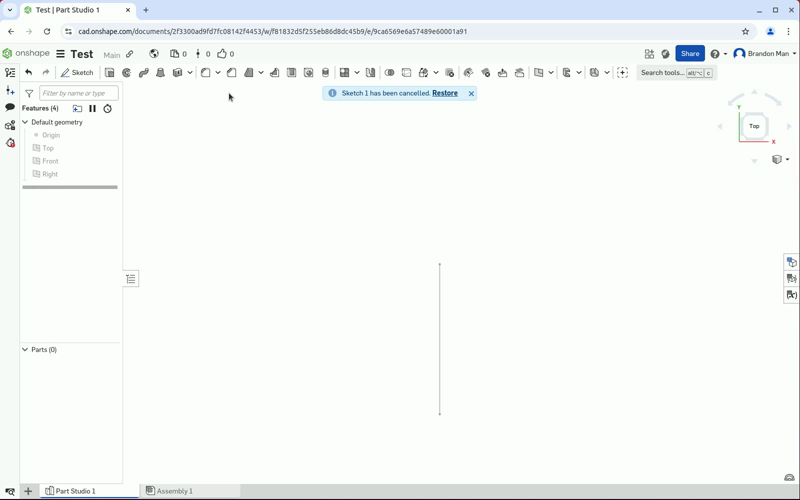
key(shift+h)
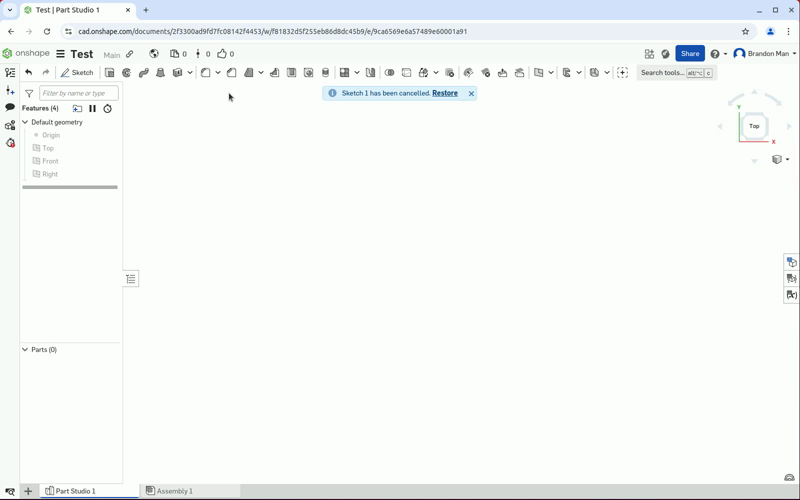
key(shift+s)
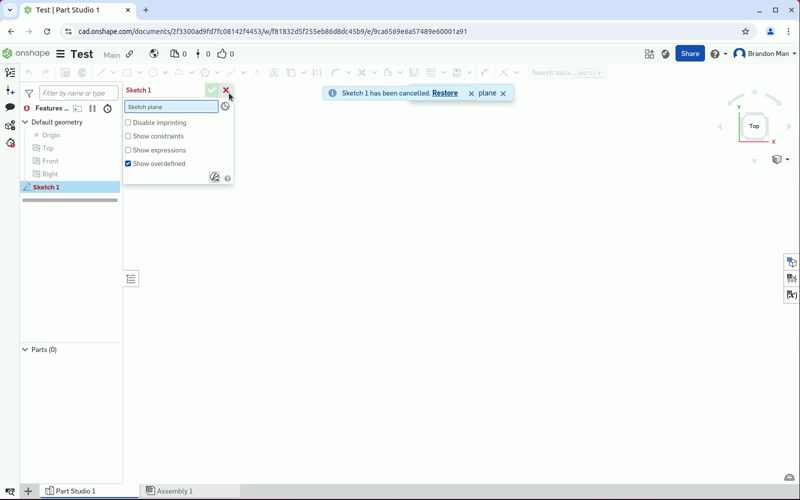
mouse_move(73, 150)
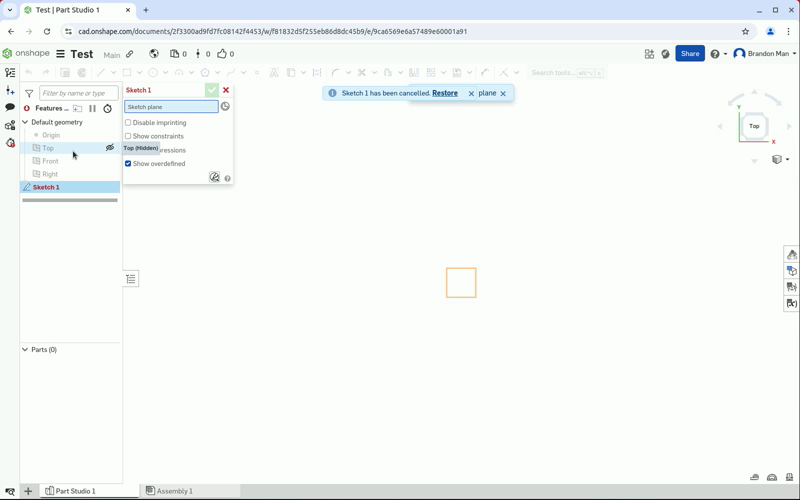
click(73, 150)
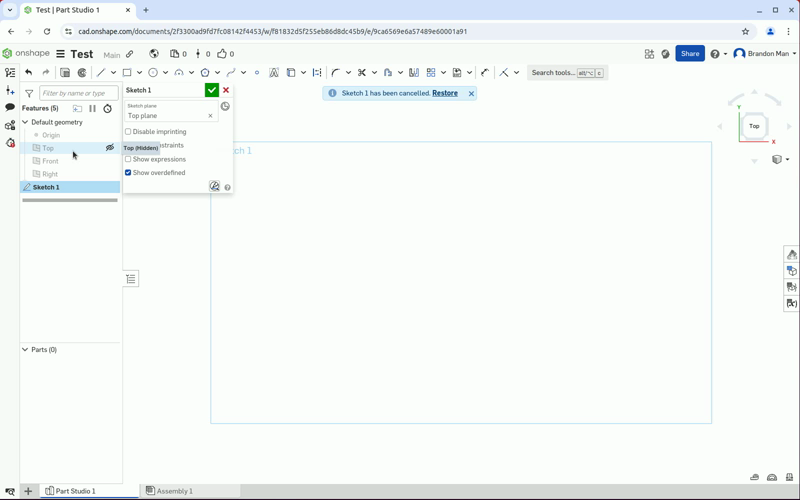
mouse_move(73, 352)
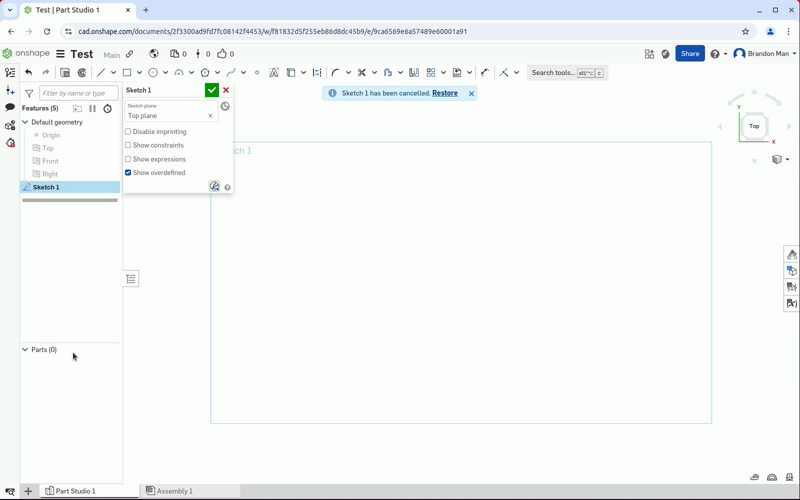
key(y)
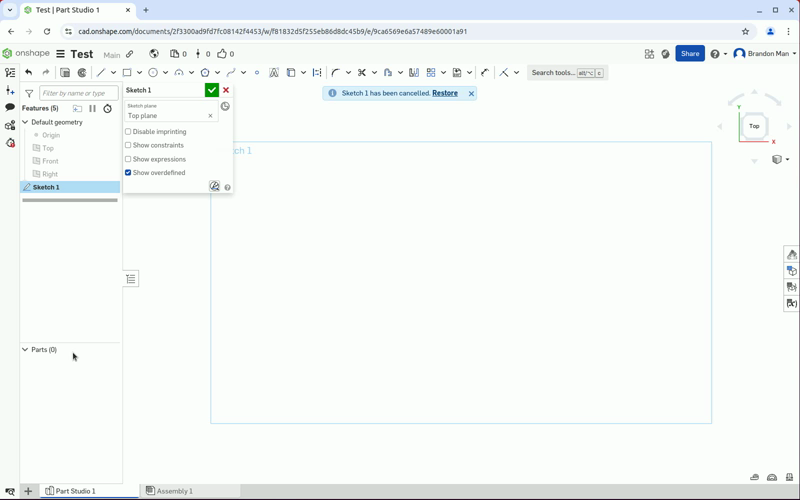
key(c)
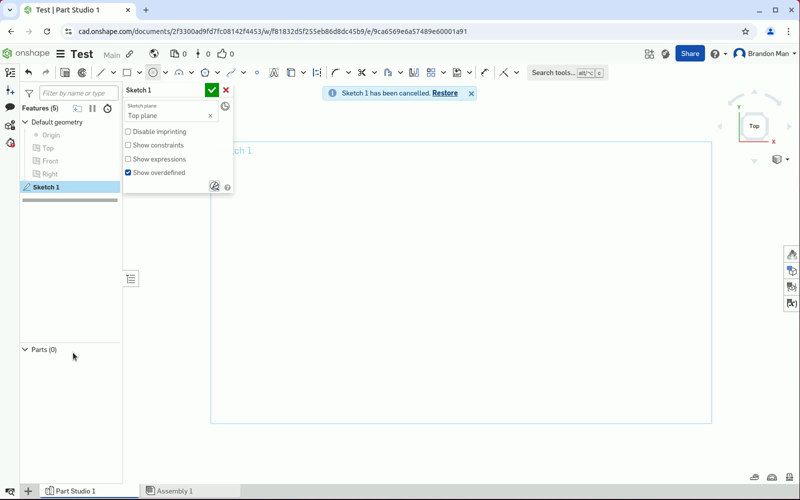
key_down(shift)
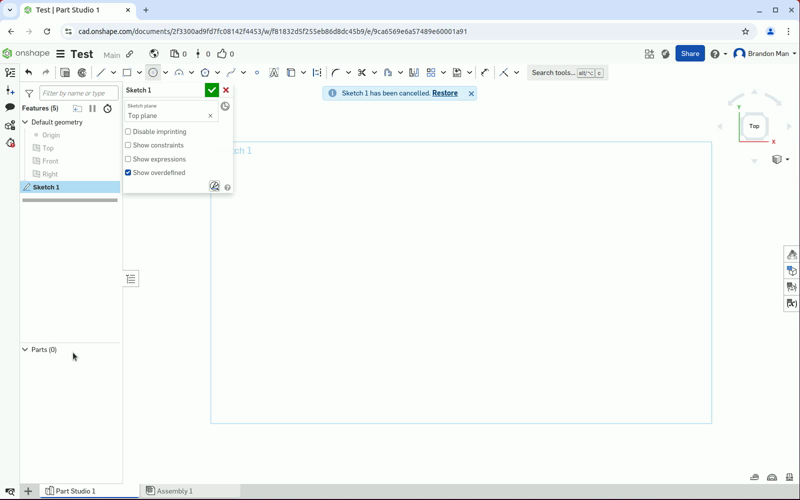
mouse_move(461, 282)
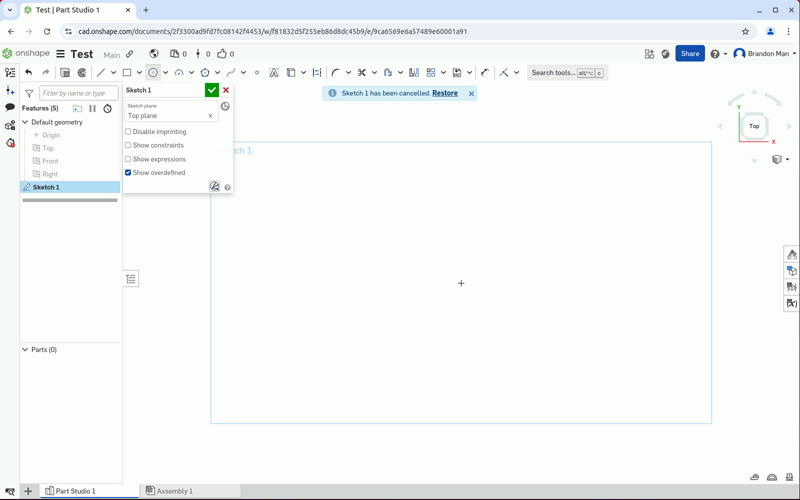
click(461, 282)
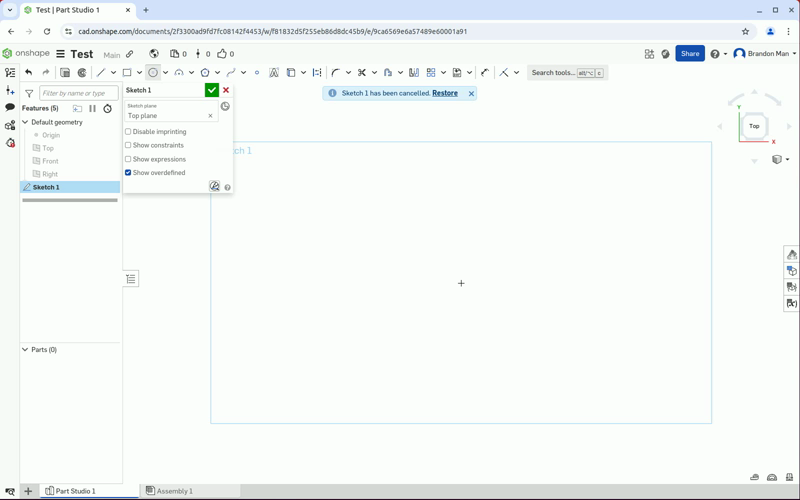
key_up(shift)
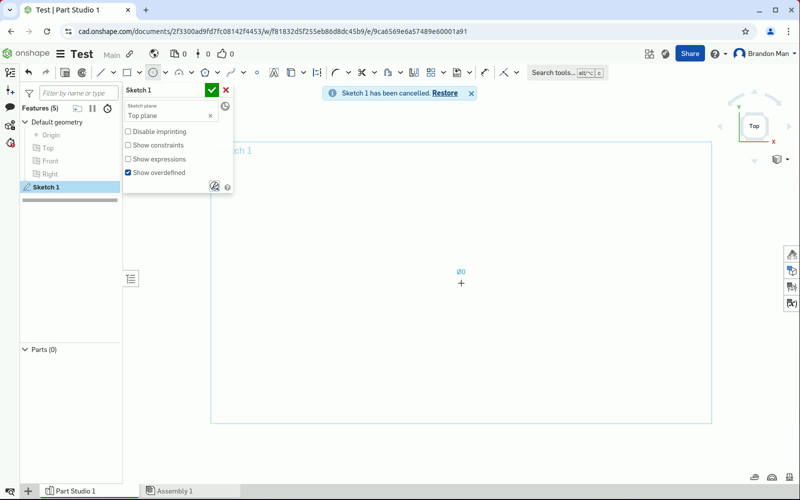
mouse_move(503, 282)
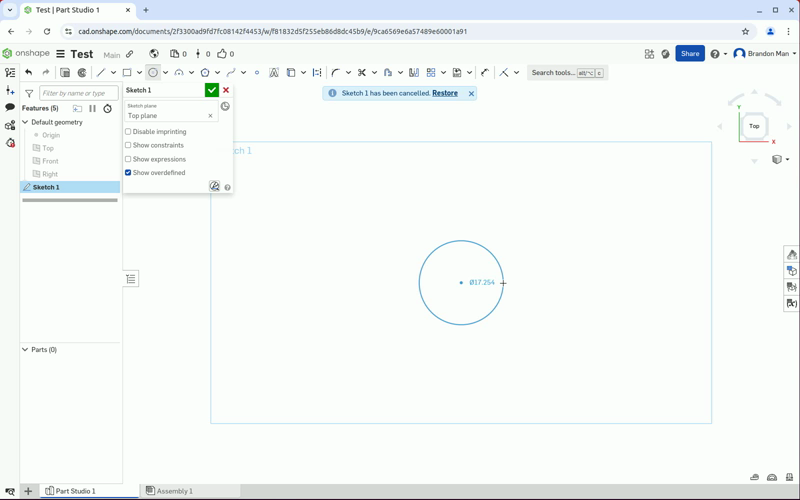
click(503, 282)
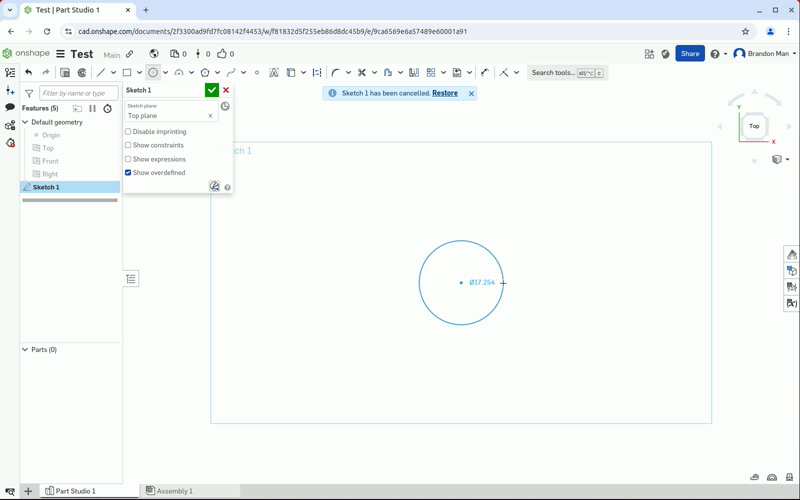
key(esc)
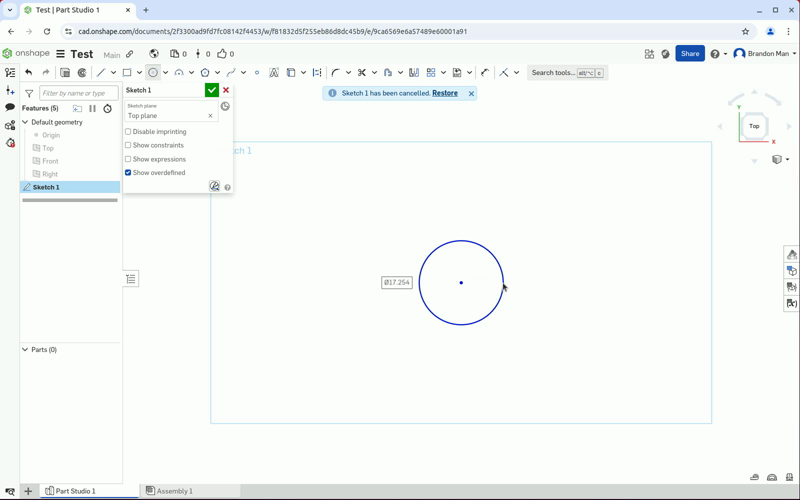
mouse_move(445, 289)
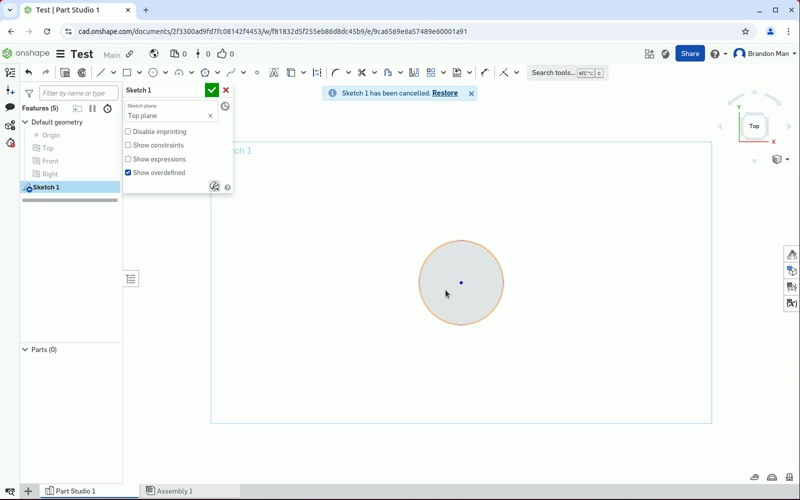
click(445, 289)
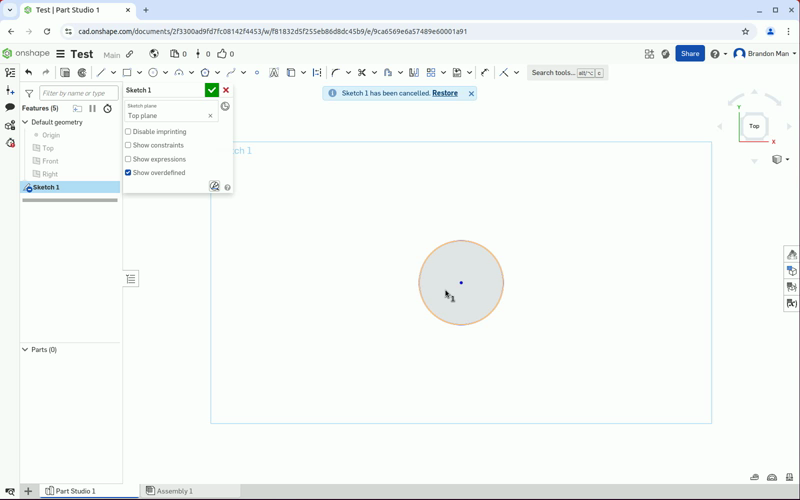
mouse_move(73, 352)
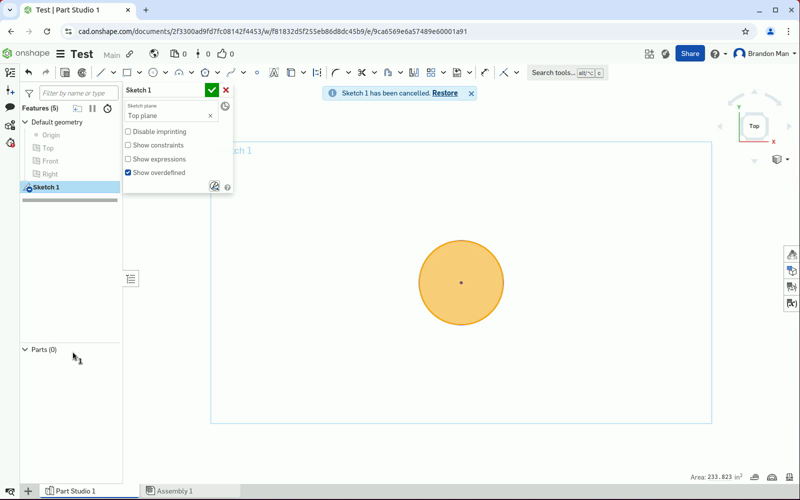
key(shift+y)
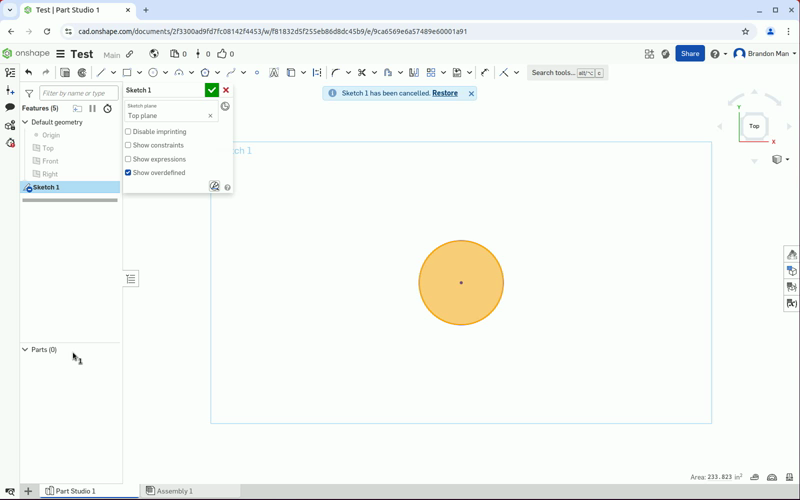
key(shift+e)
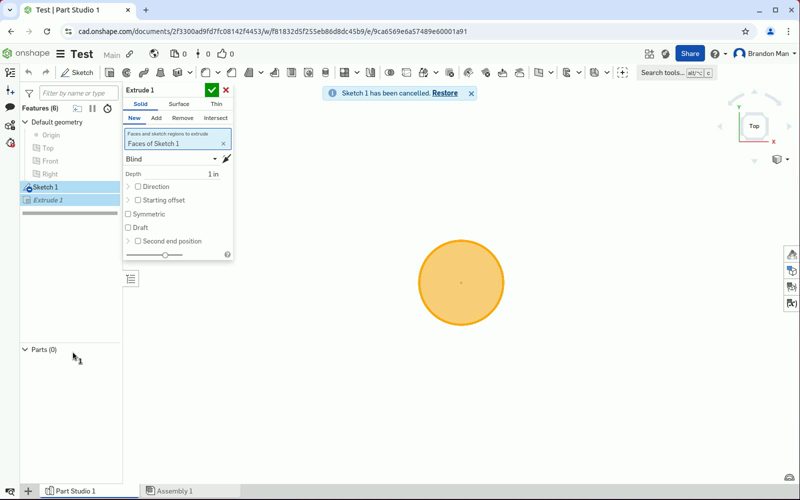
mouse_move(143, 106)
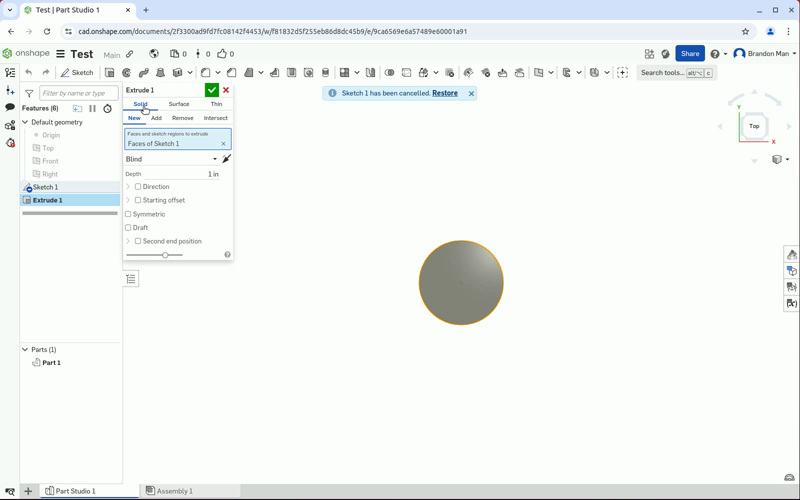
click(143, 106)
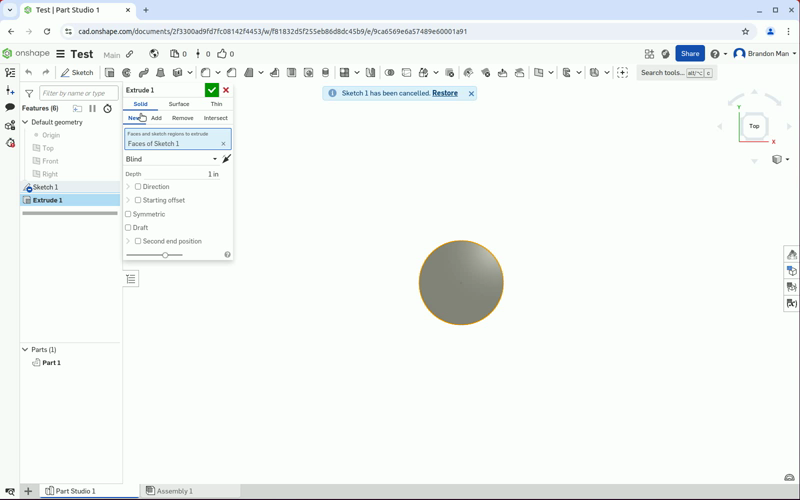
mouse_move(137, 120)
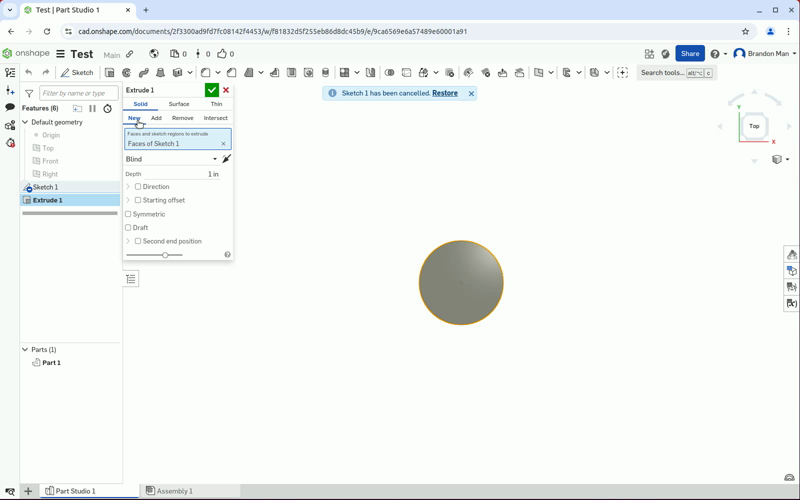
click(137, 120)
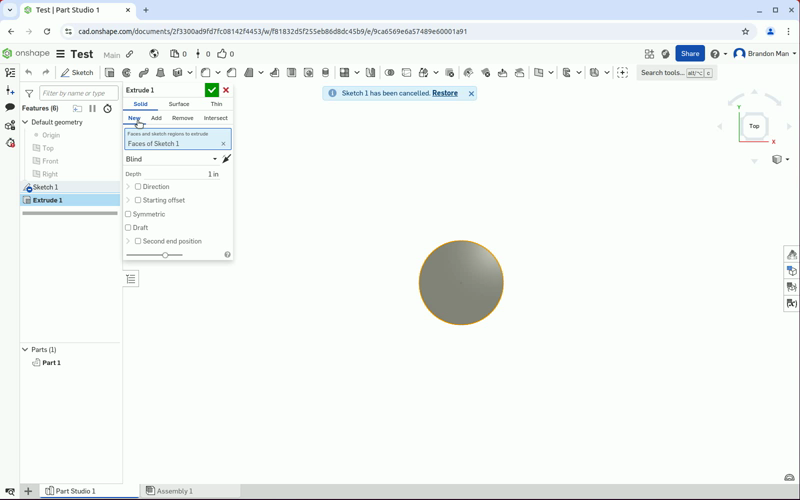
key(tab, 4)
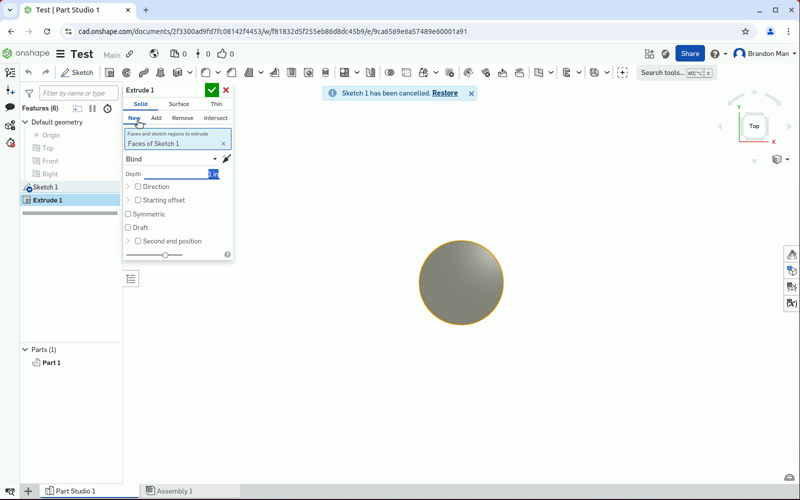
text(34.662)
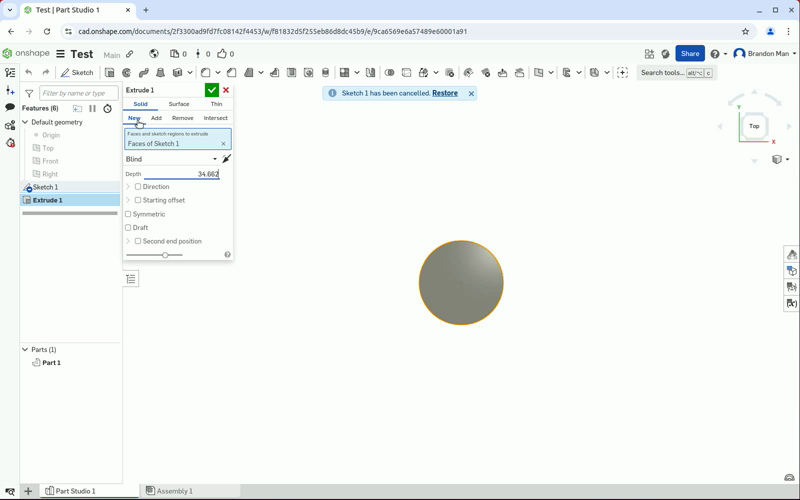
key(tab, 3)
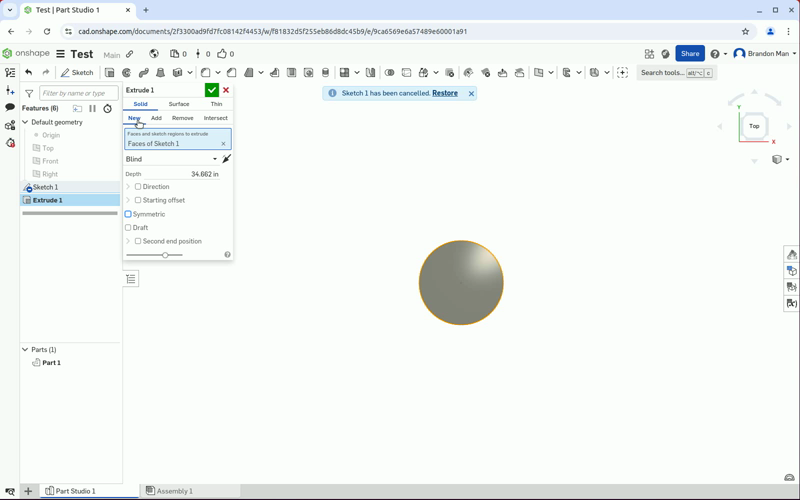
key(space)
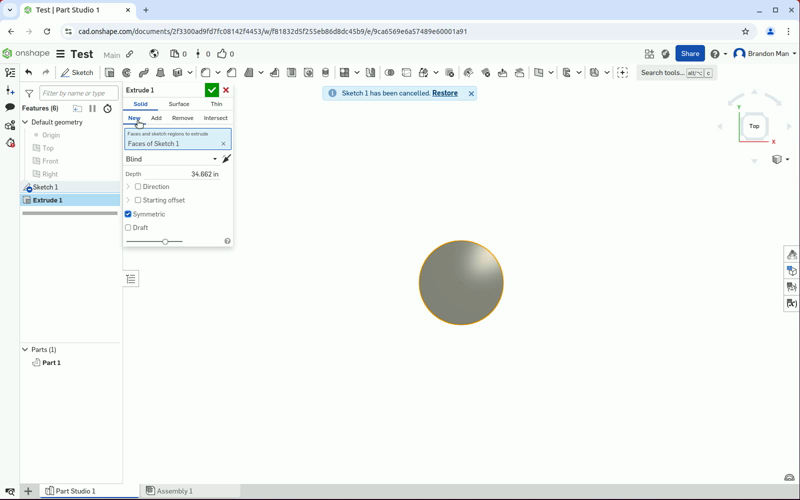
key(enter)
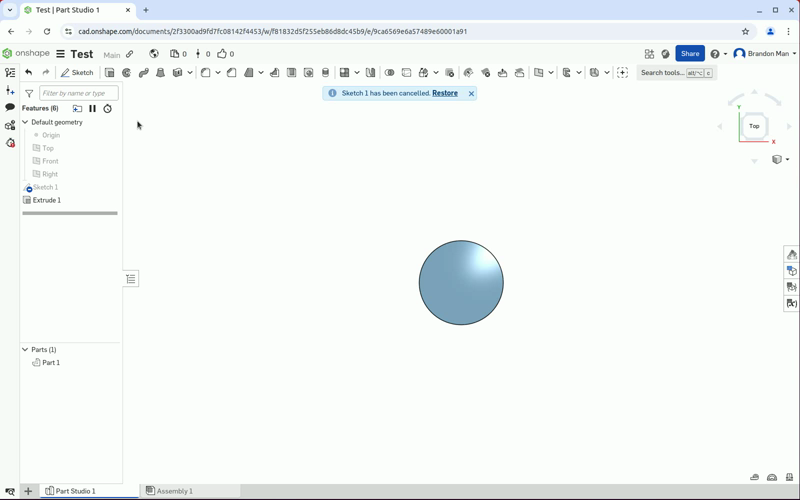
key(shift+h)
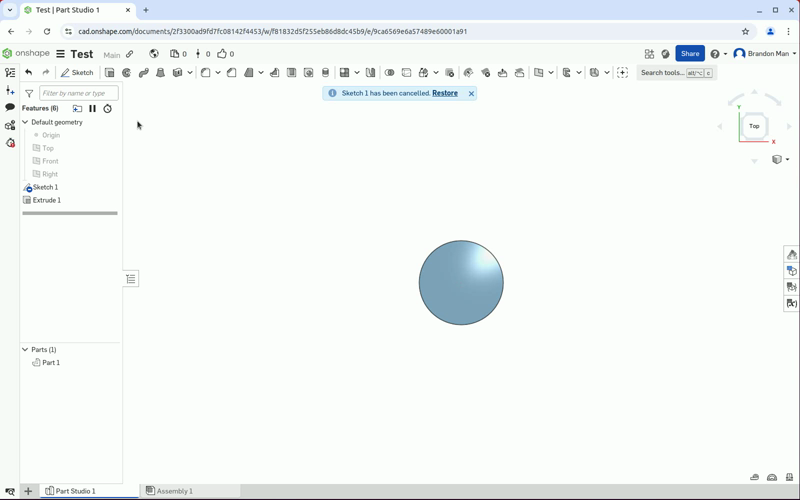
key(shift+h)
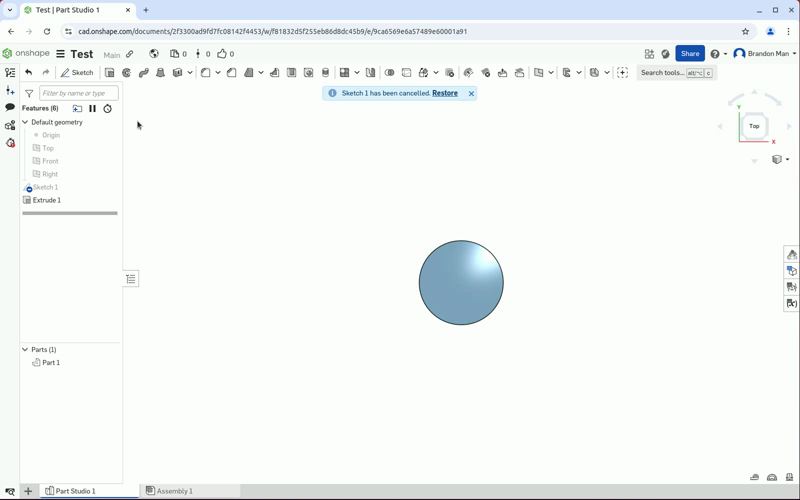
mouse_move(73, 189)
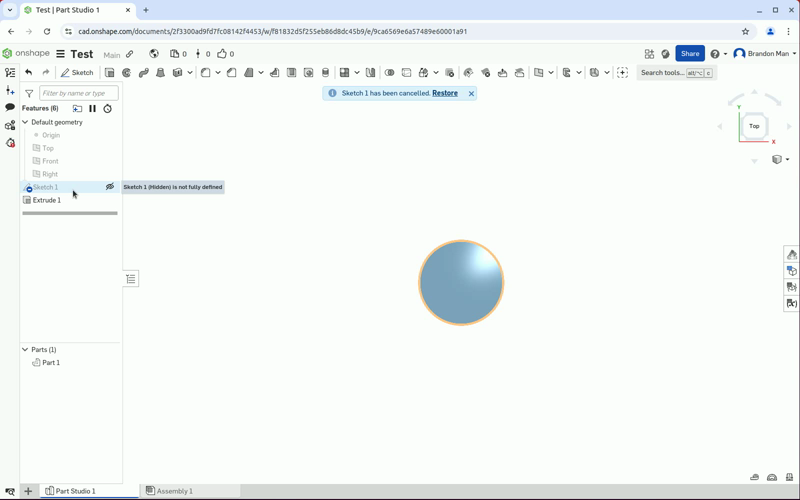
click(73, 189)
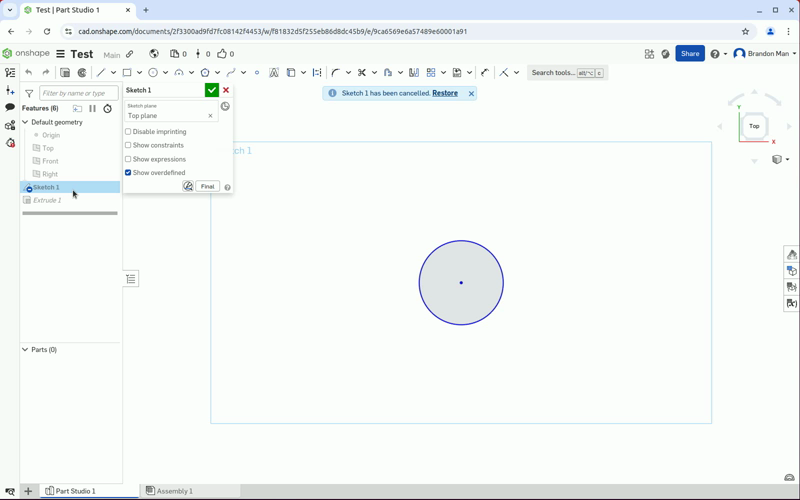
mouse_move(229, 92)
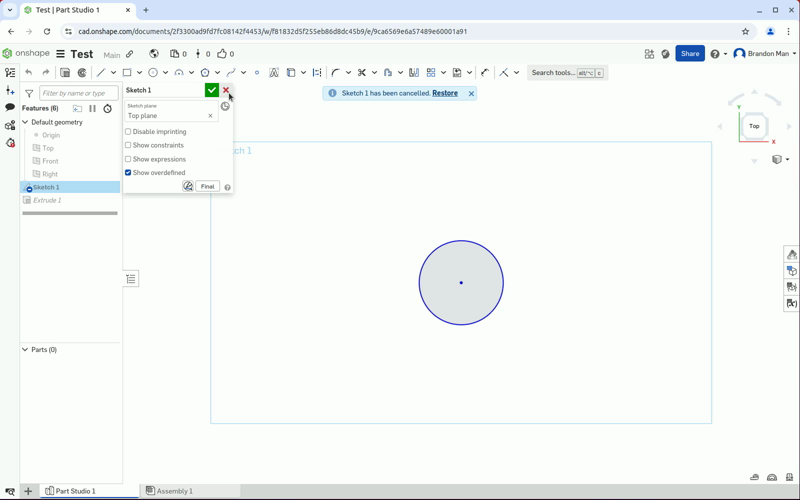
click(229, 92)
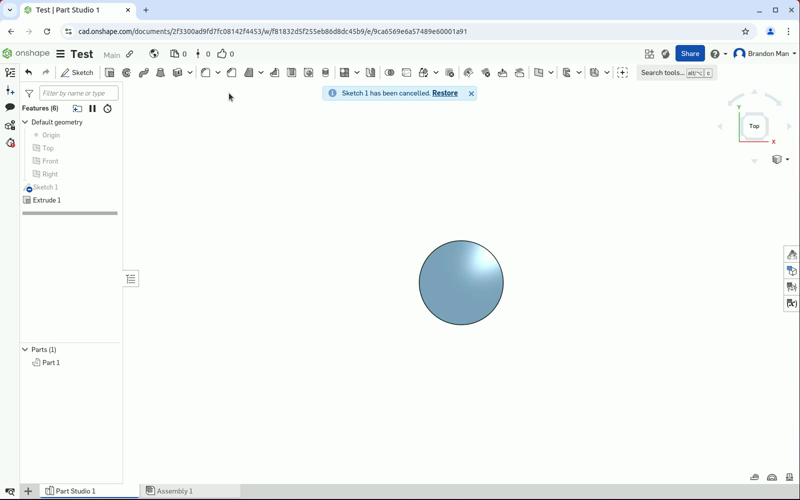
mouse_move(73, 352)
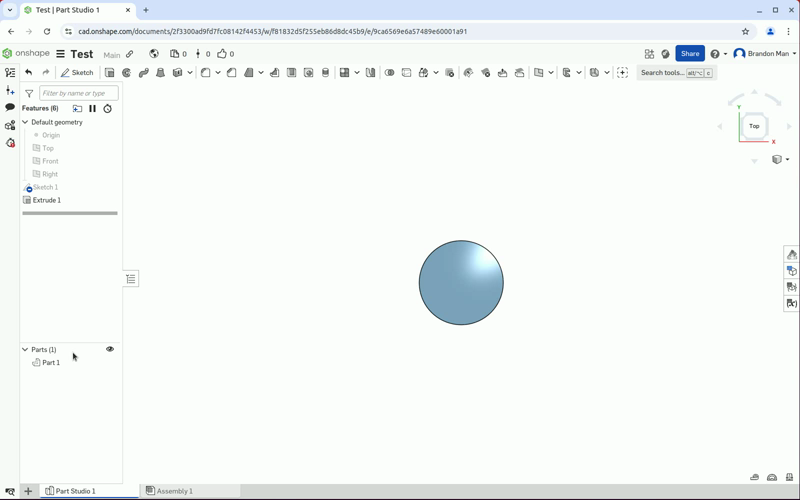
key(y)
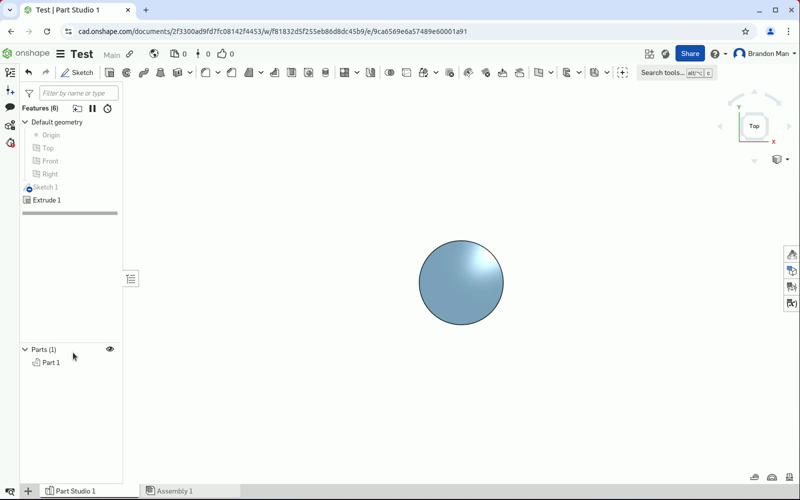
key(shift+p)
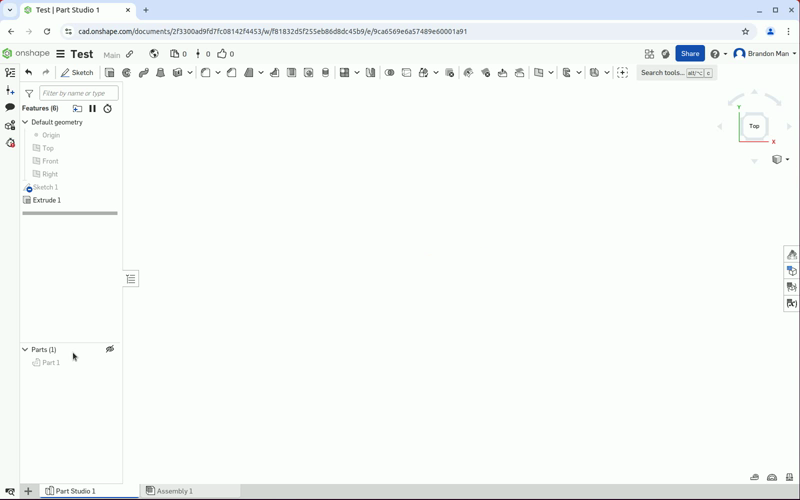
key(space)
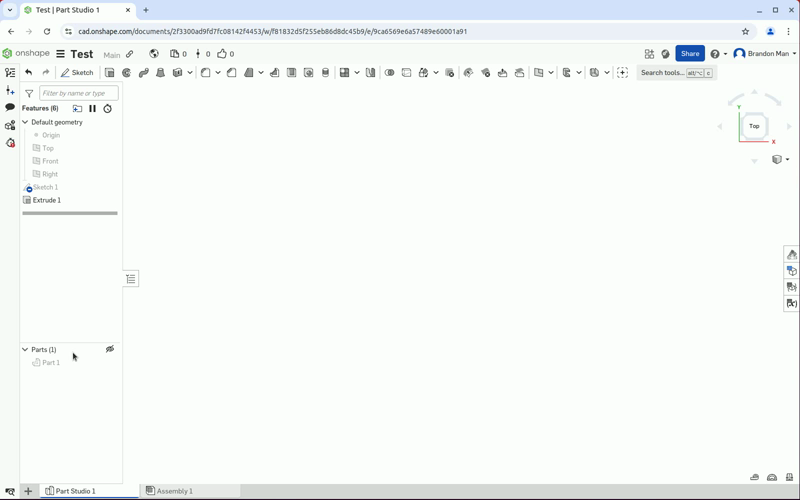
key_down(shift)
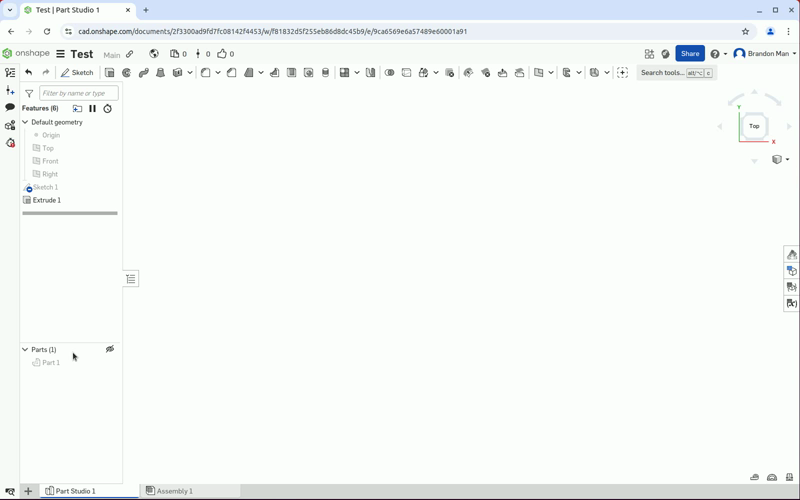
key(up)
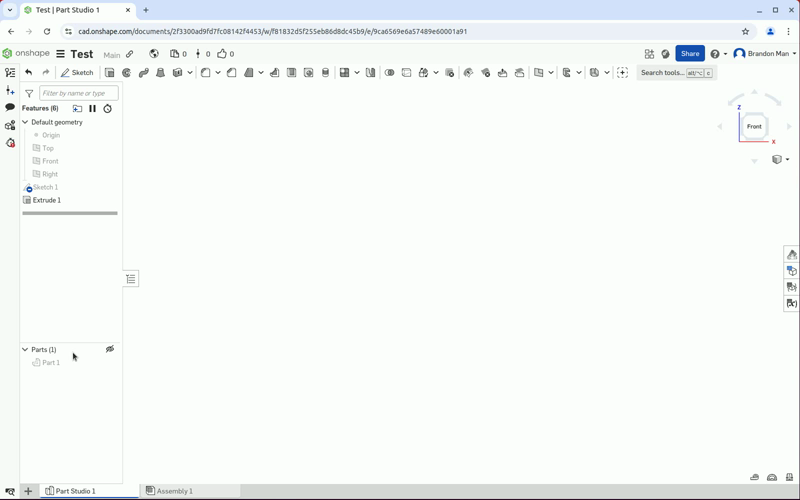
key_up(shift)
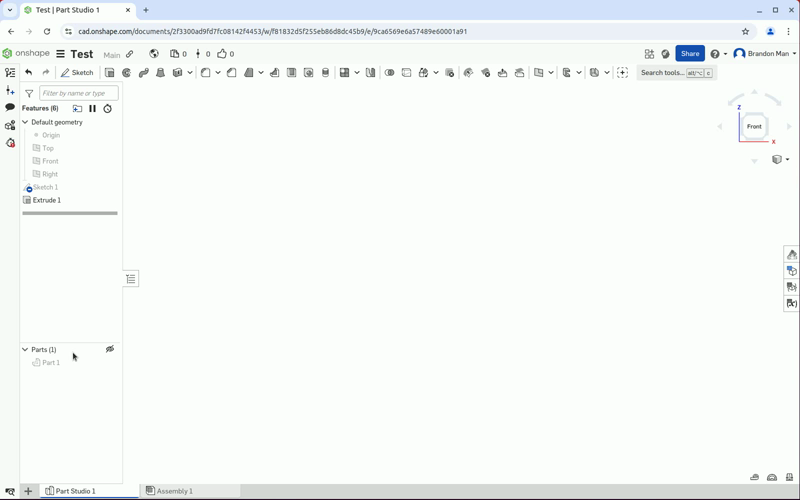
mouse_move(73, 352)
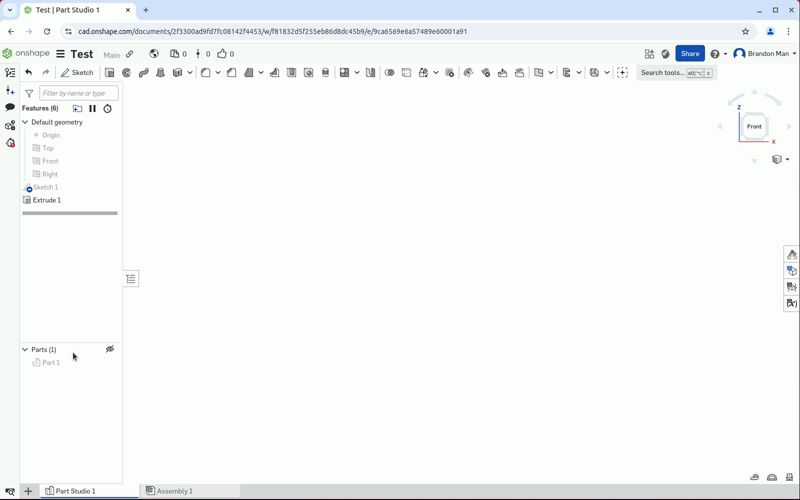
key(shift+y)
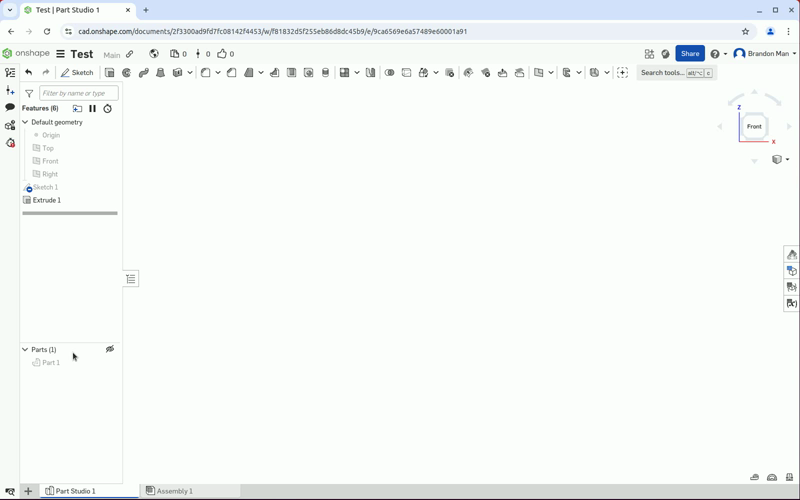
key(shift+s)
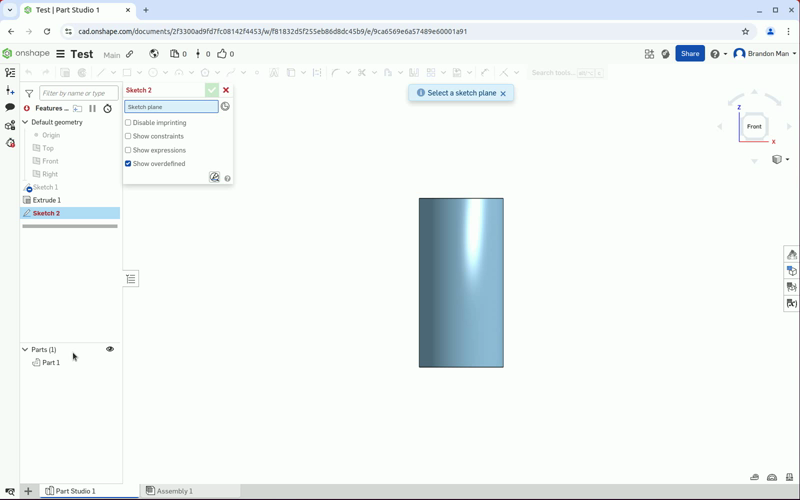
mouse_move(73, 163)
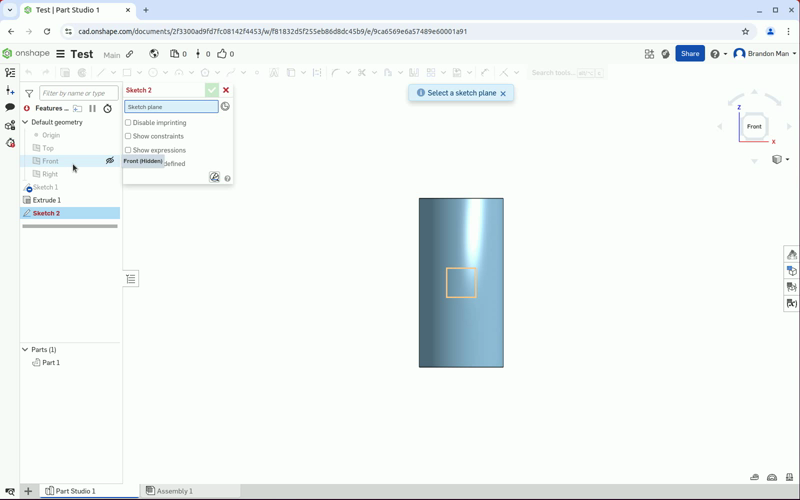
click(73, 163)
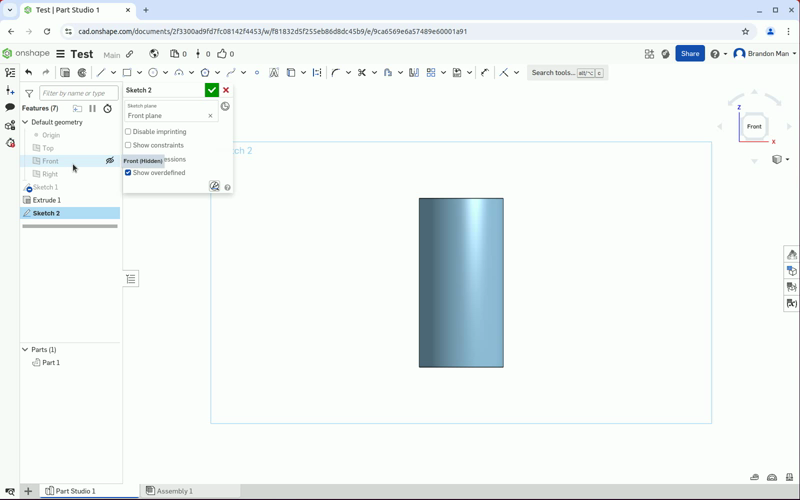
mouse_move(73, 352)
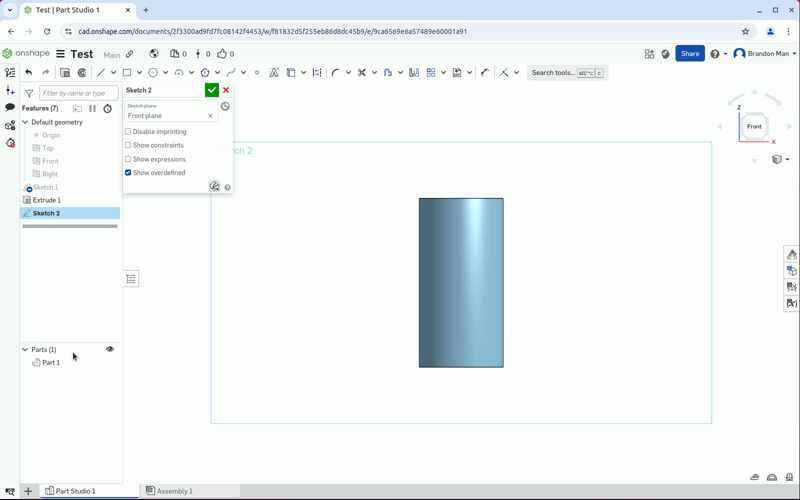
key(y)
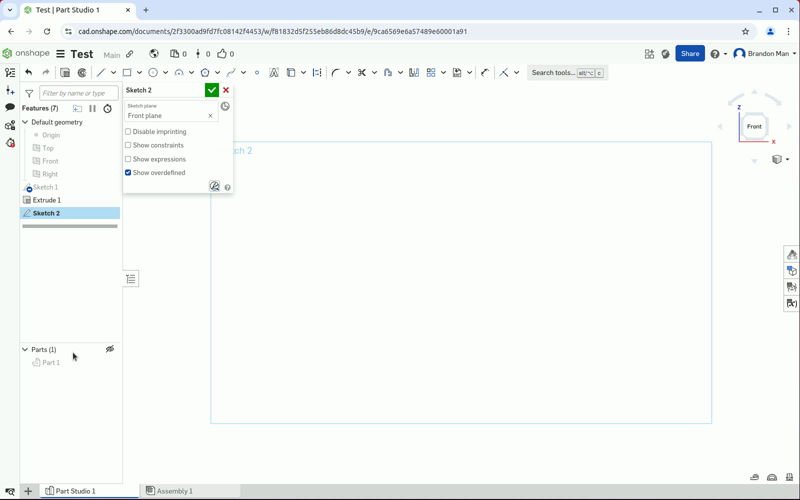
key(l)
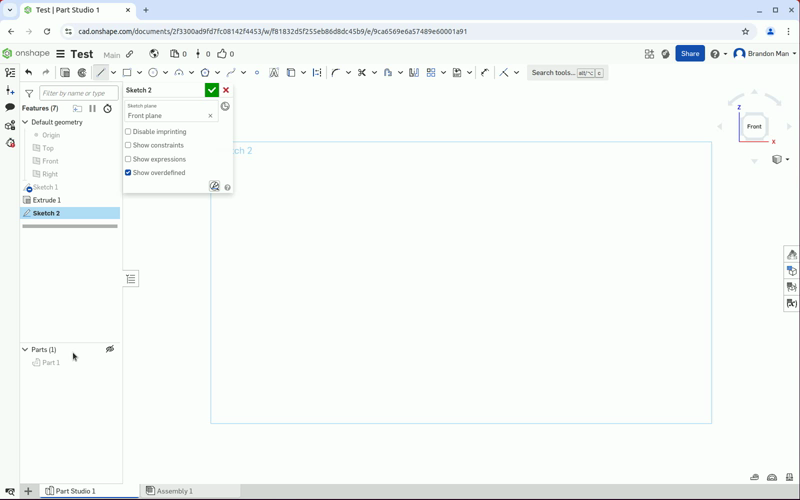
key_down(shift)
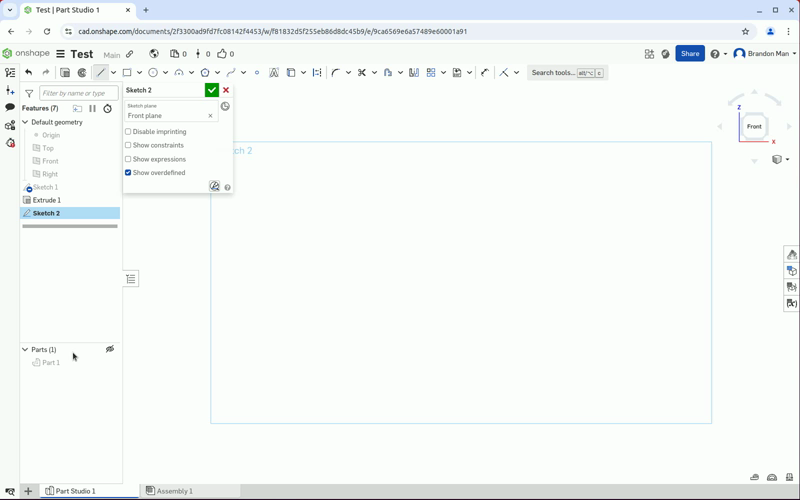
mouse_move(446, 353)
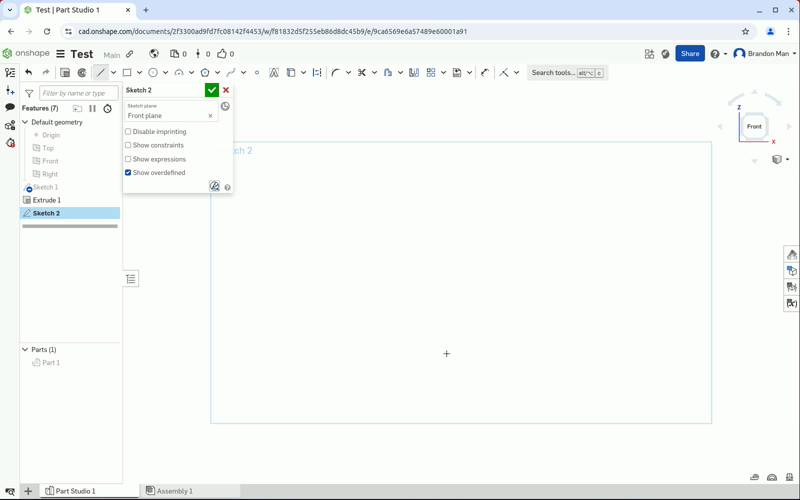
click(446, 353)
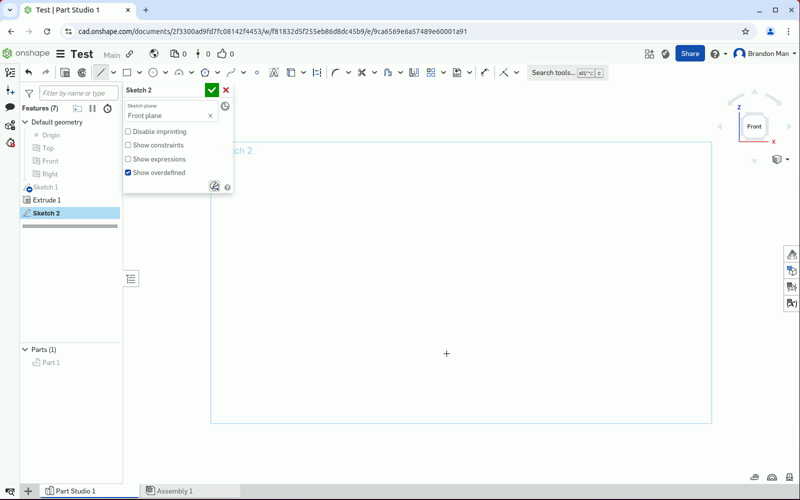
key_up(shift)
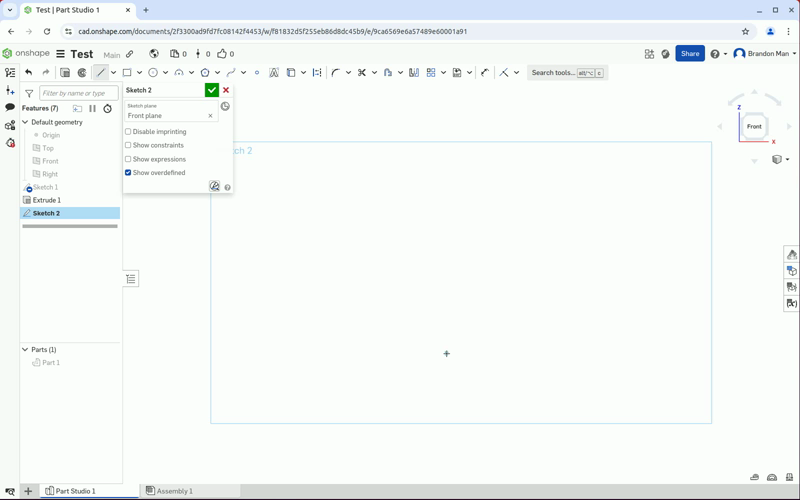
key_down(shift)
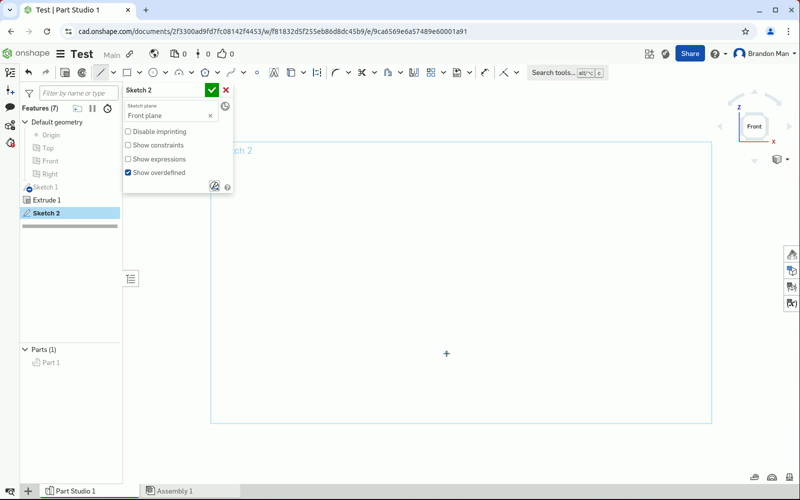
mouse_move(476, 353)
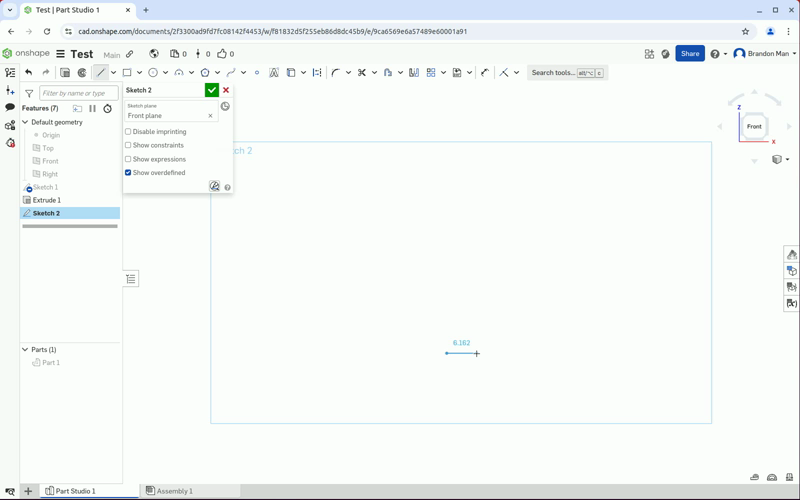
mouse_move(474, 353)
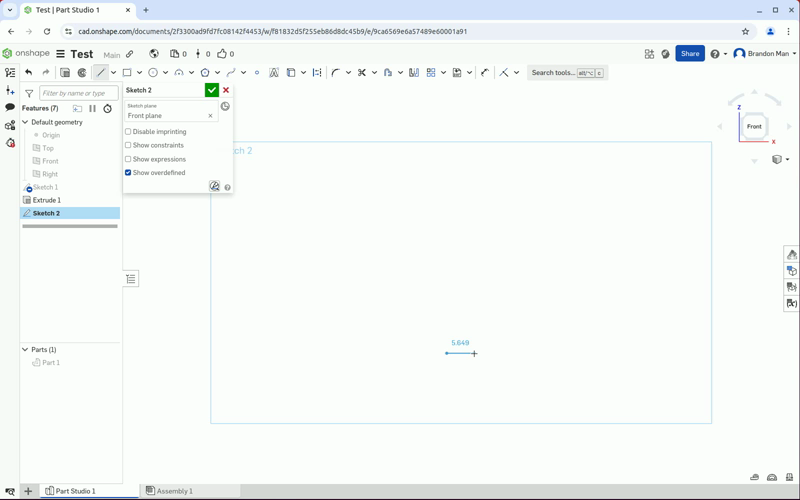
click(474, 353)
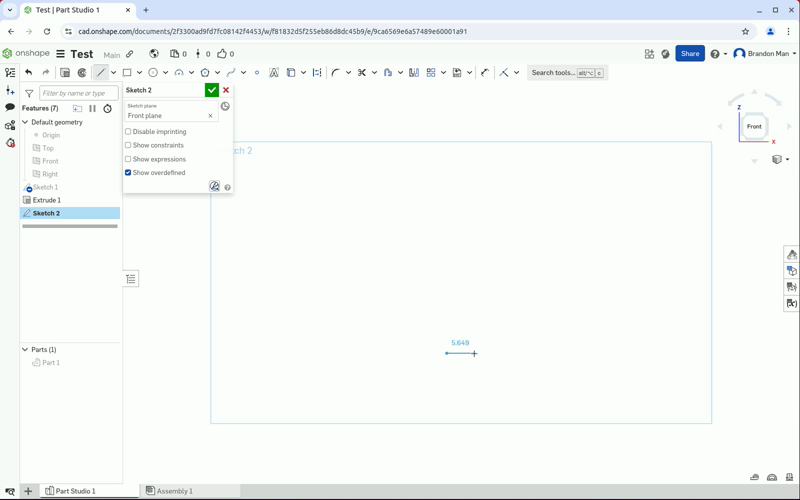
key_up(shift)
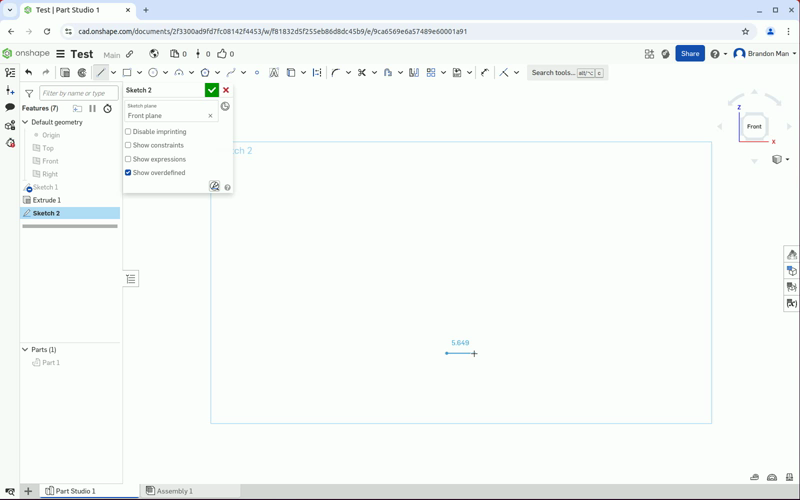
key_down(shift)
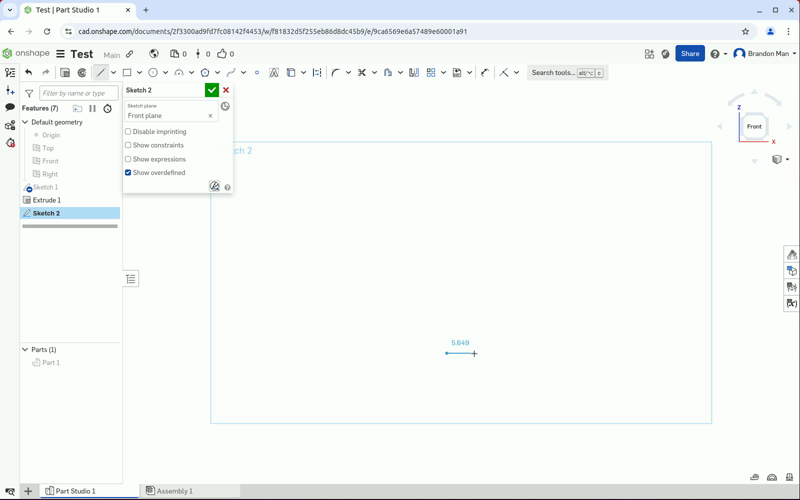
mouse_move(474, 198)
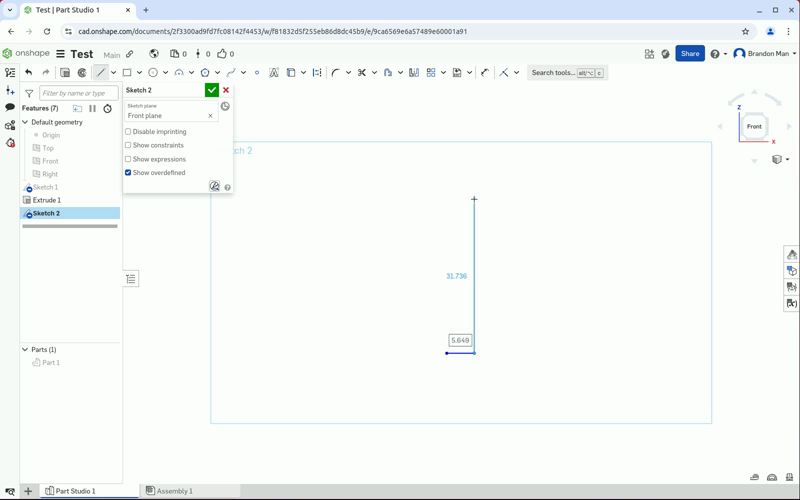
click(474, 198)
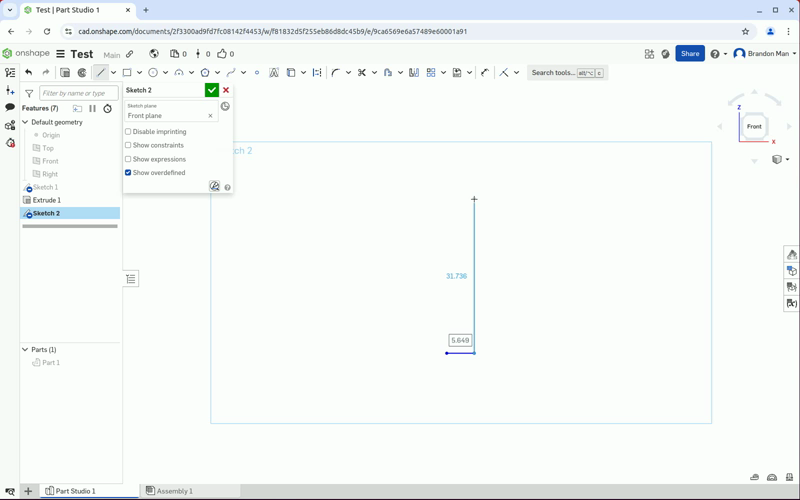
key_up(shift)
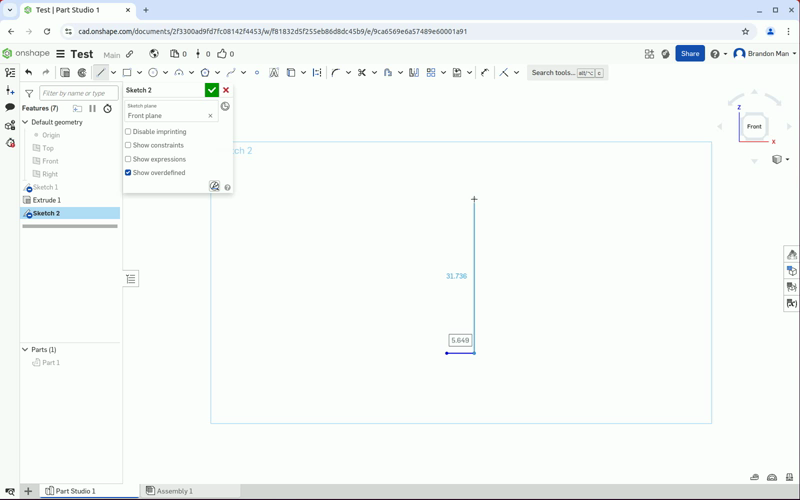
key_down(shift)
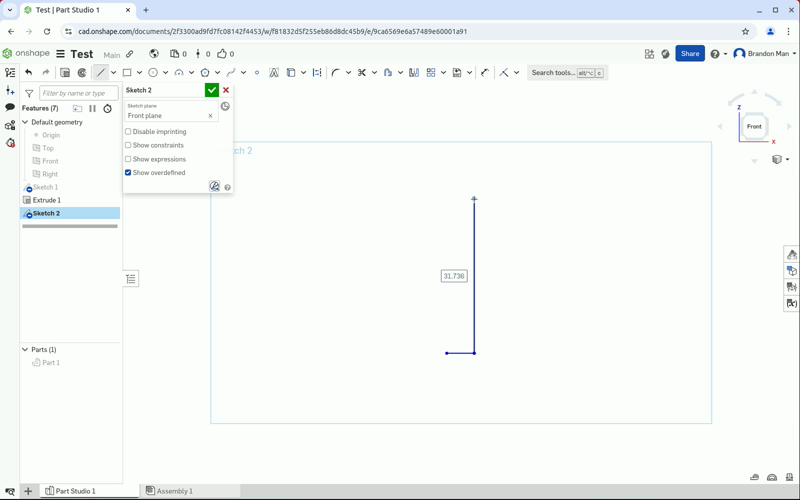
mouse_move(504, 198)
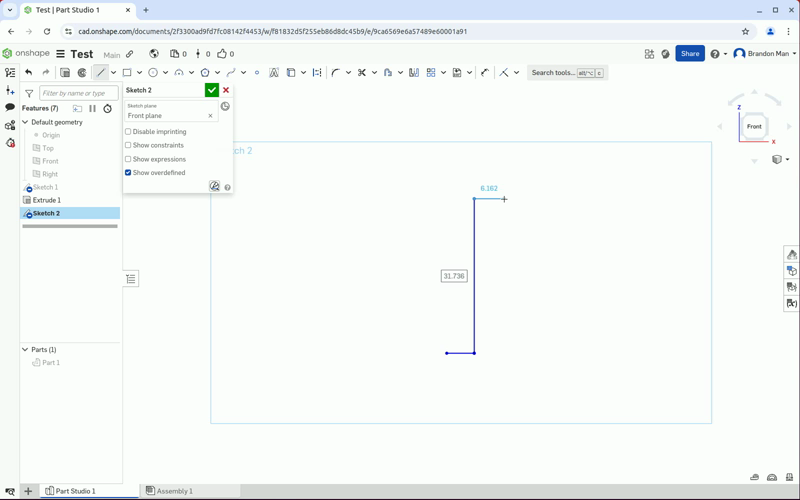
mouse_move(446, 198)
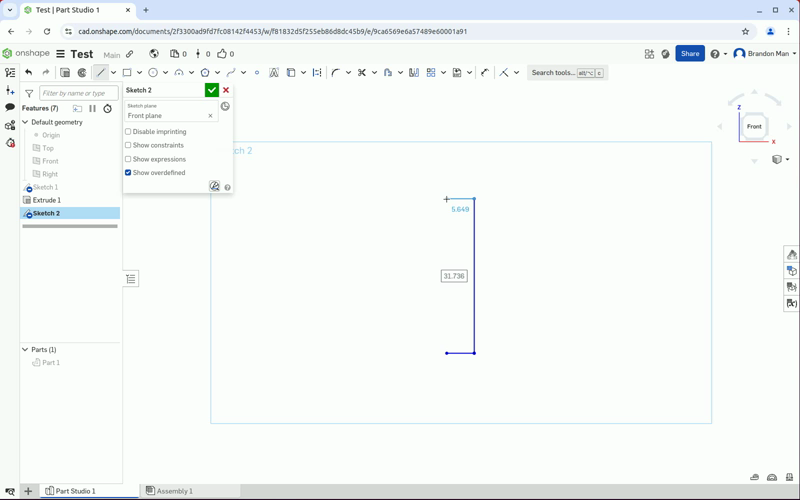
click(446, 198)
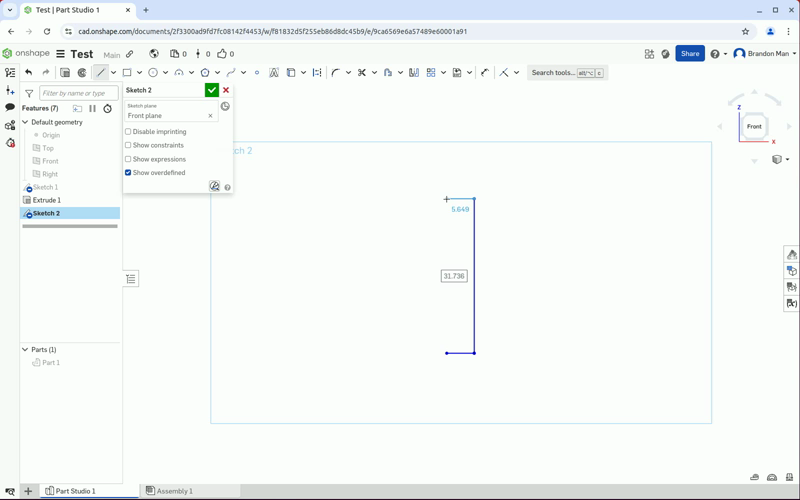
key_up(shift)
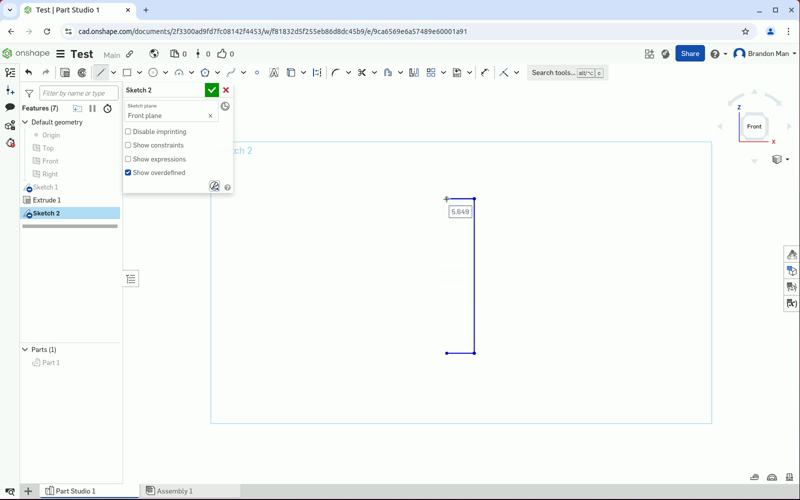
key_down(shift)
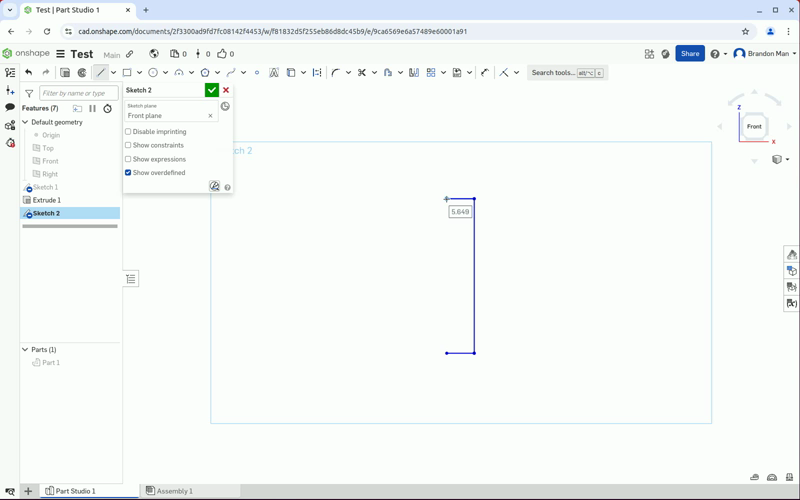
mouse_move(446, 353)
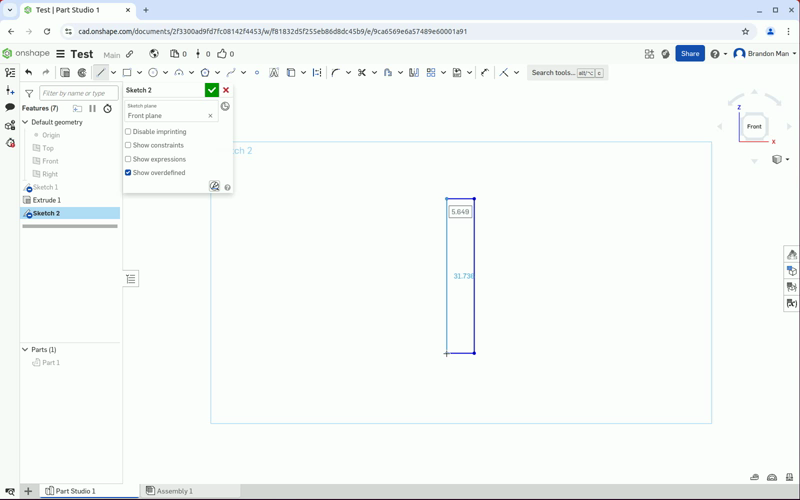
key_up(shift)
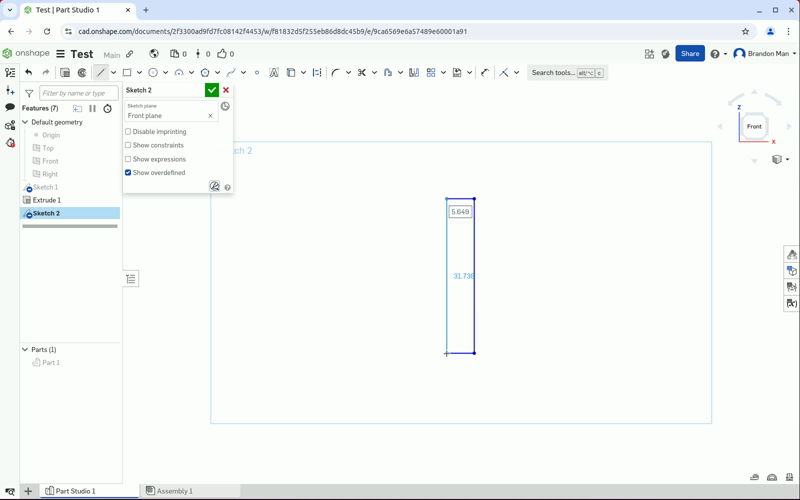
click(446, 353)
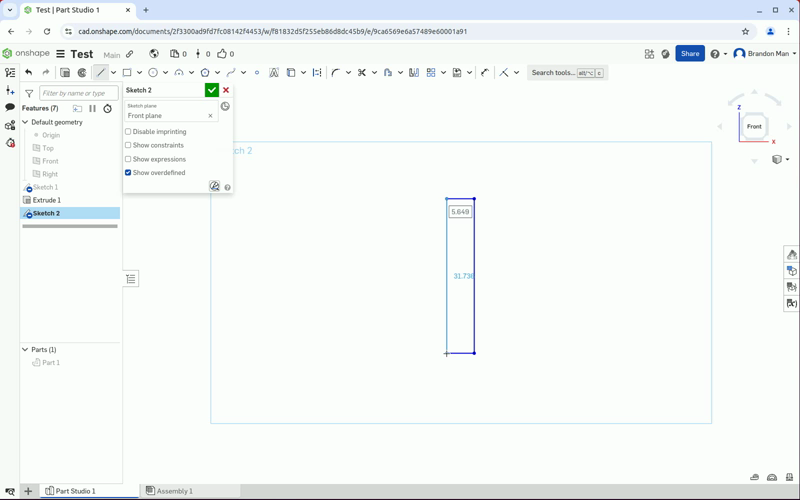
key(esc)
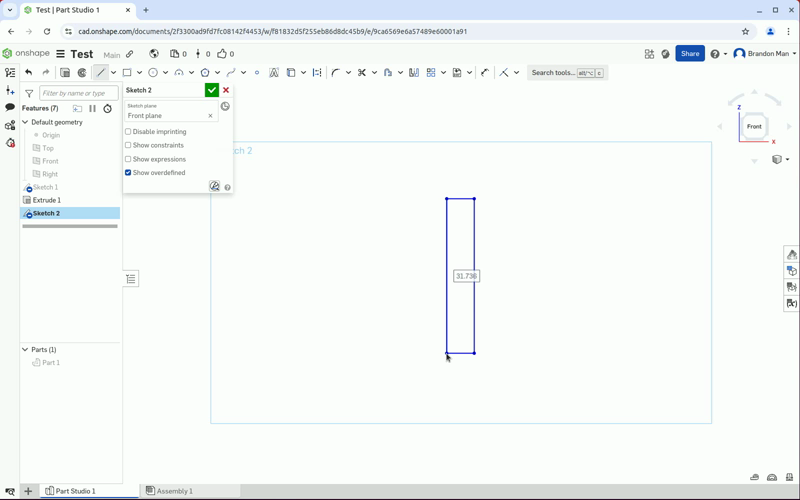
mouse_move(450, 320)
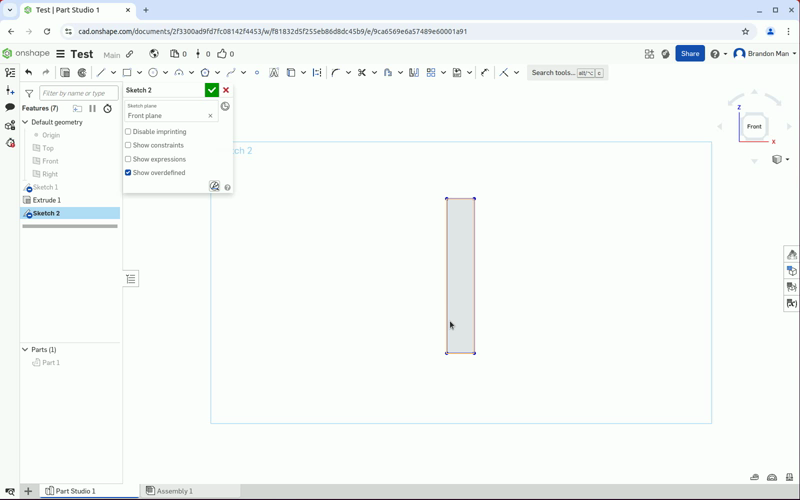
click(450, 320)
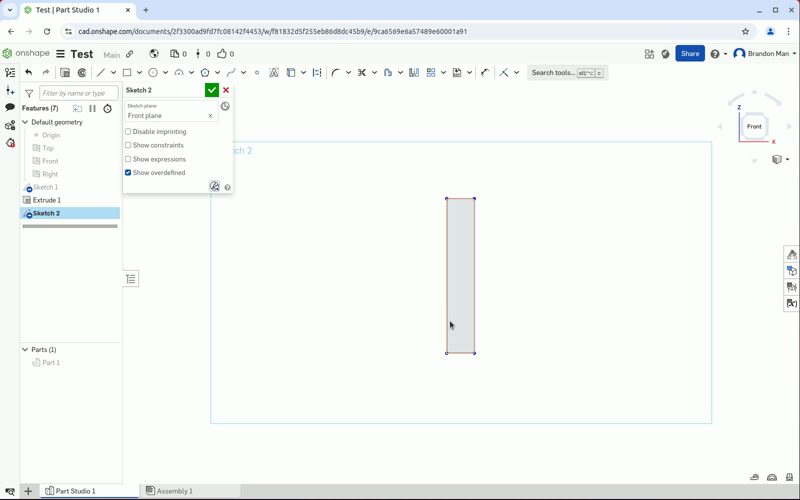
mouse_move(73, 352)
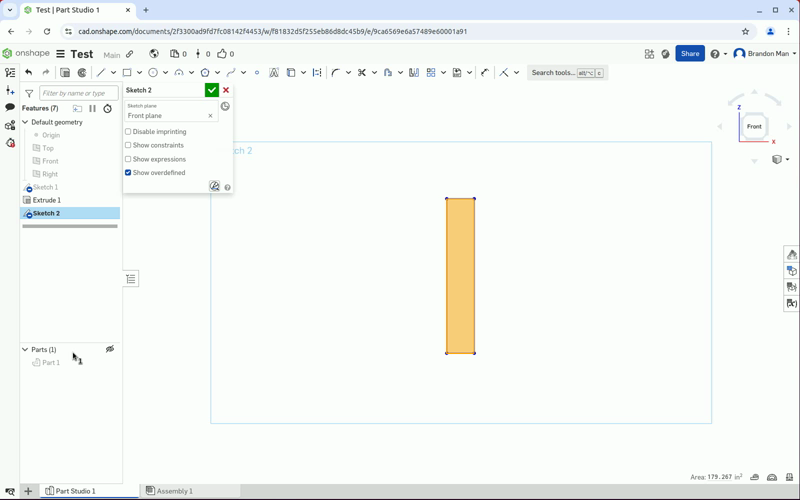
key(shift+y)
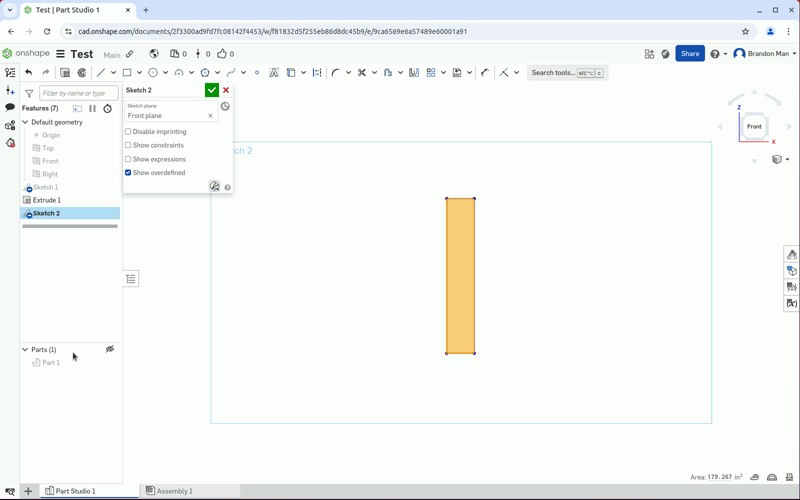
key(shift+e)
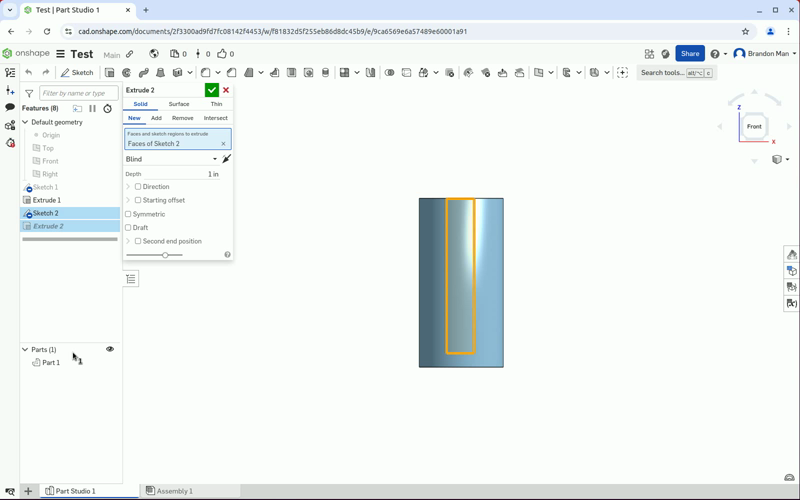
mouse_move(143, 106)
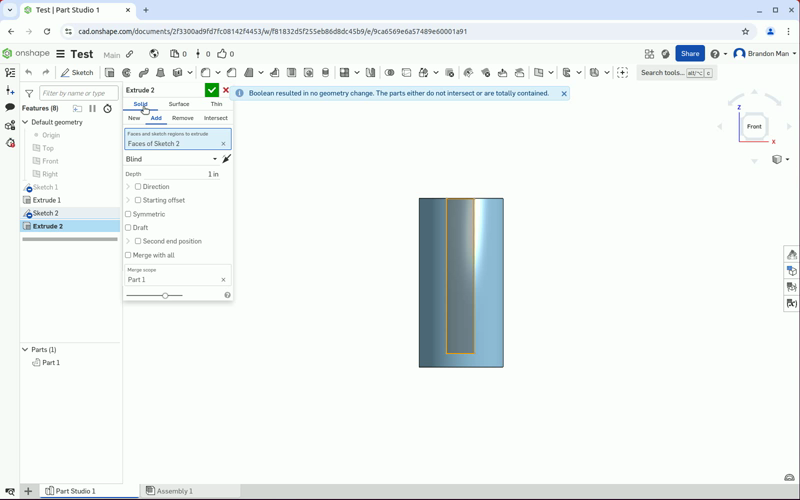
click(143, 106)
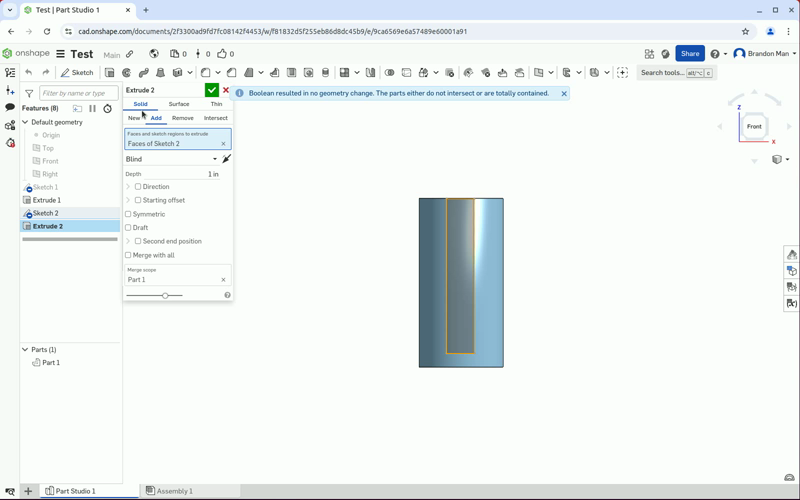
mouse_move(137, 120)
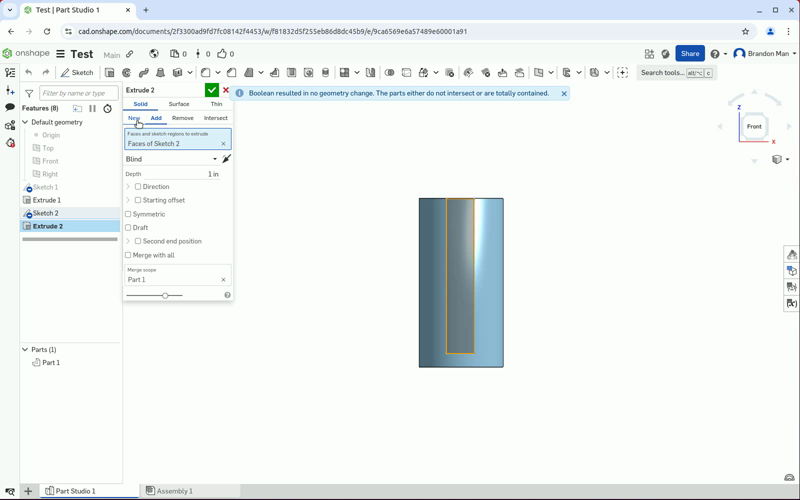
click(137, 120)
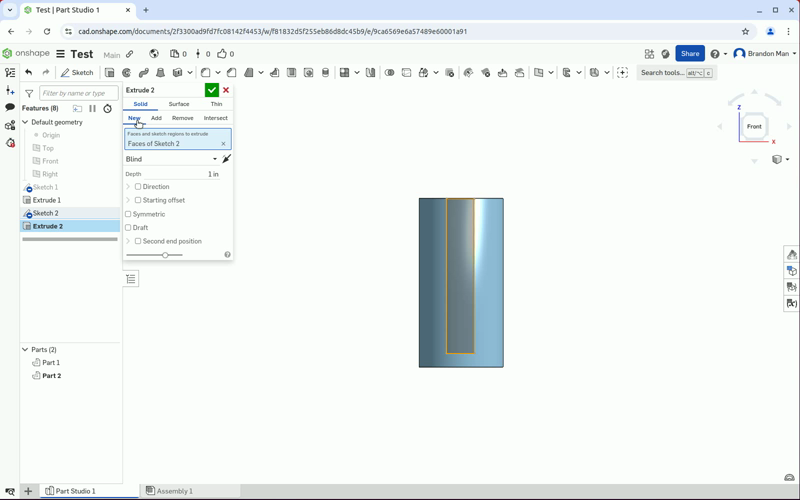
key(tab, 4)
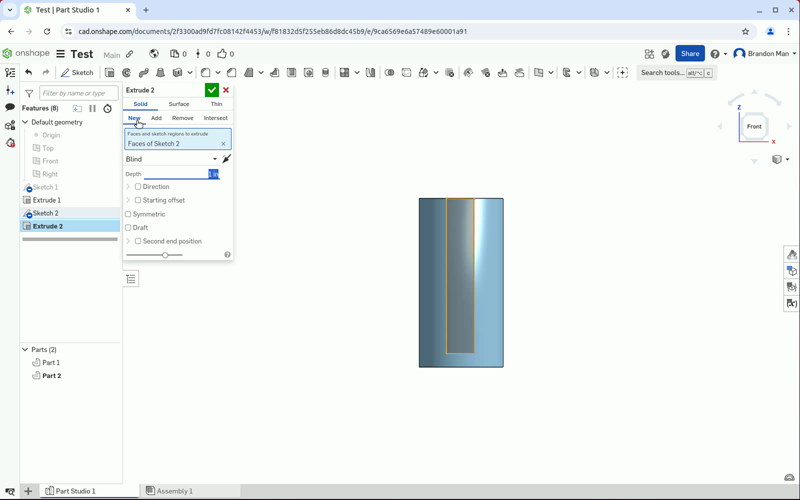
text(17.331)
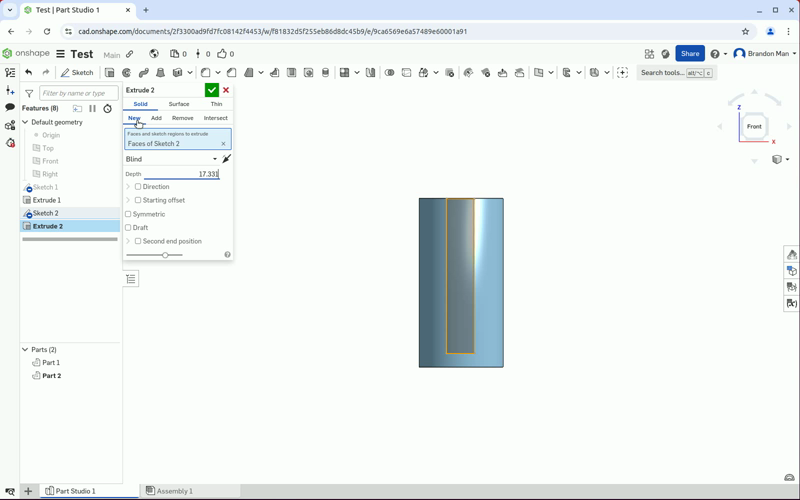
key(enter)
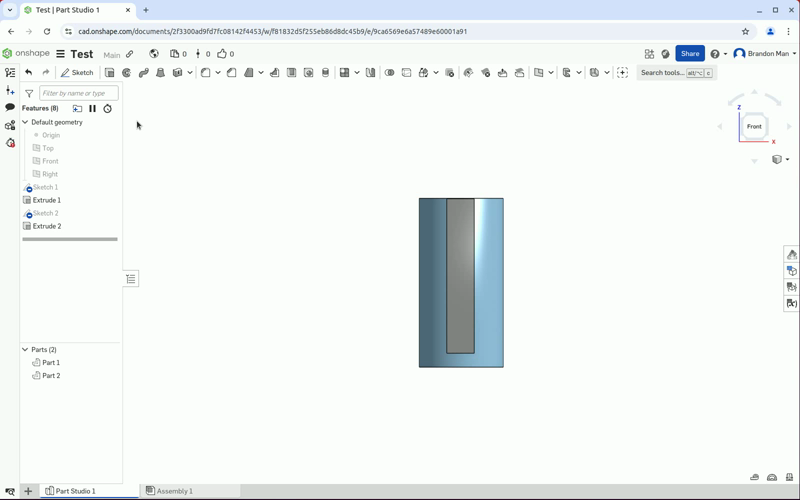
key(shift+h)
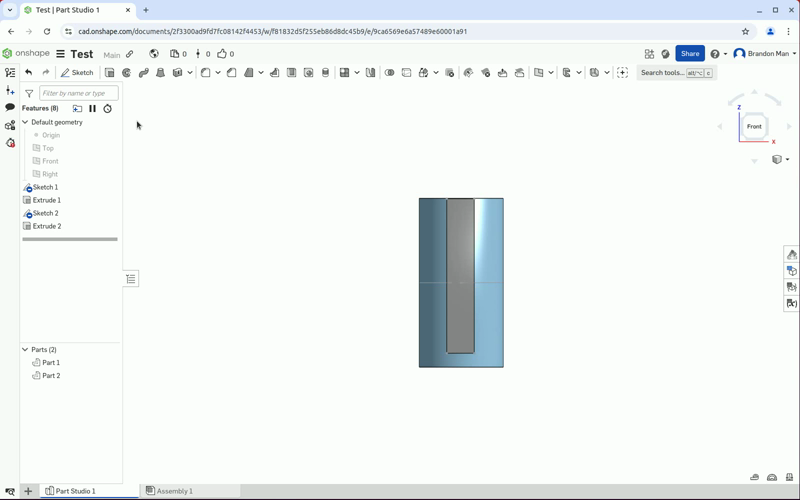
key(shift+h)
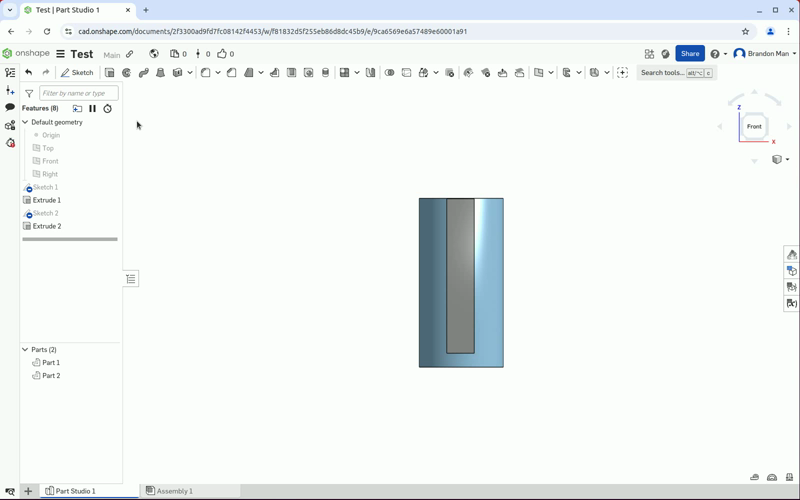
mouse_move(73, 189)
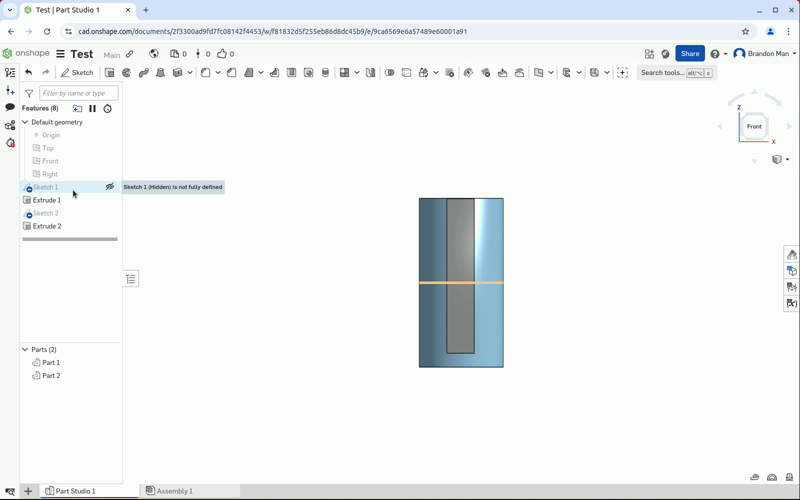
click(73, 189)
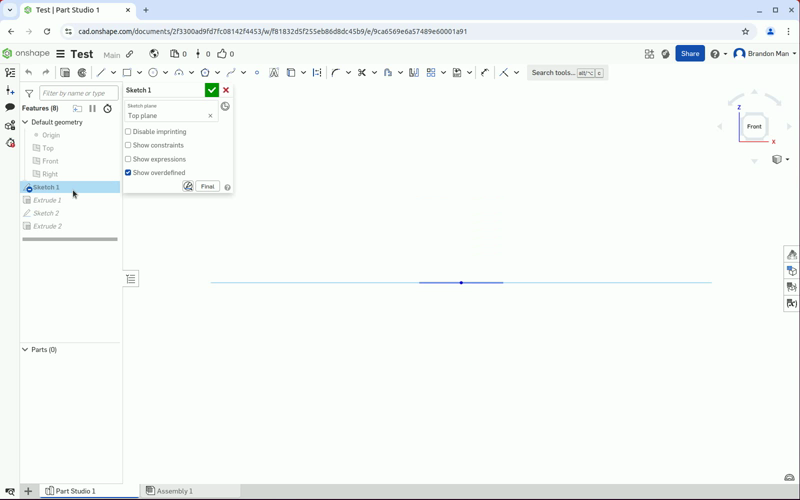
mouse_move(229, 92)
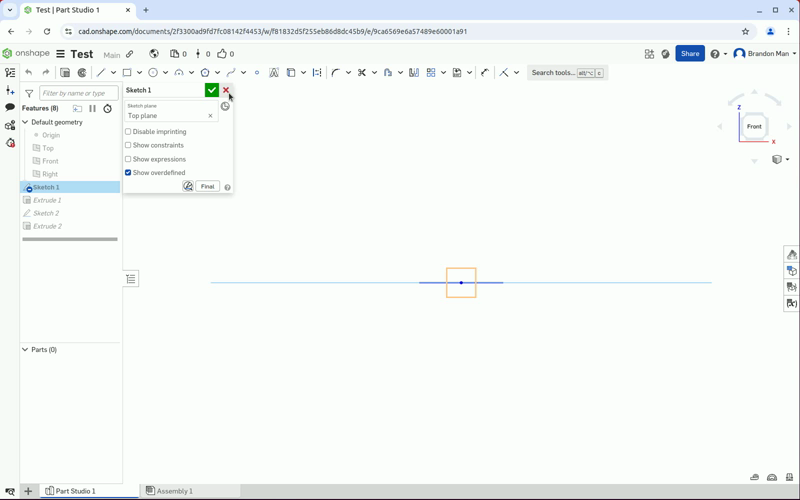
click(229, 92)
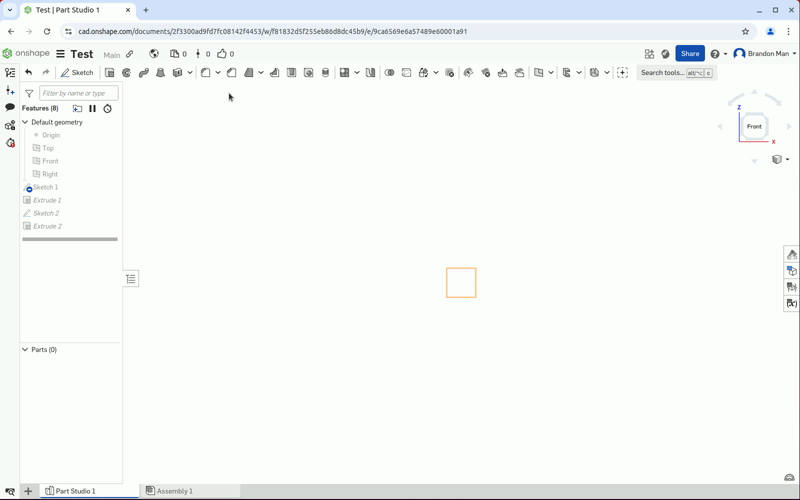
mouse_move(73, 352)
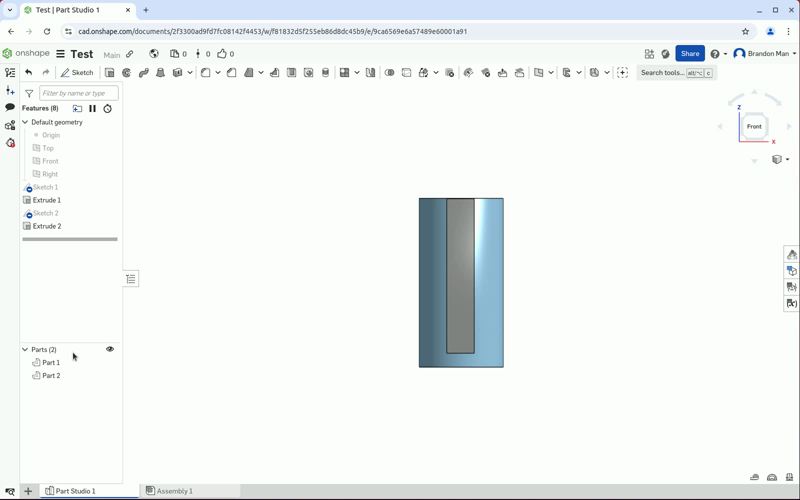
key(y)
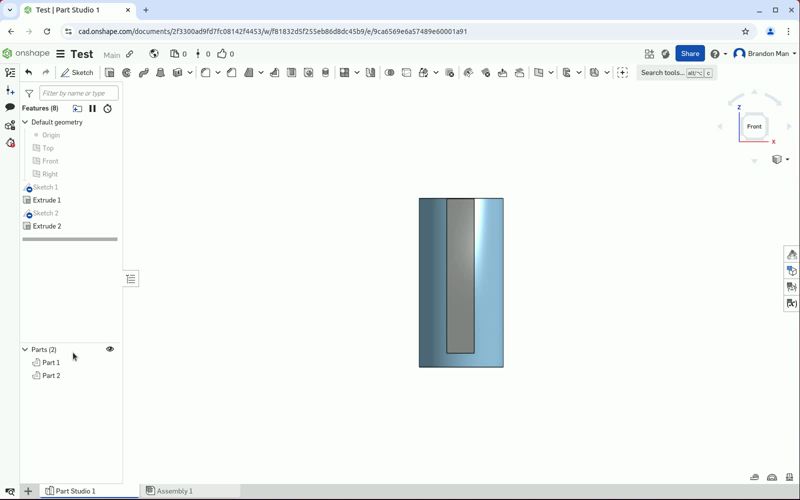
key(shift+p)
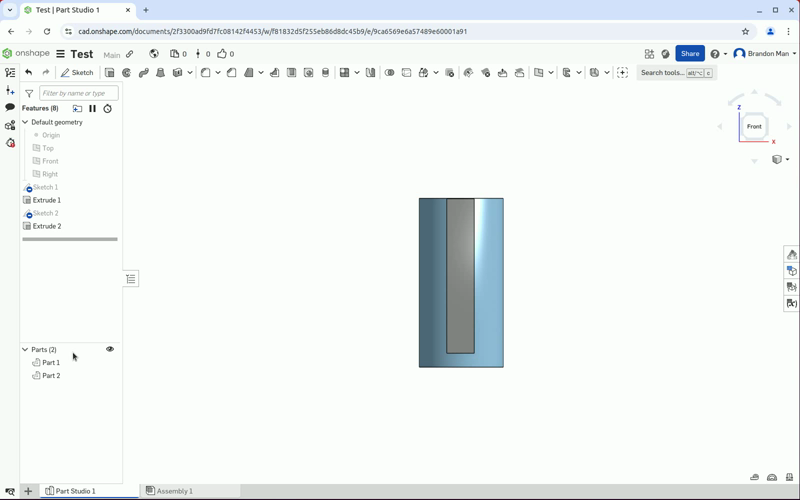
key(space)
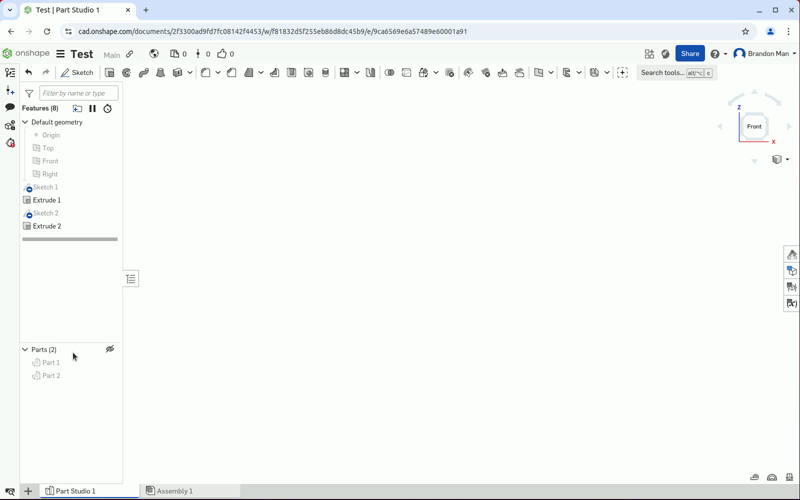
key_down(shift)
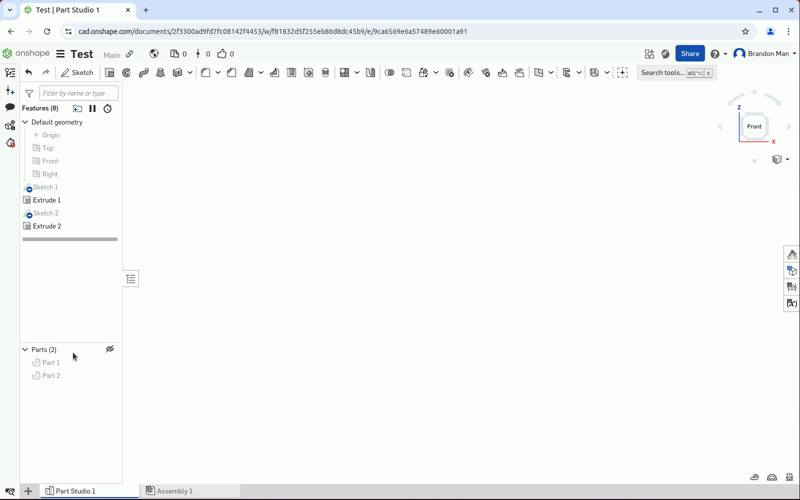
key(left)
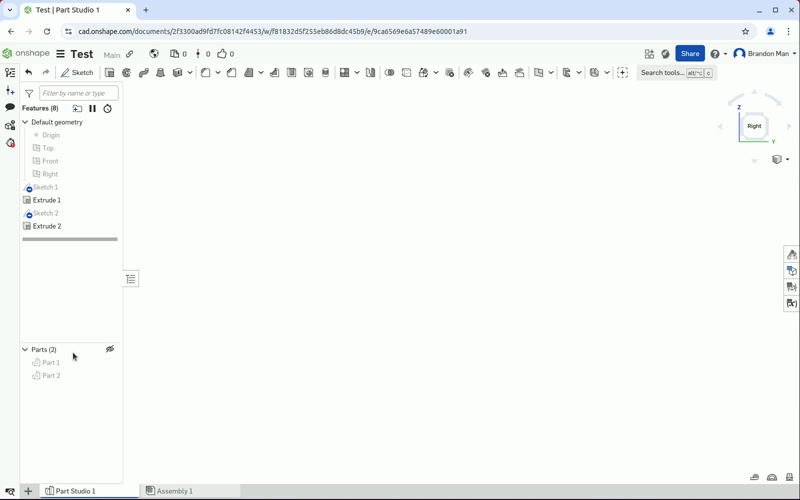
key_up(shift)
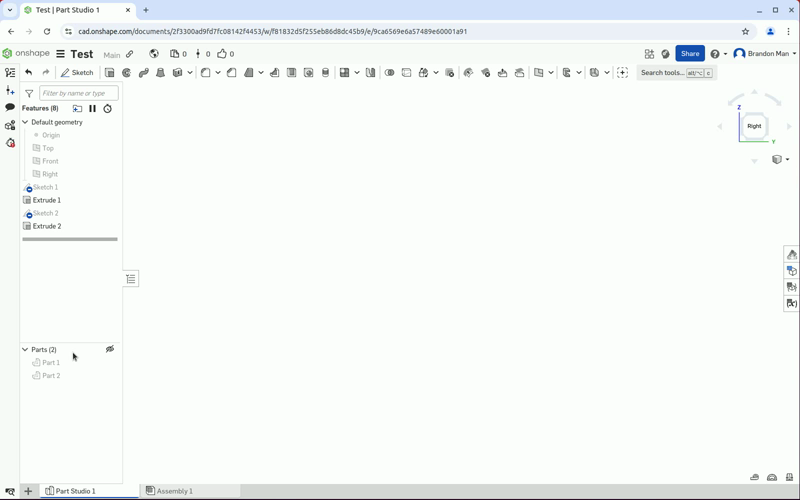
mouse_move(73, 352)
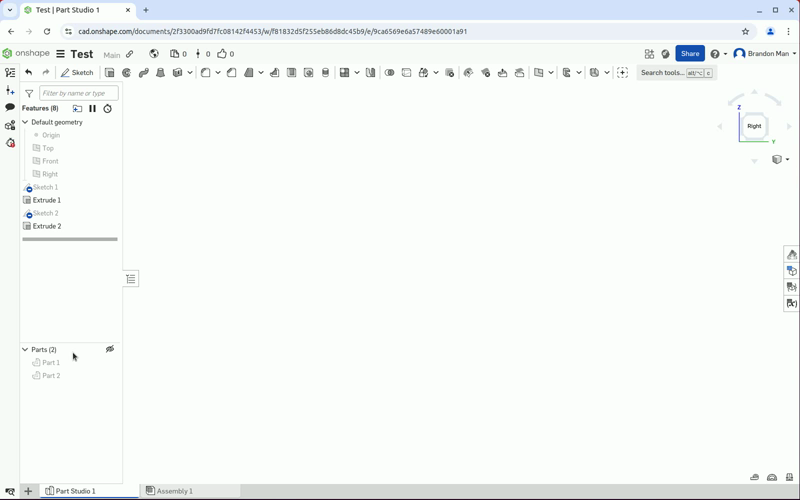
key(shift+y)
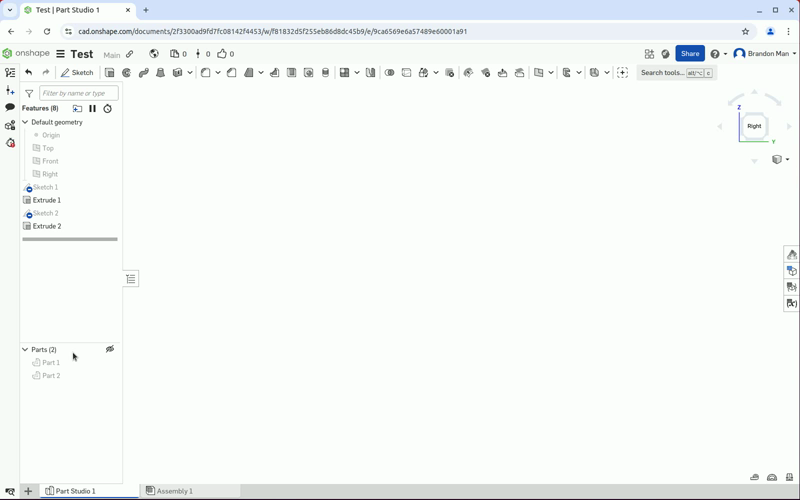
key(shift+s)
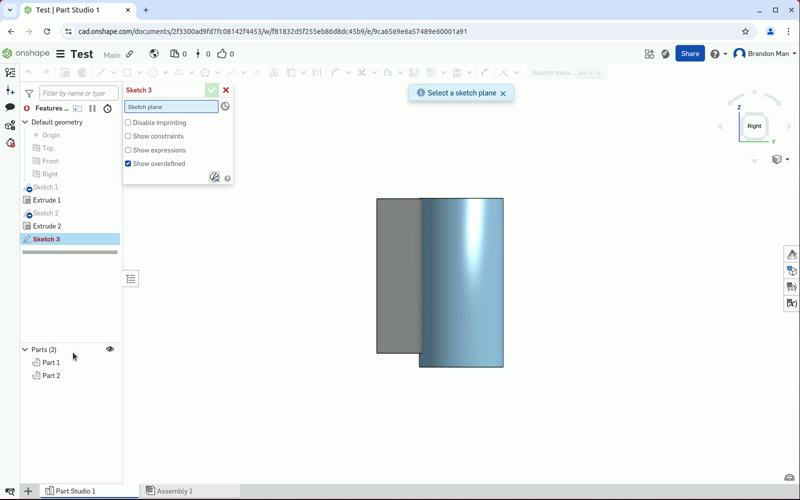
mouse_move(73, 176)
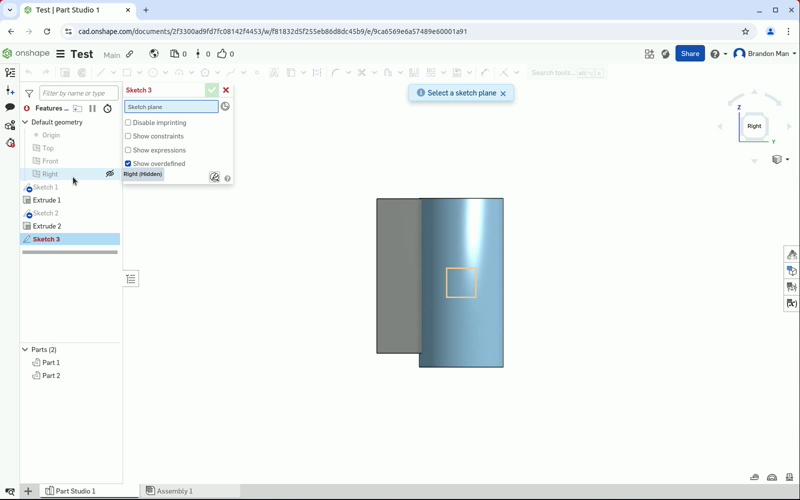
click(73, 176)
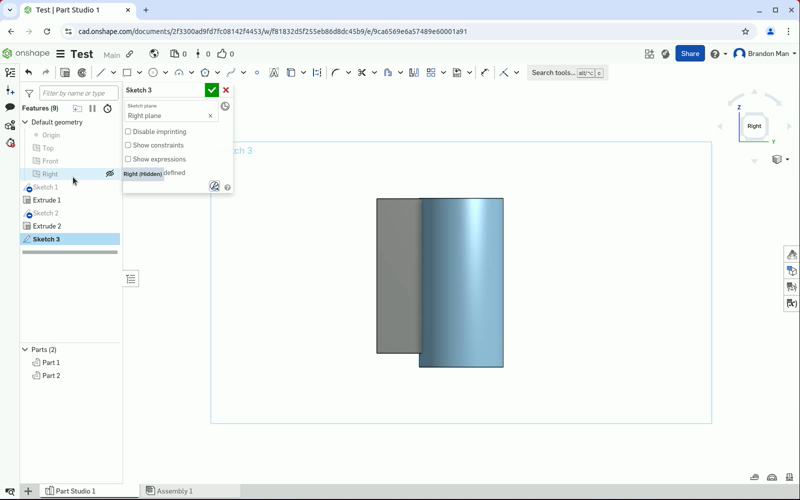
mouse_move(73, 352)
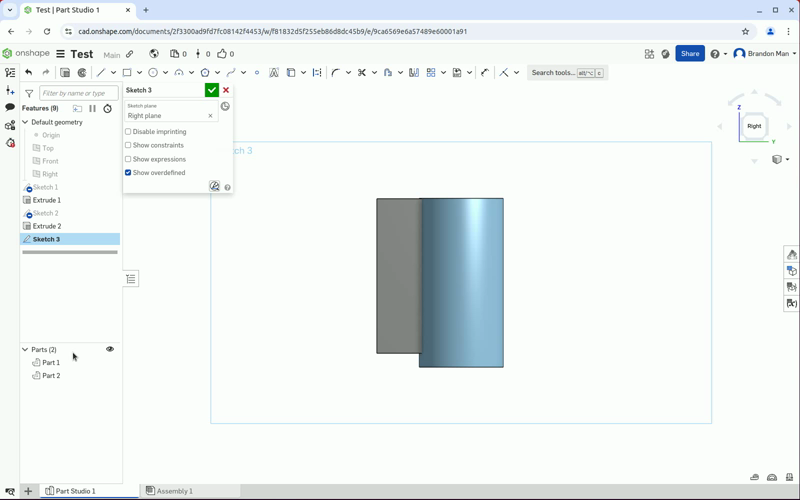
key(y)
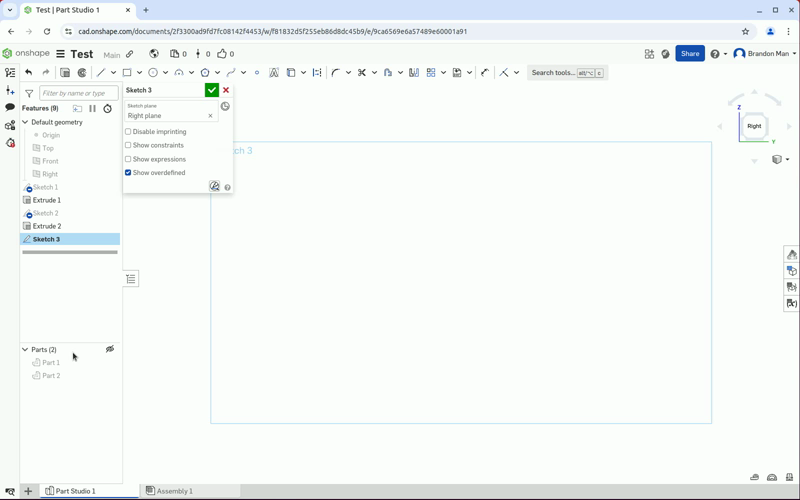
key(c)
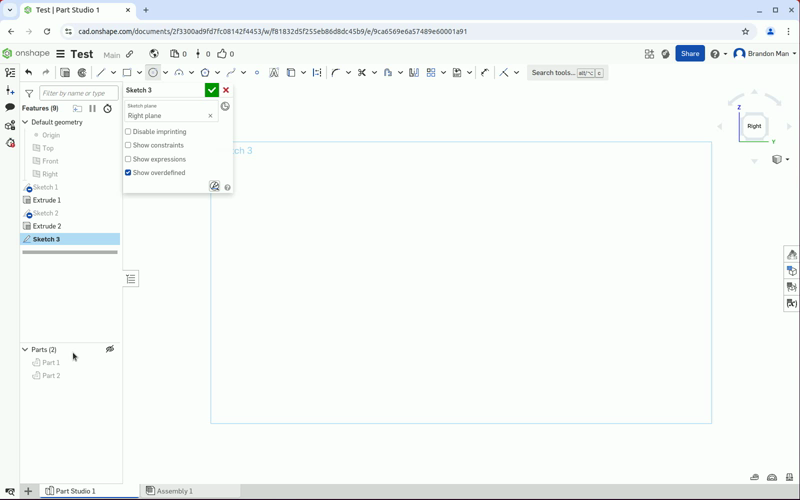
key_down(shift)
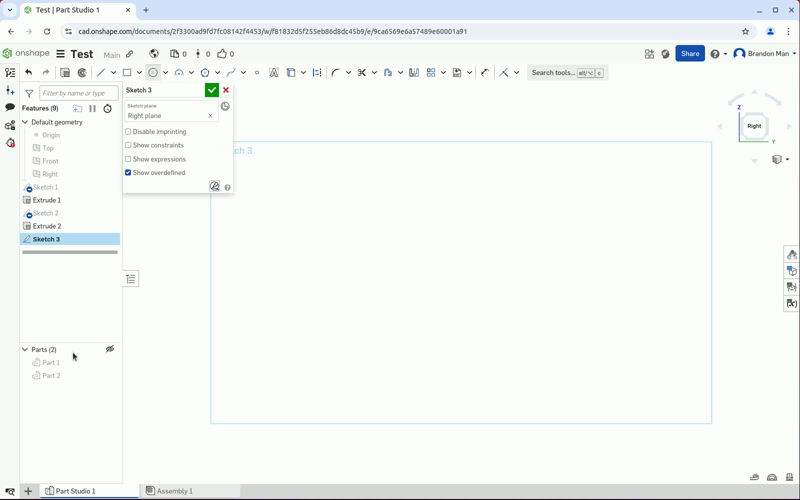
mouse_move(398, 226)
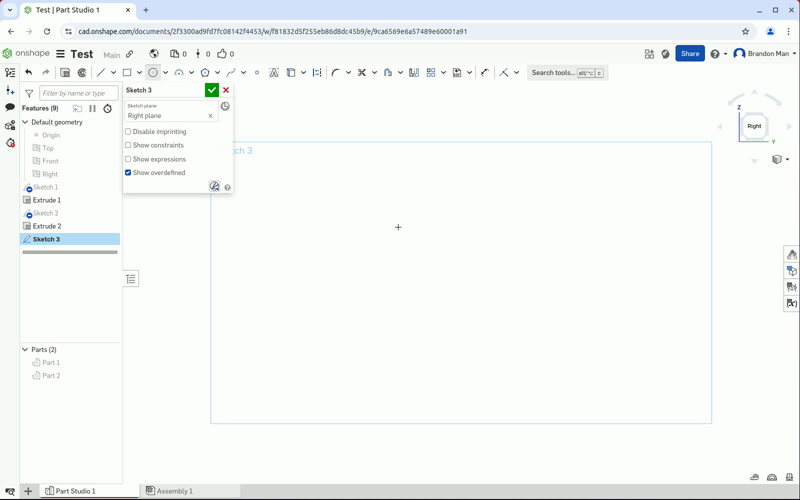
click(398, 226)
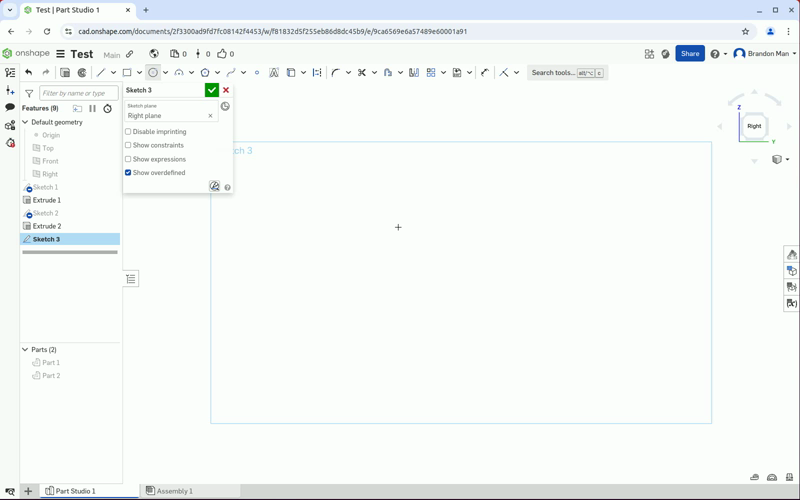
key_up(shift)
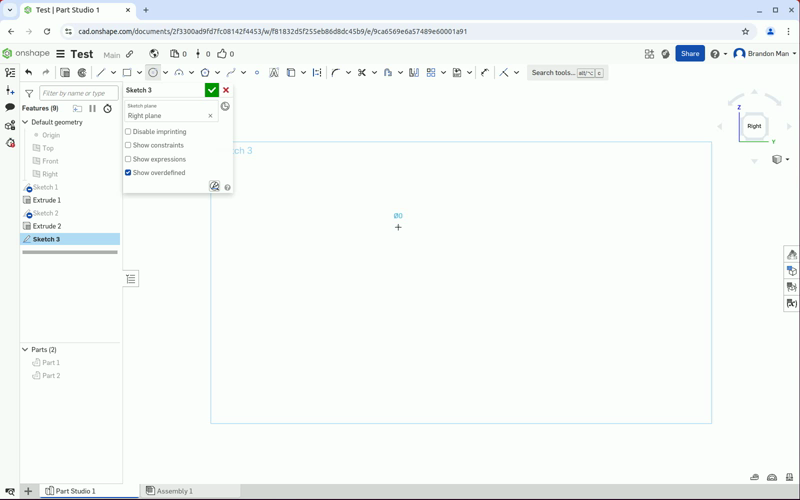
mouse_move(409, 226)
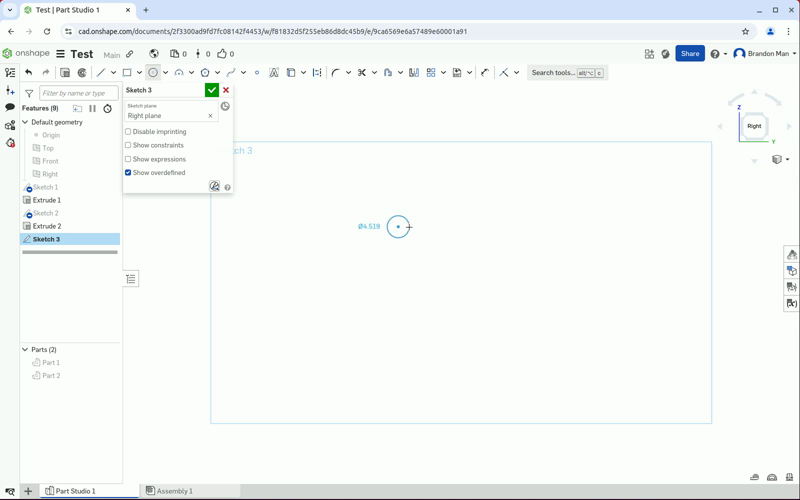
click(409, 226)
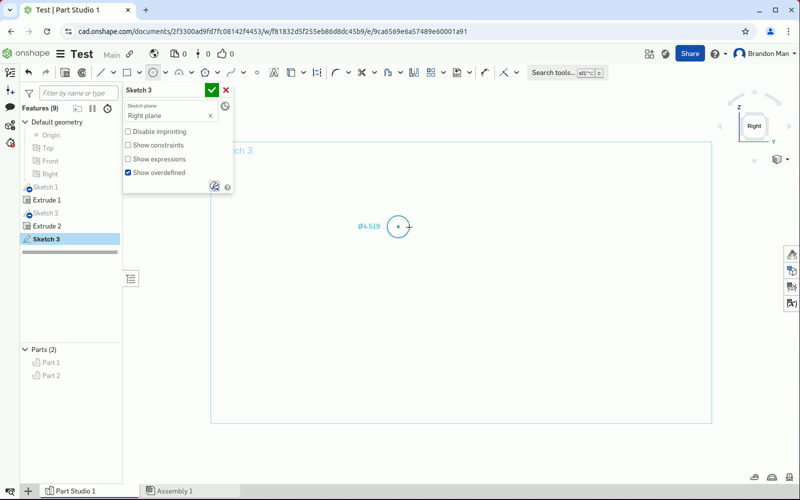
key(esc)
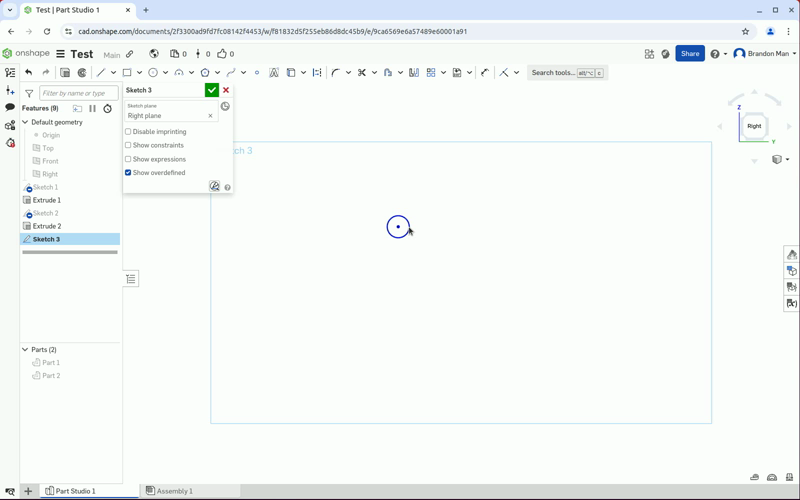
mouse_move(406, 224)
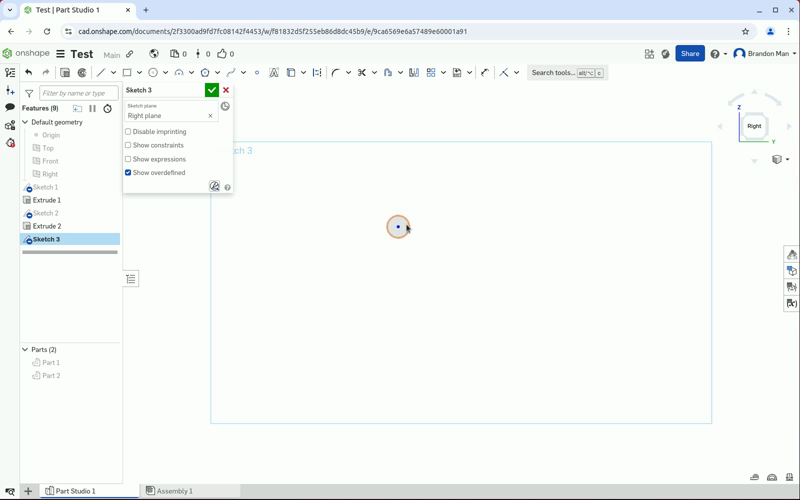
scroll(6)
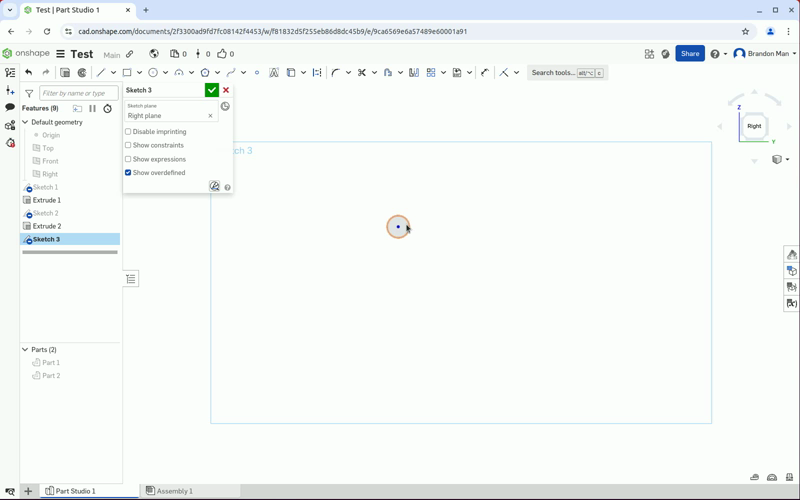
scroll(6)
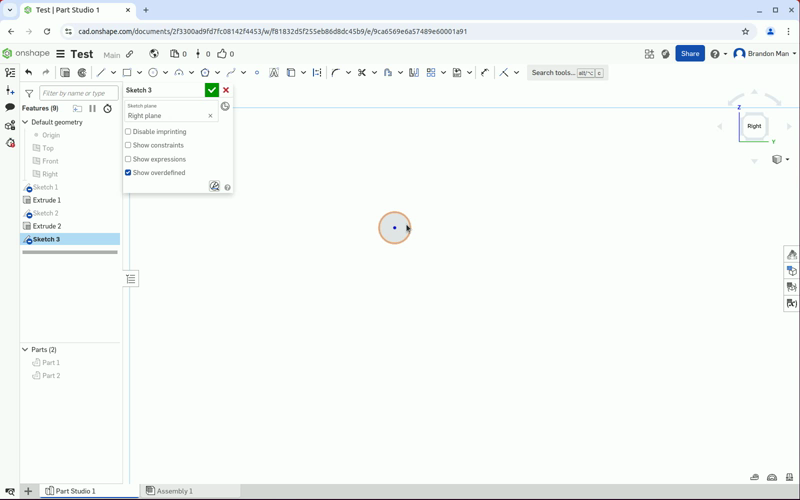
scroll(6)
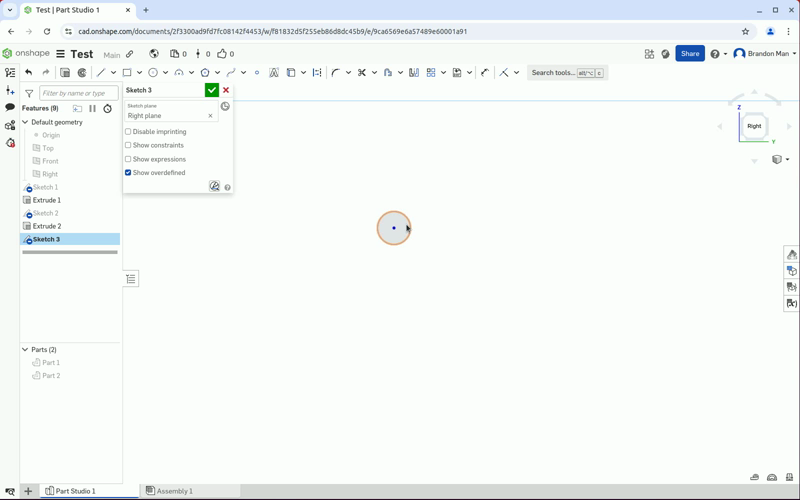
scroll(6)
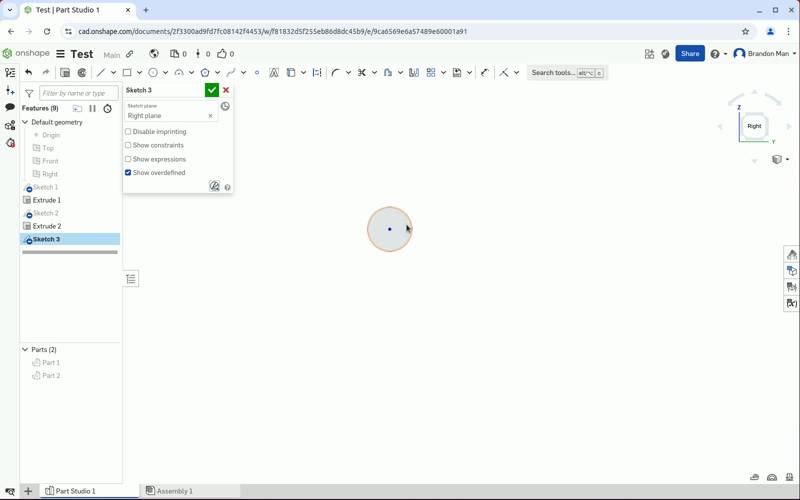
scroll(6)
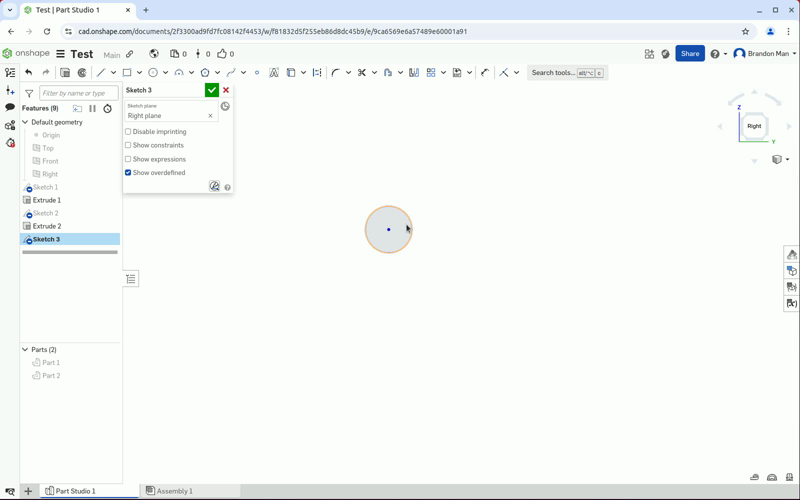
scroll(6)
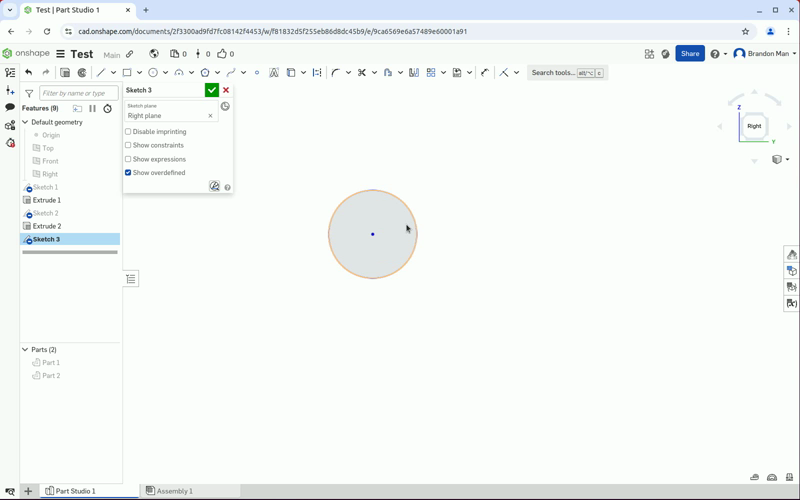
scroll(6)
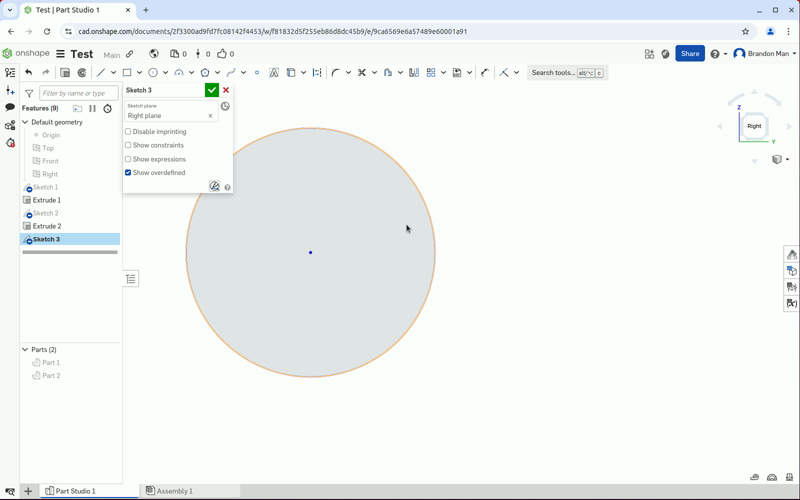
click(406, 224)
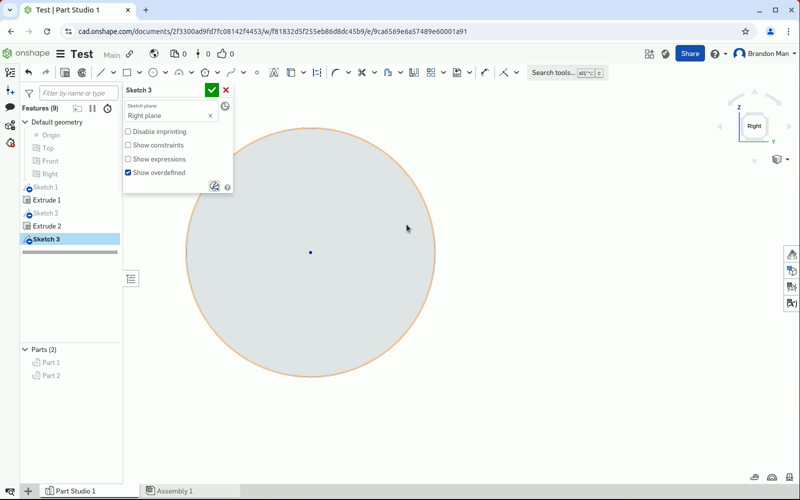
scroll(-6)
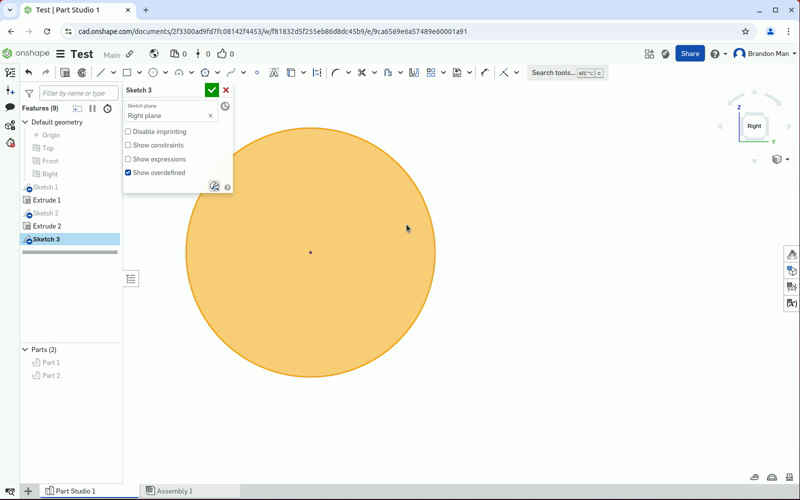
scroll(-6)
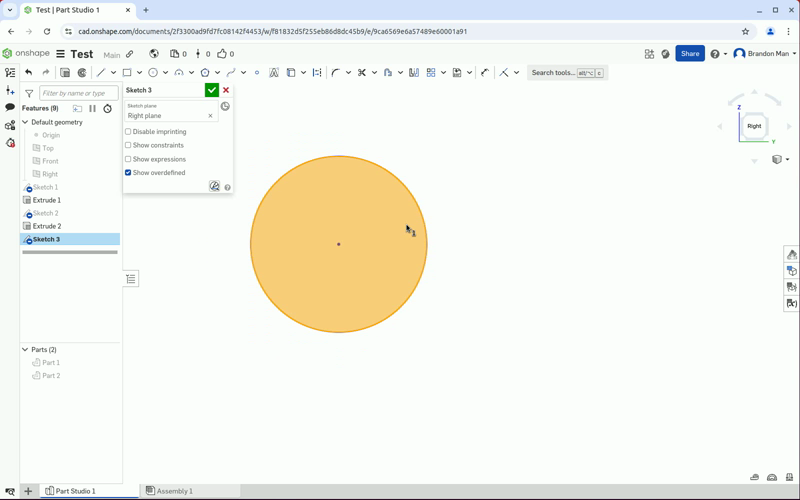
scroll(-6)
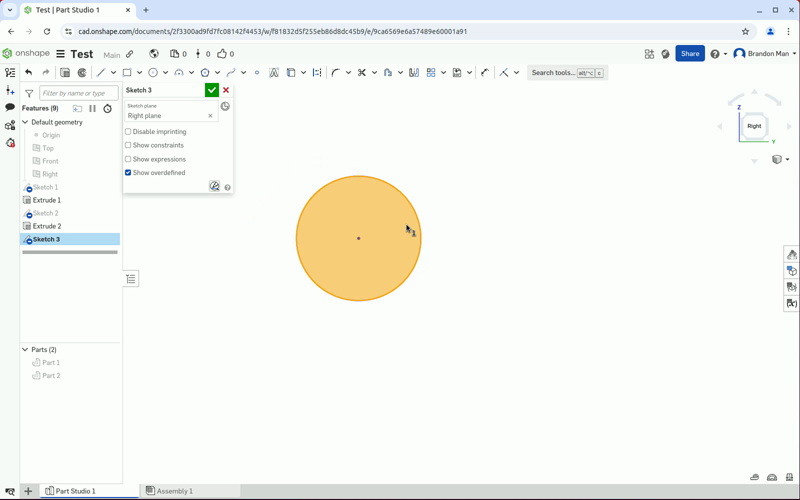
scroll(-6)
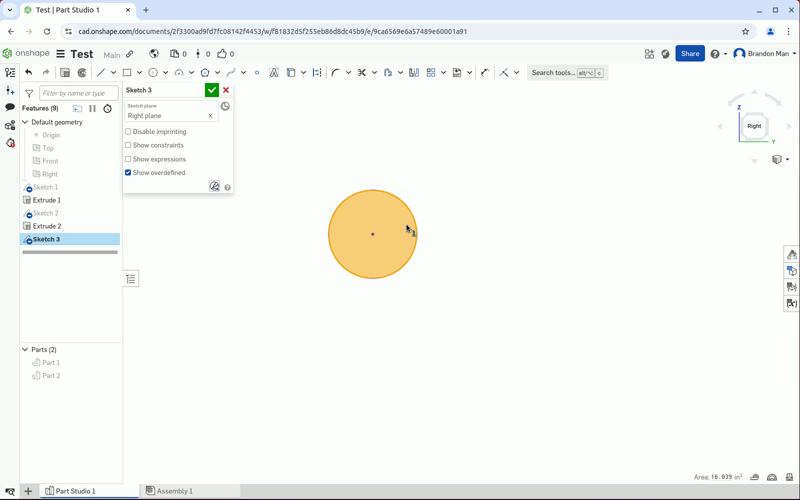
scroll(-6)
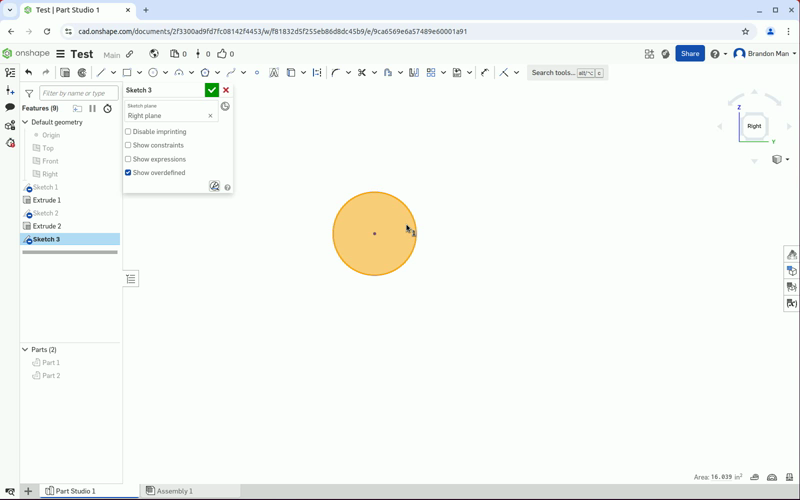
scroll(-6)
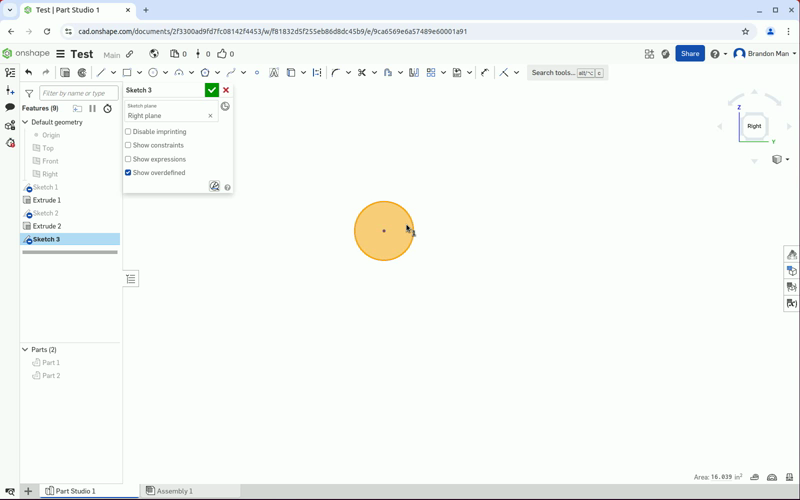
scroll(-6)
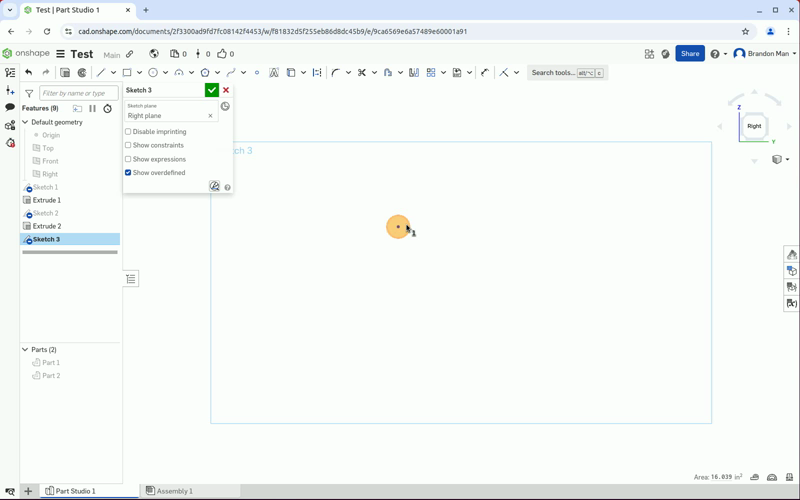
mouse_move(73, 352)
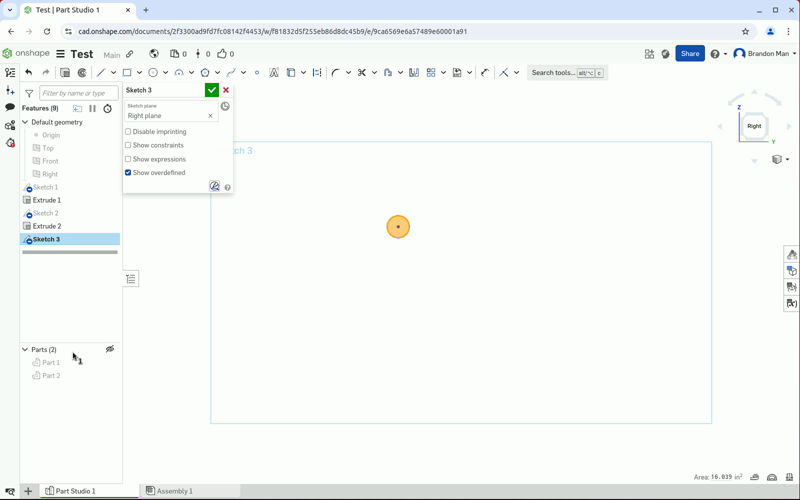
key(shift+y)
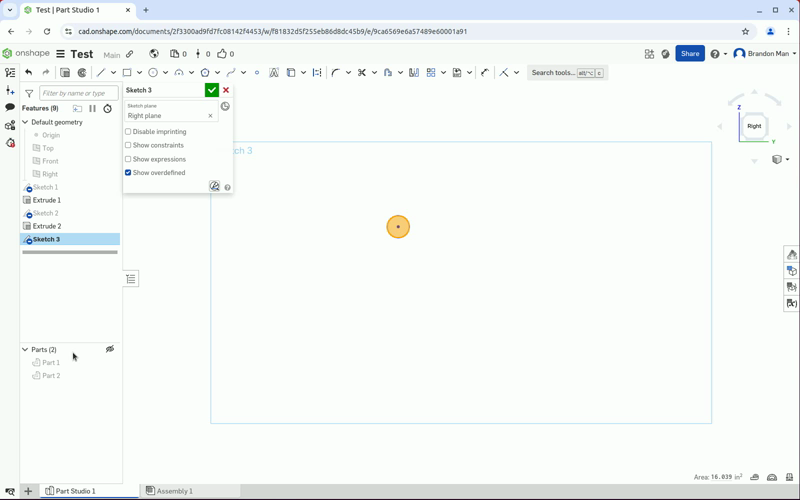
key(shift+e)
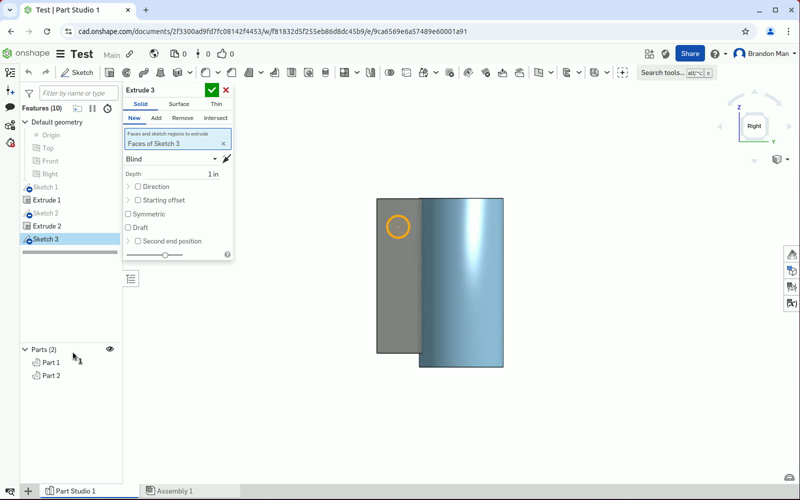
mouse_move(143, 106)
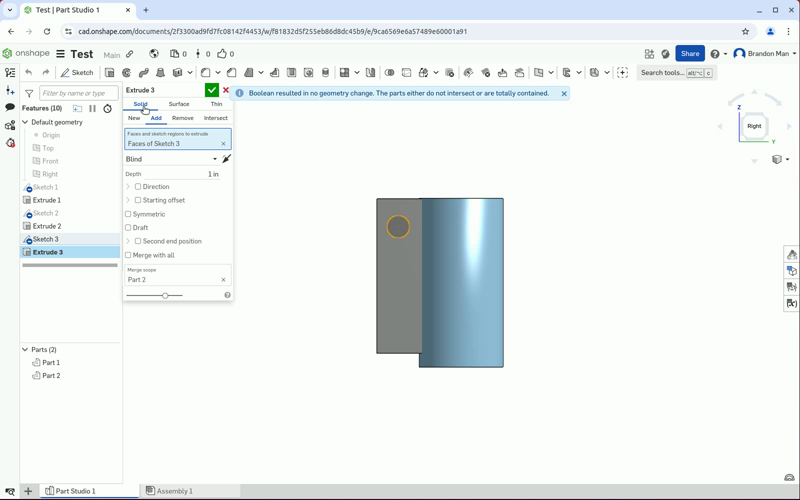
click(143, 106)
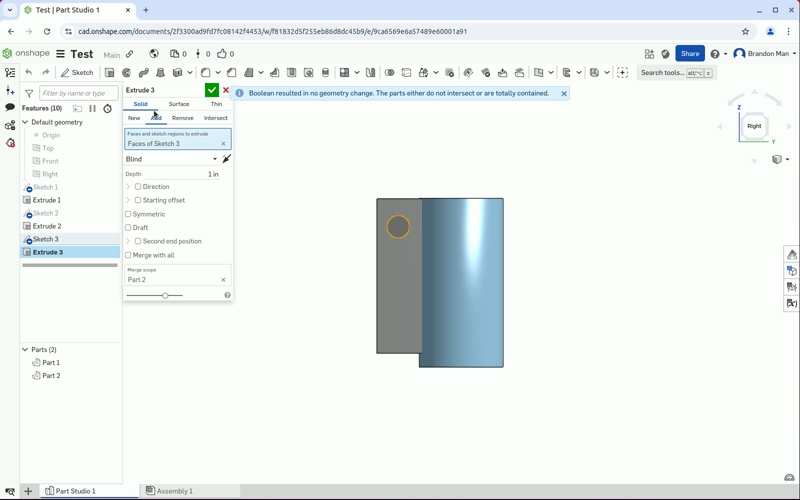
mouse_move(186, 120)
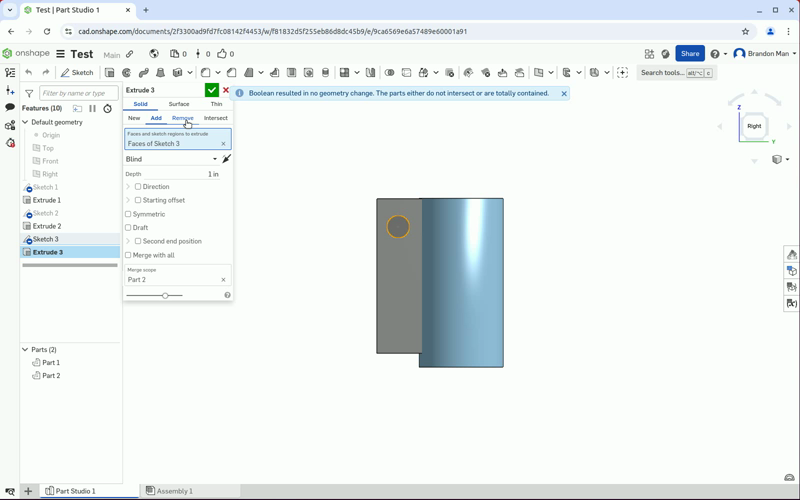
click(186, 120)
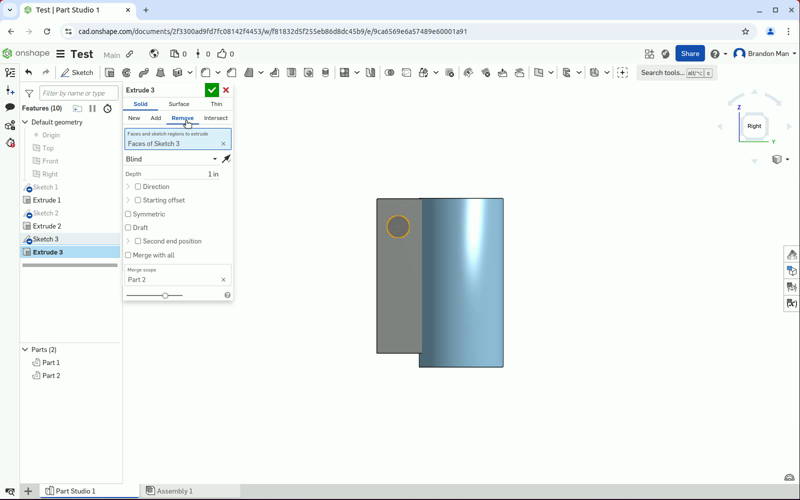
key(tab, 4)
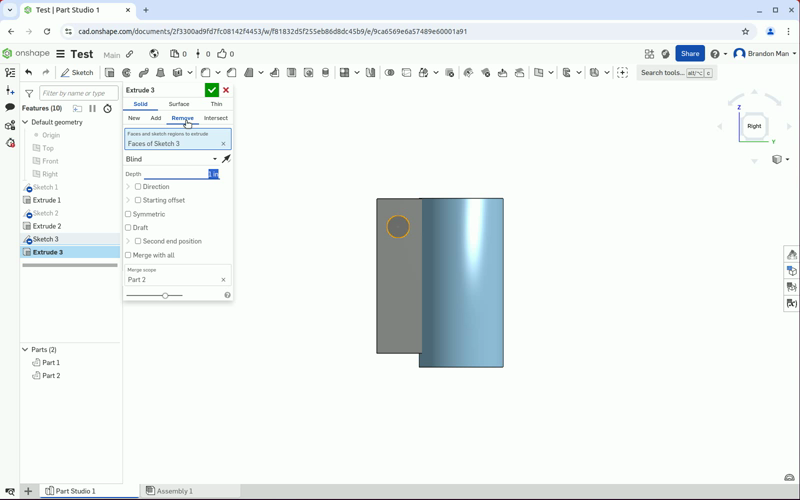
text(11.554)
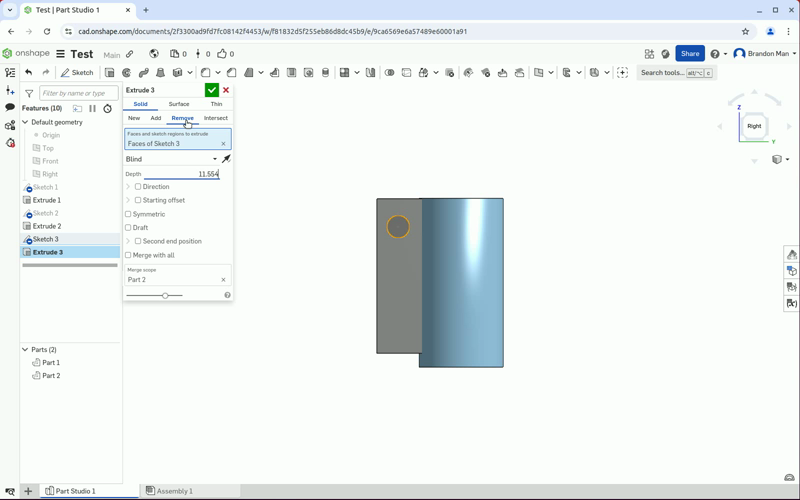
key(tab, 3)
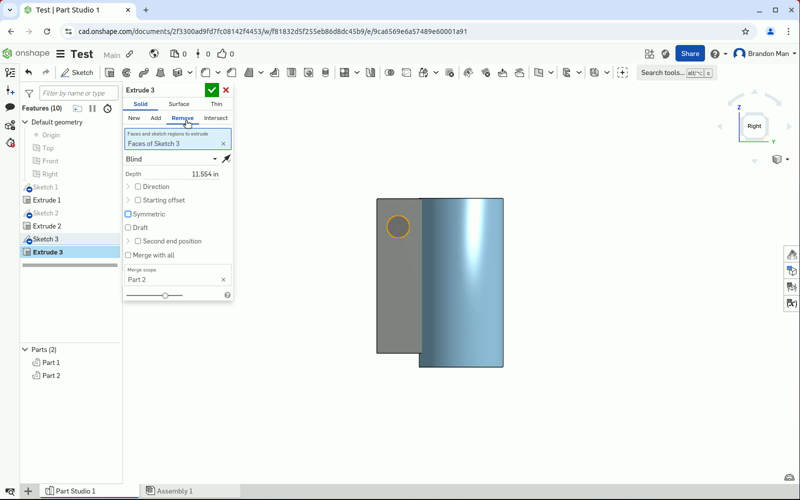
key(space)
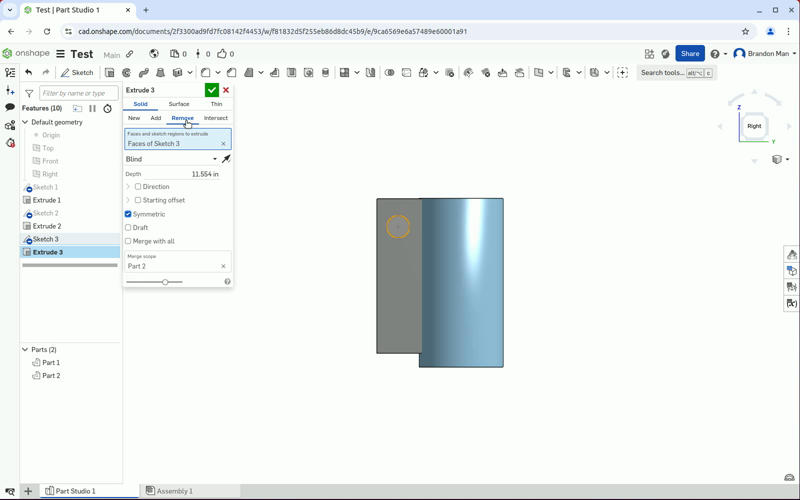
key(tab, 2)
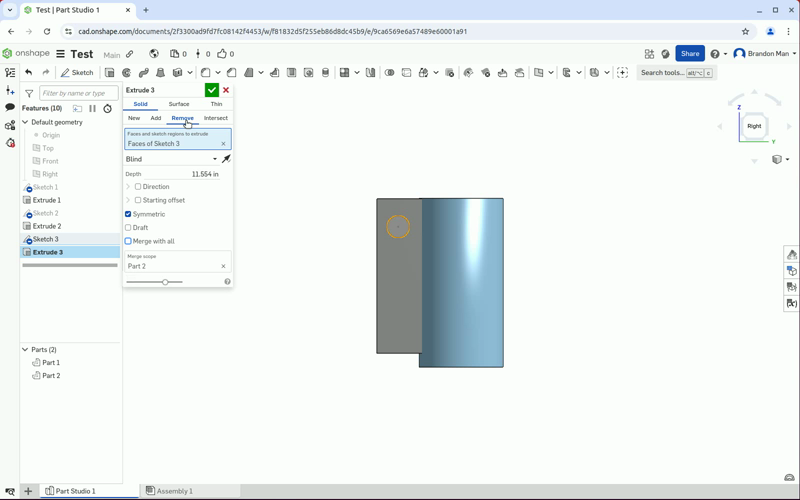
key(space)
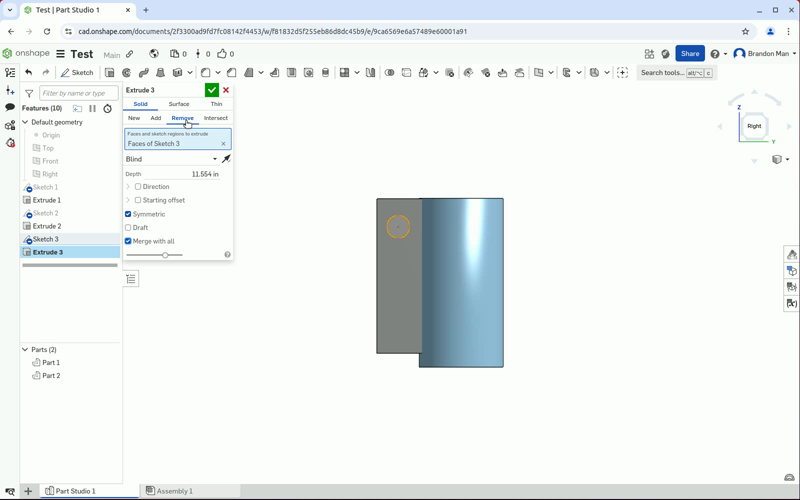
key(enter)
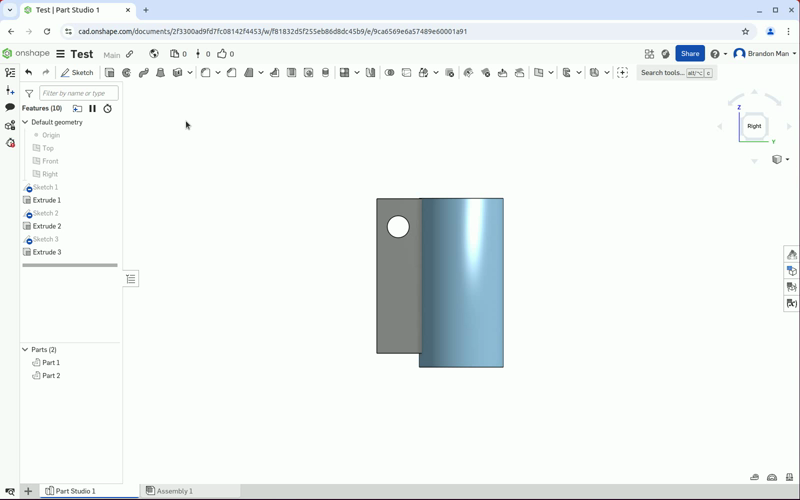
key(shift+h)
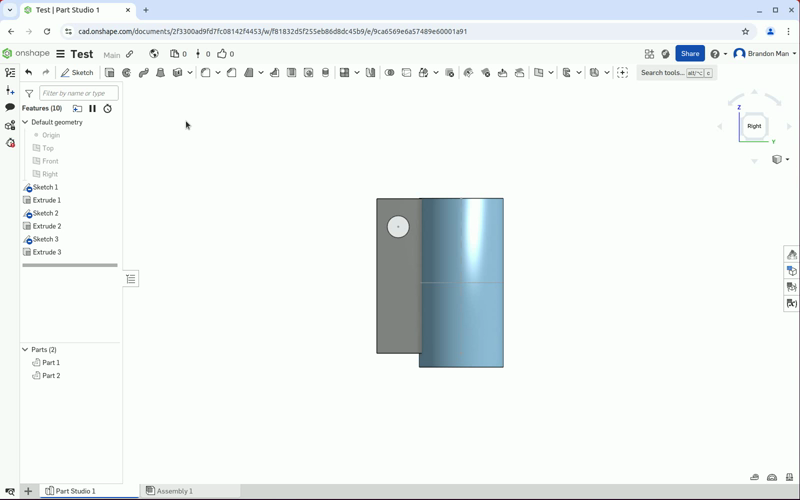
key(shift+h)
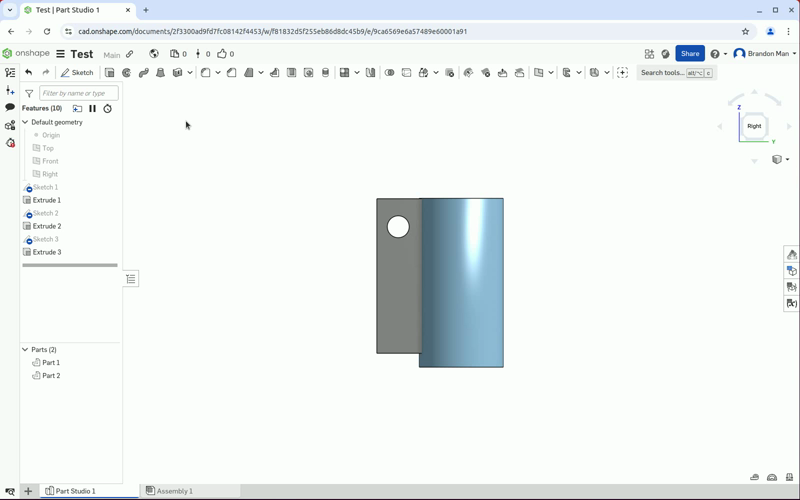
mouse_move(73, 189)
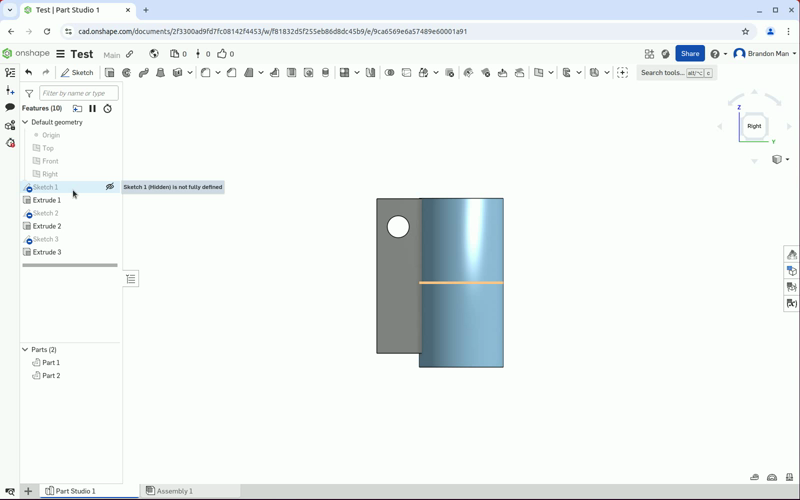
click(73, 189)
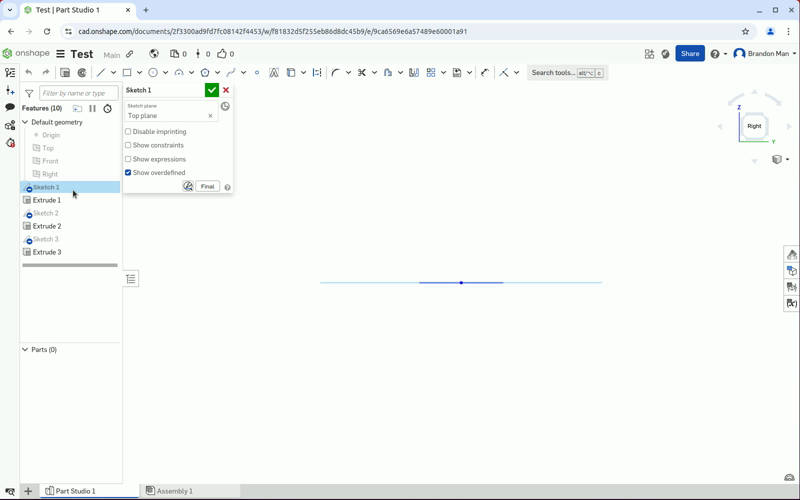
mouse_move(229, 92)
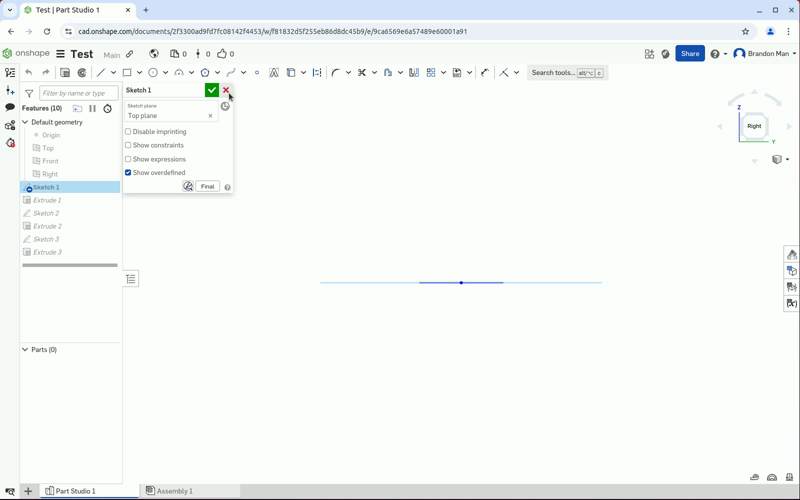
click(229, 92)
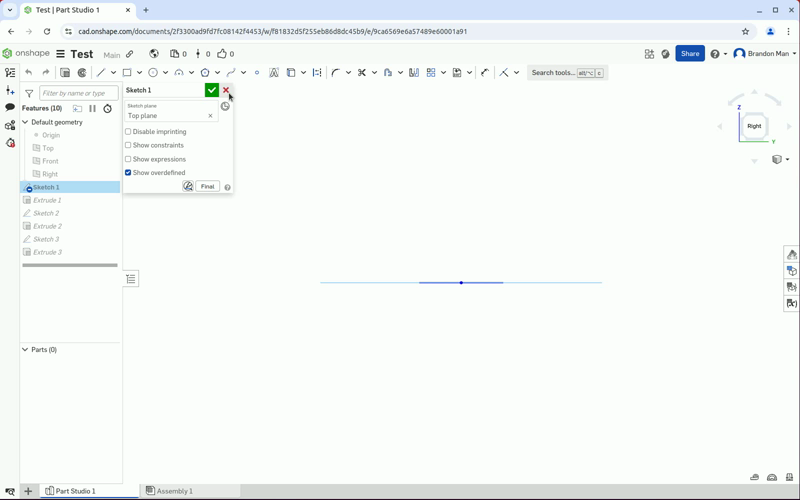
key(shift+s)
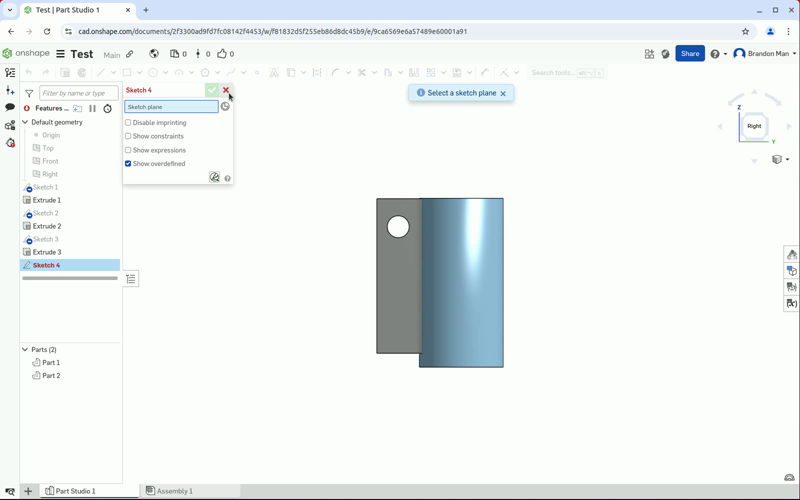
mouse_move(73, 176)
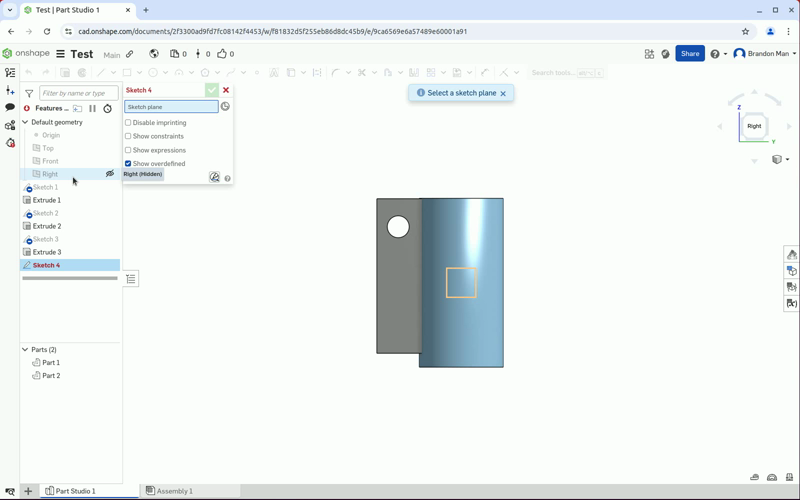
click(73, 176)
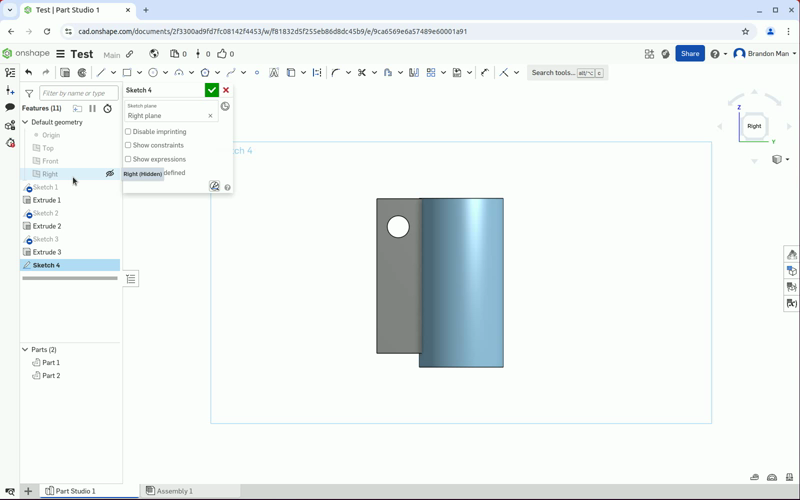
mouse_move(73, 352)
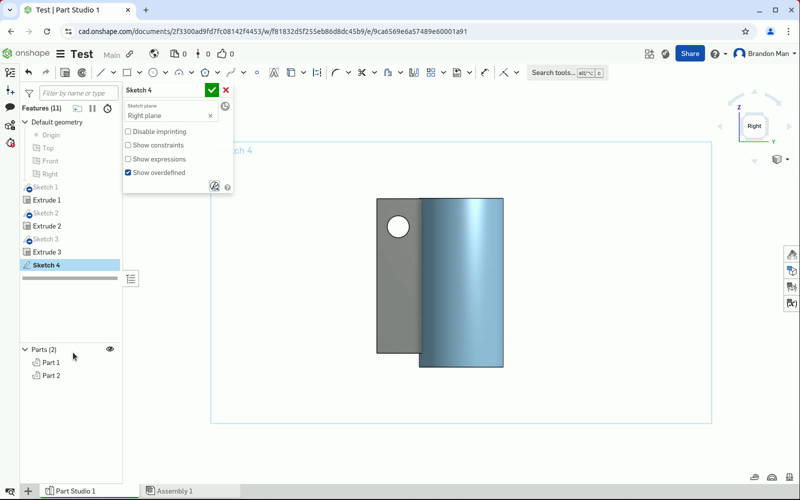
key(y)
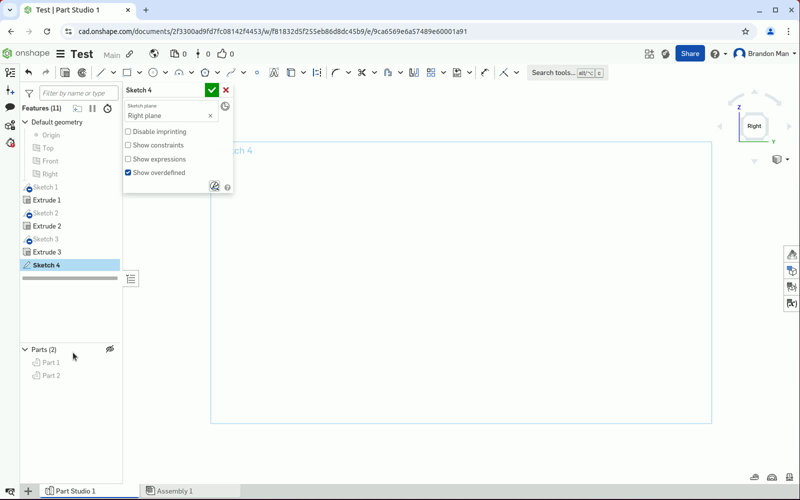
key(c)
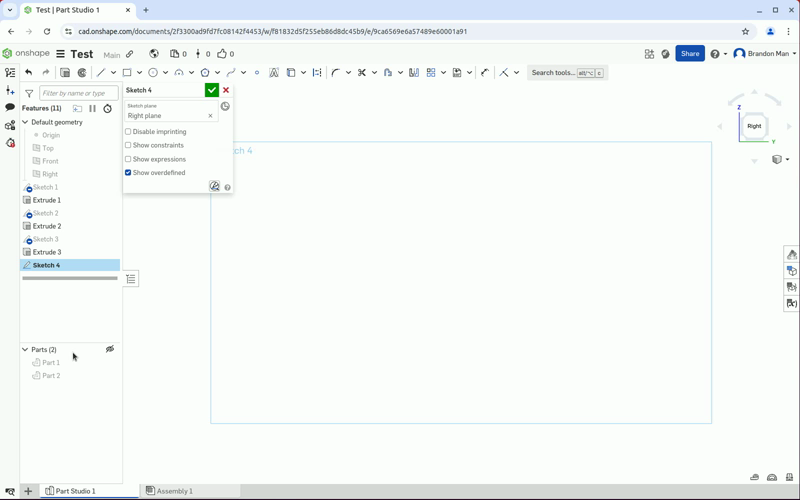
key_down(shift)
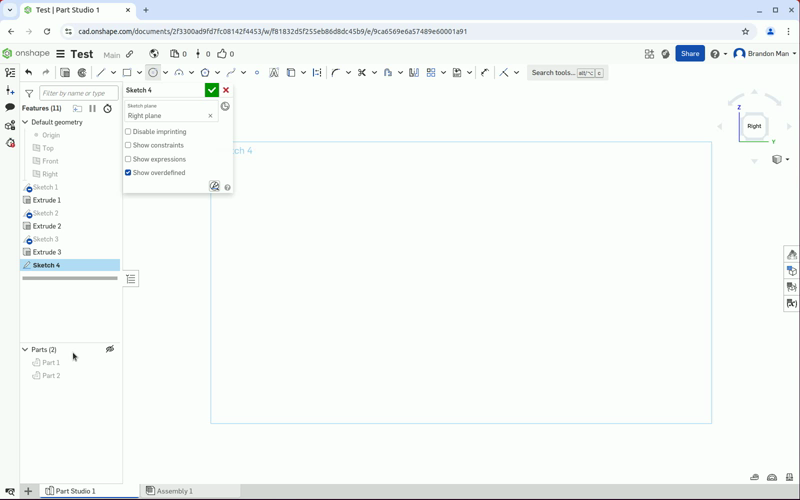
mouse_move(398, 325)
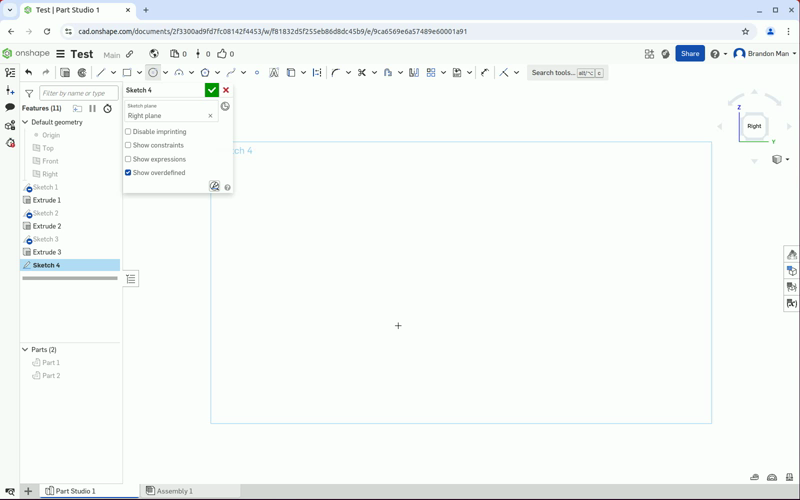
click(398, 325)
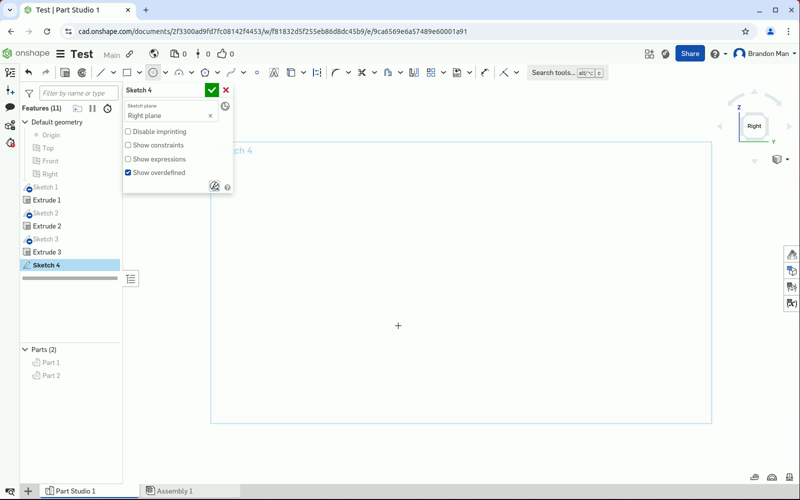
key_up(shift)
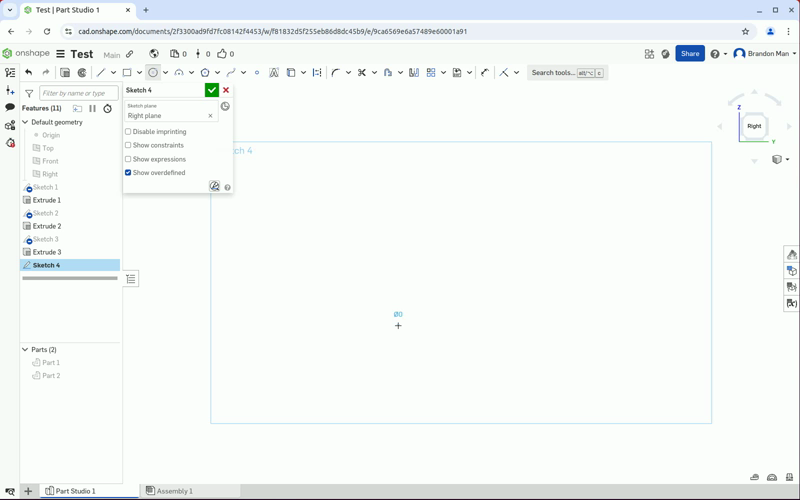
mouse_move(409, 325)
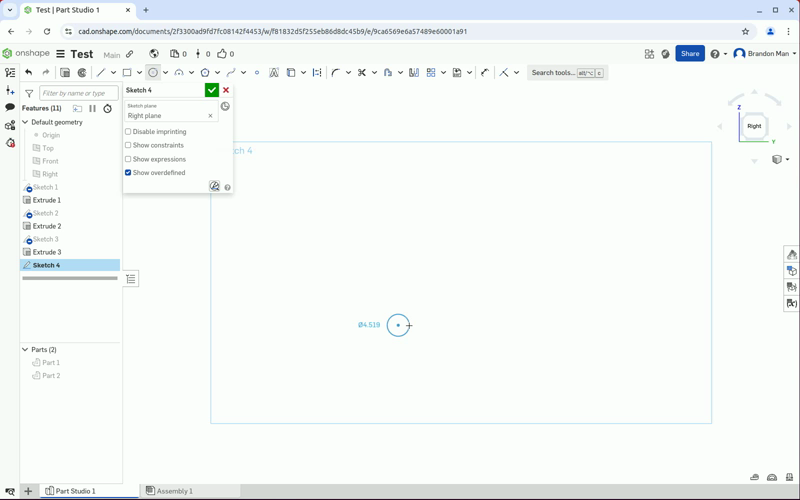
click(409, 325)
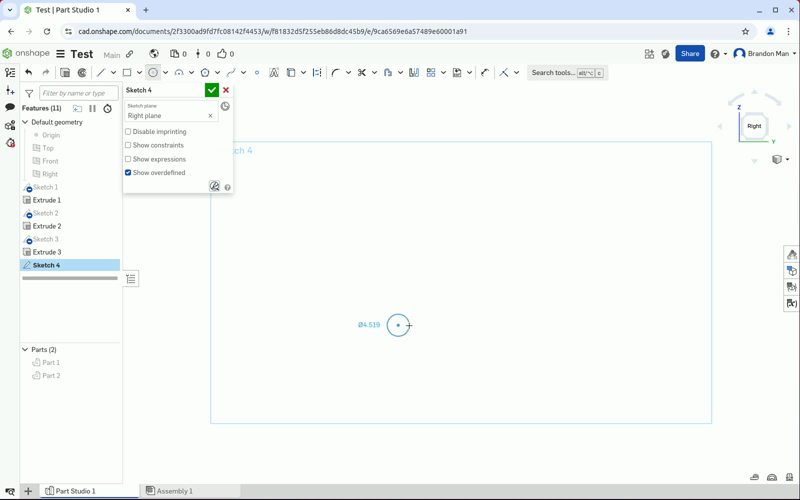
key(esc)
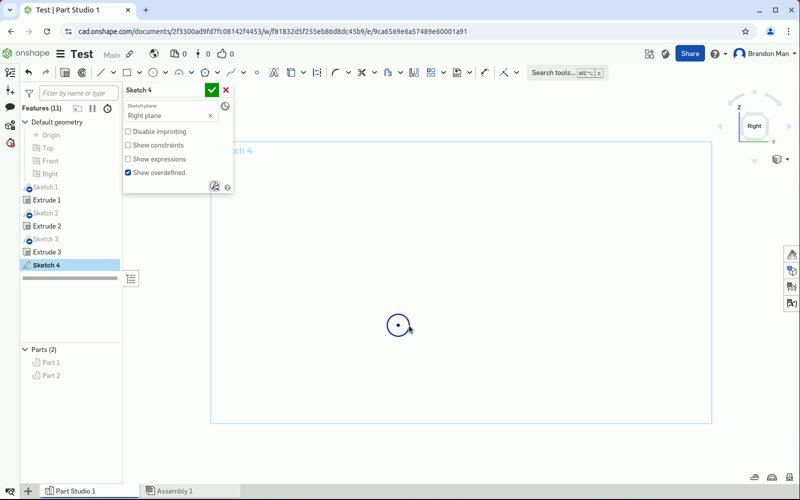
mouse_move(393, 329)
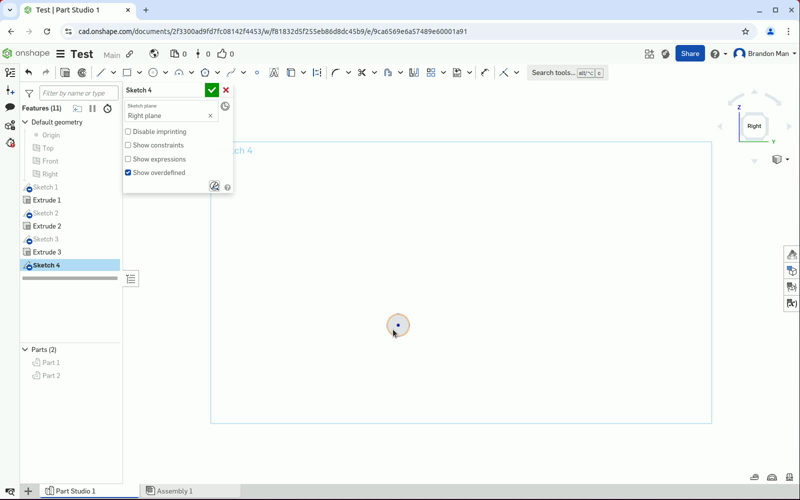
scroll(6)
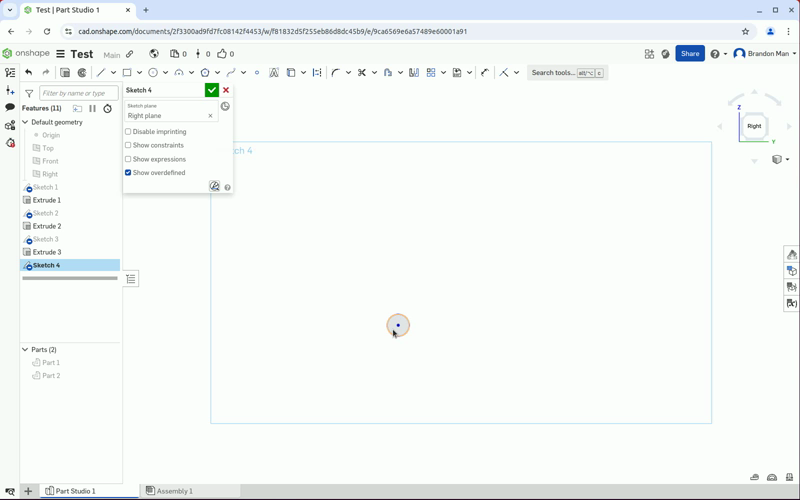
scroll(6)
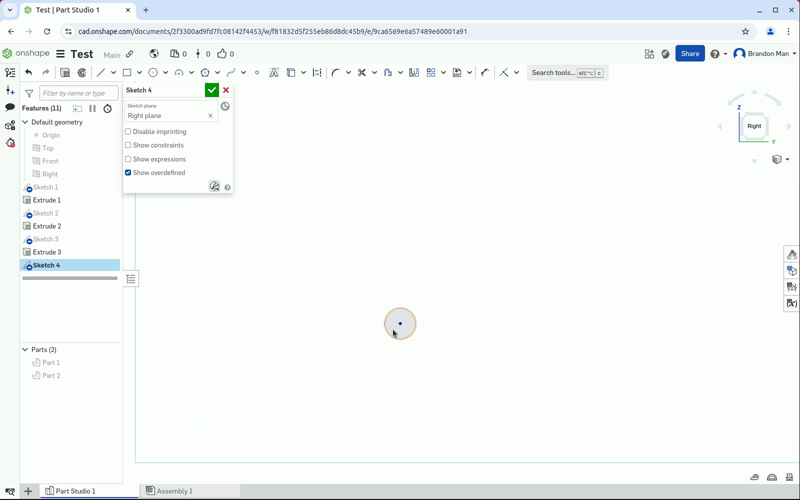
scroll(6)
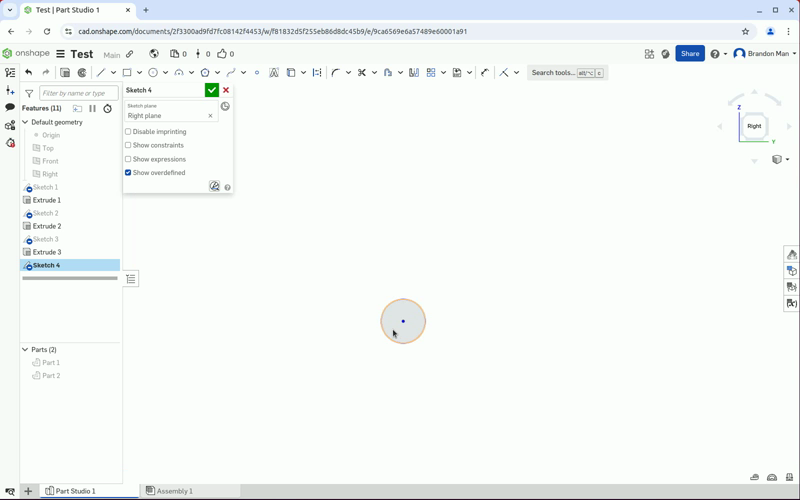
scroll(6)
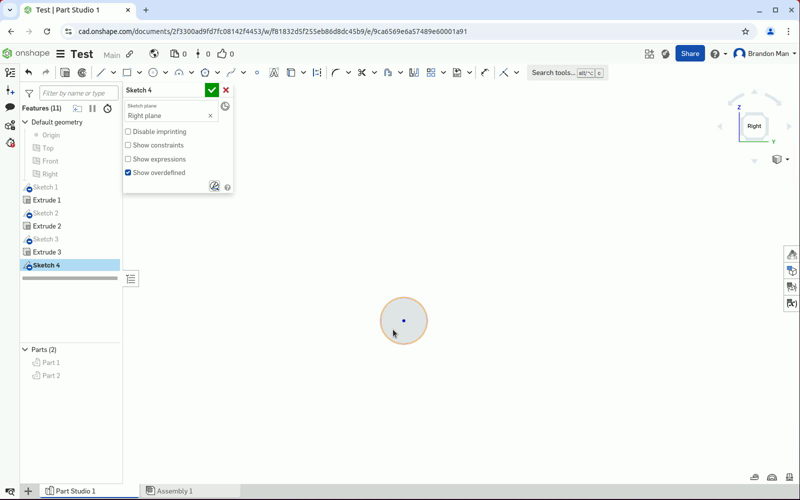
scroll(6)
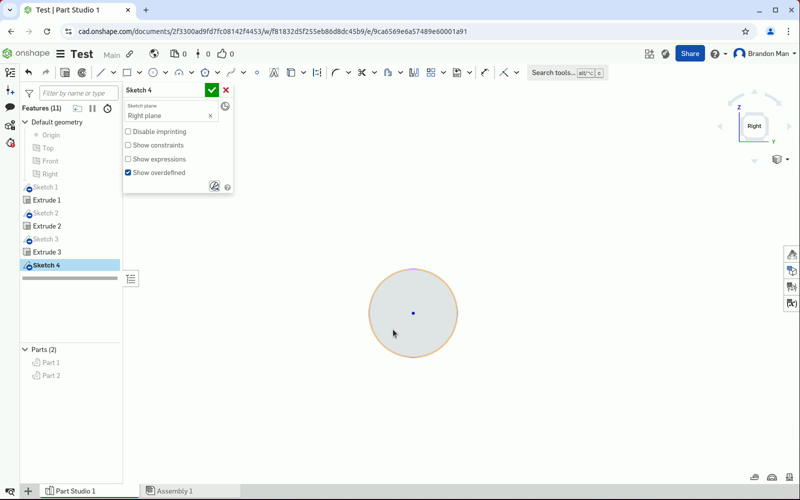
scroll(6)
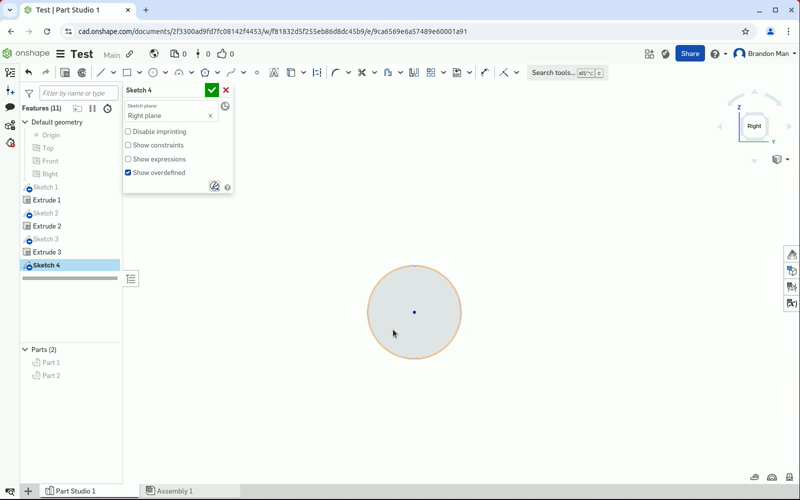
scroll(6)
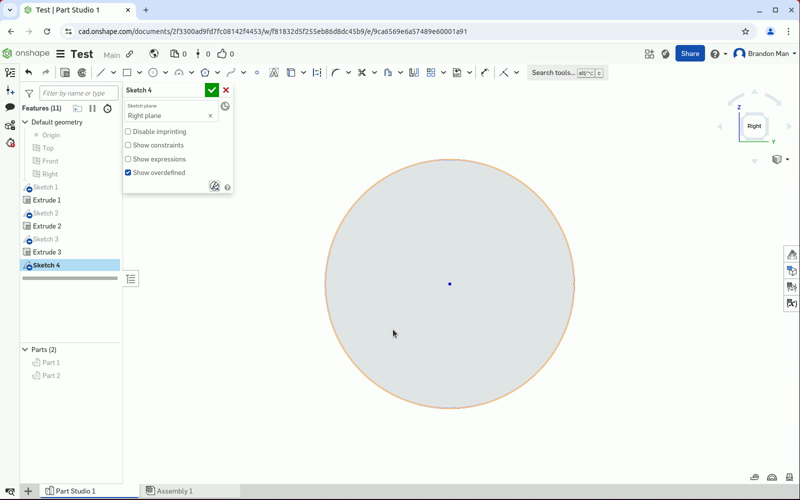
click(393, 329)
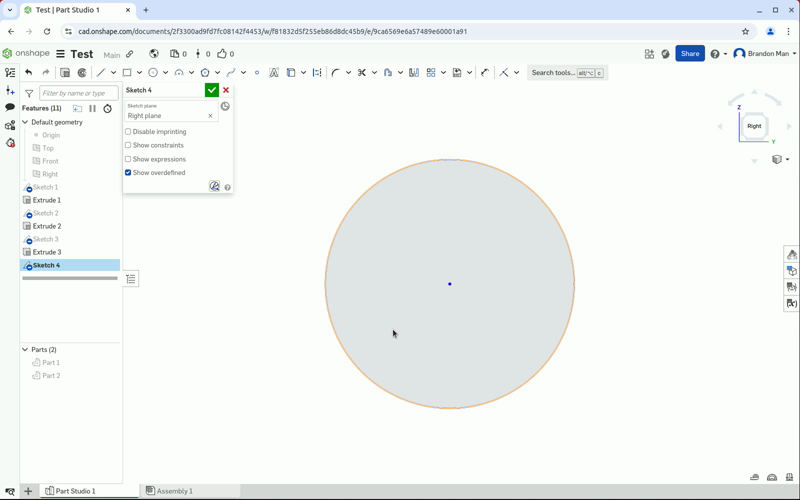
scroll(-6)
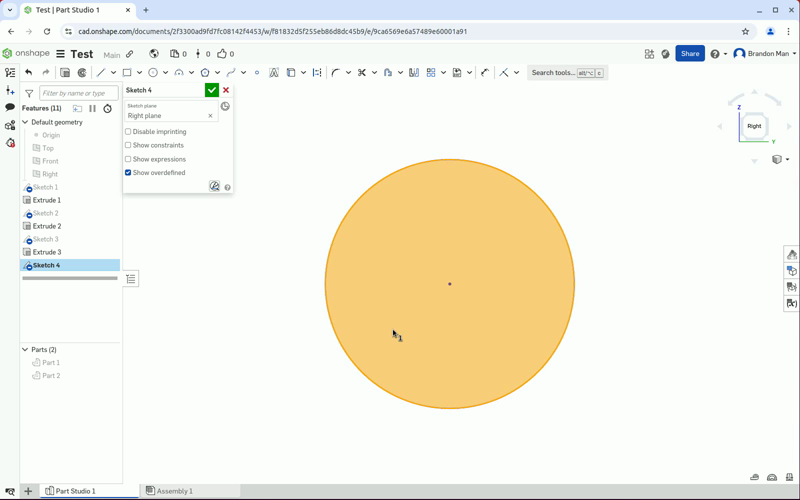
scroll(-6)
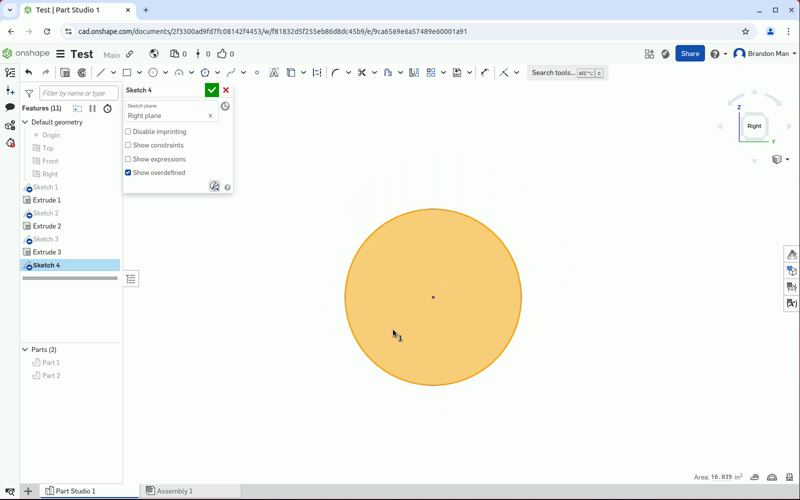
scroll(-6)
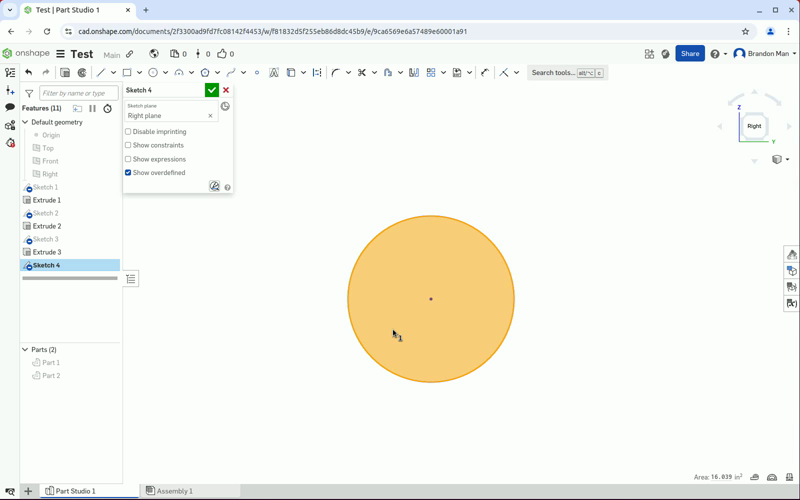
scroll(-6)
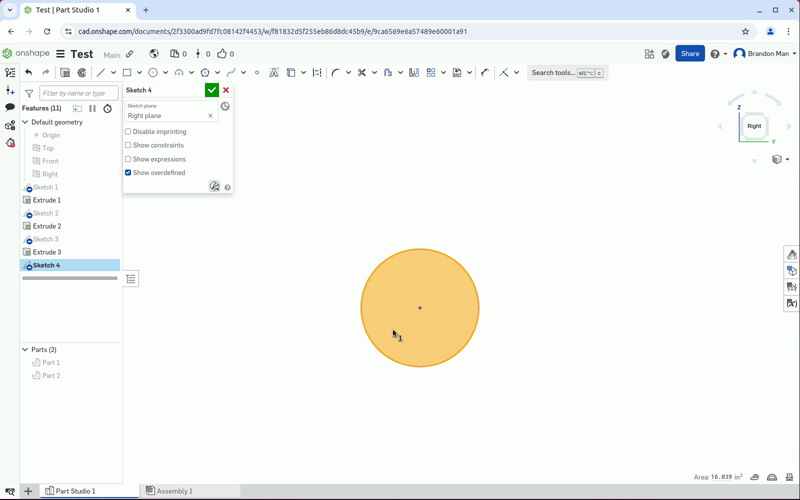
scroll(-6)
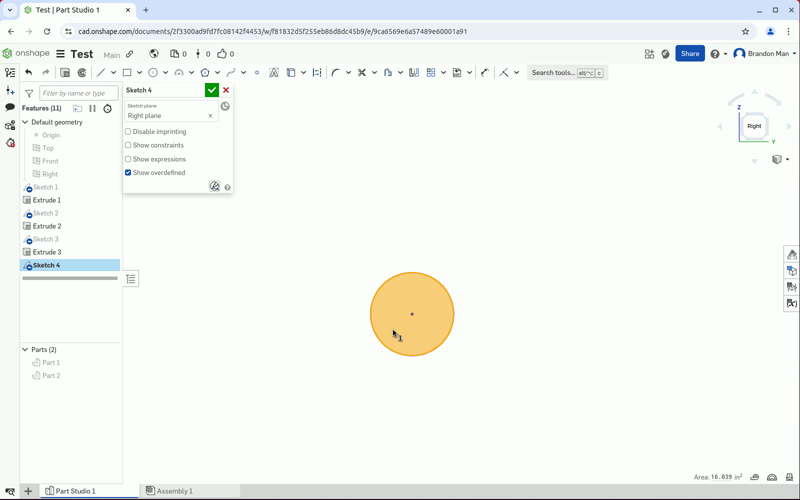
scroll(-6)
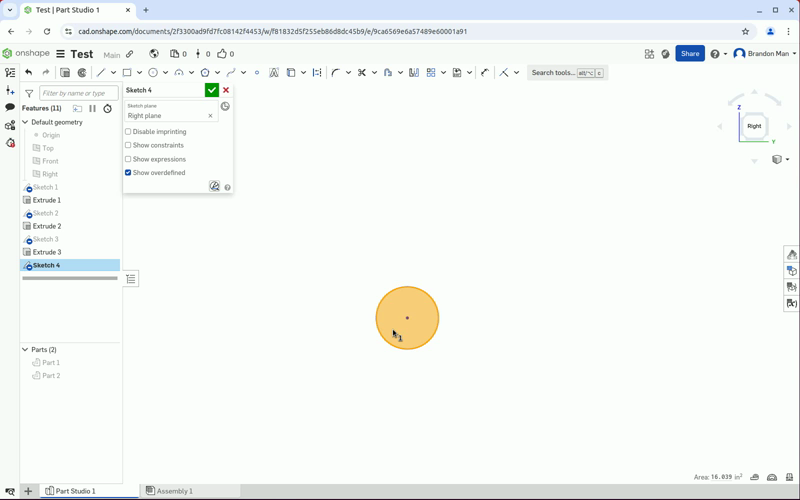
scroll(-6)
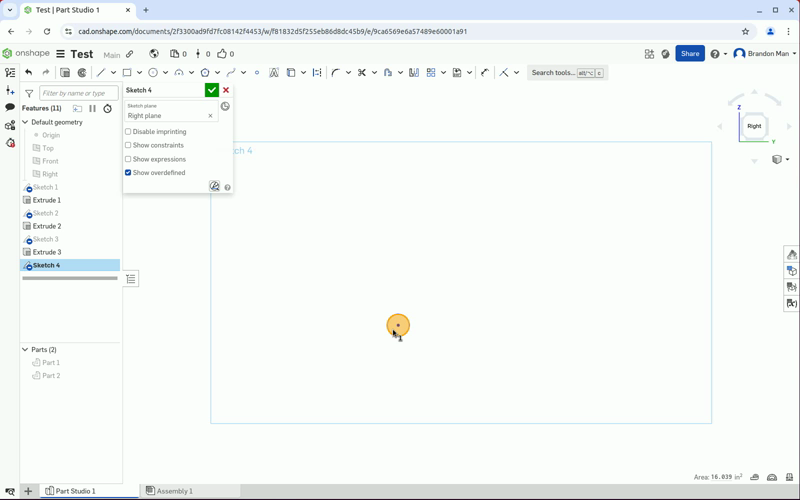
mouse_move(73, 352)
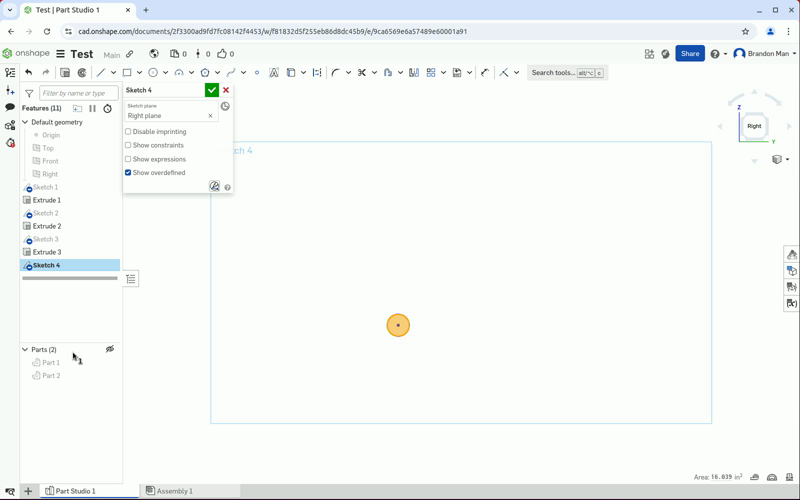
key(shift+y)
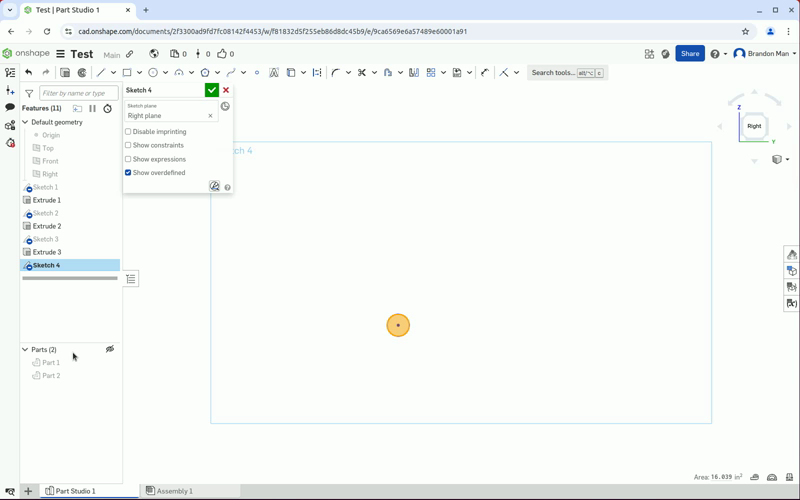
key(shift+e)
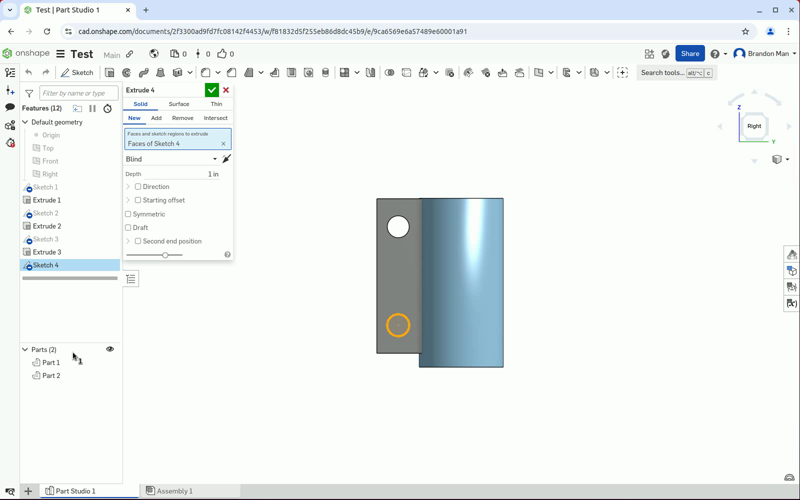
mouse_move(143, 106)
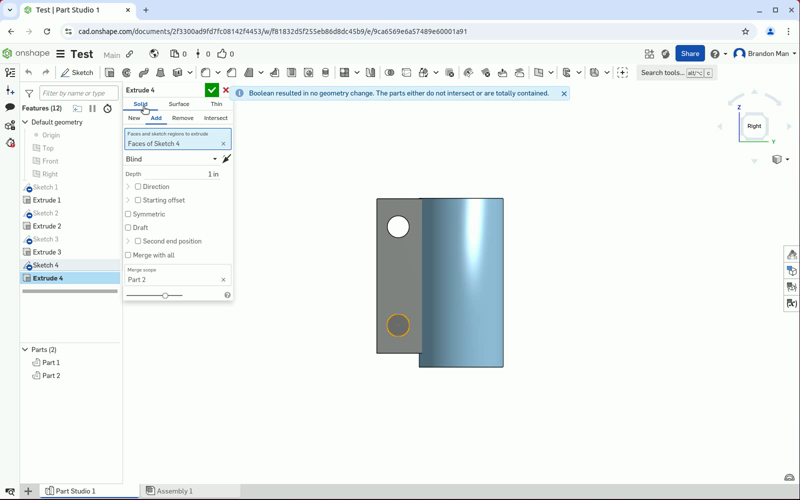
click(143, 106)
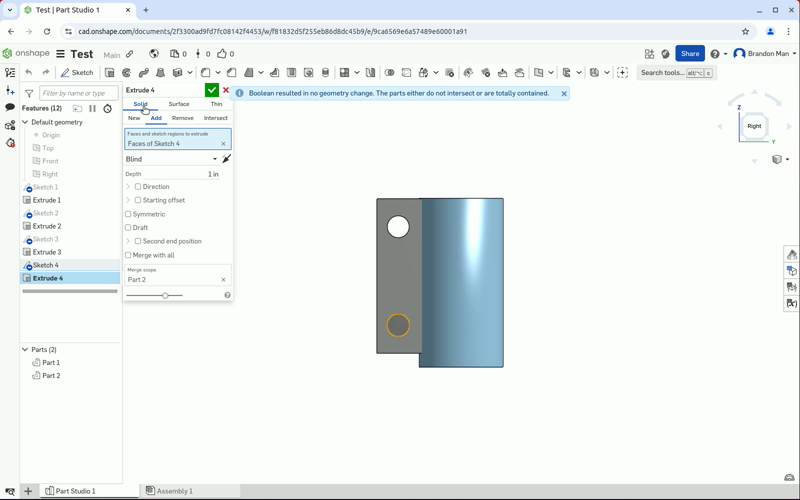
mouse_move(186, 120)
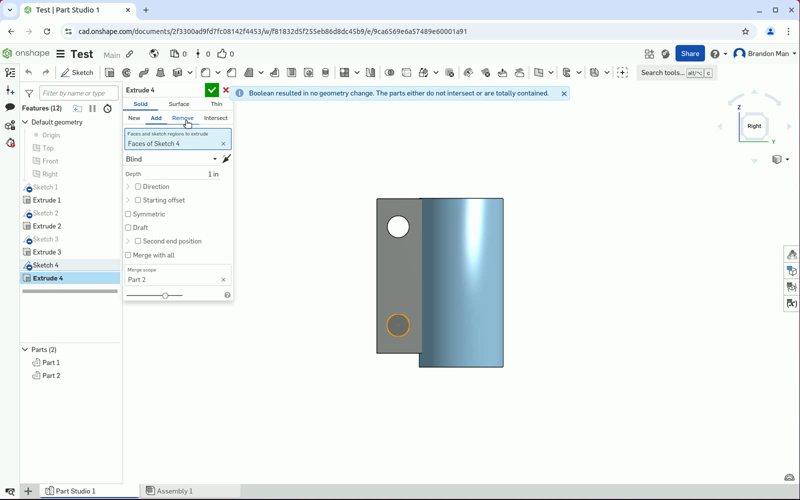
click(186, 120)
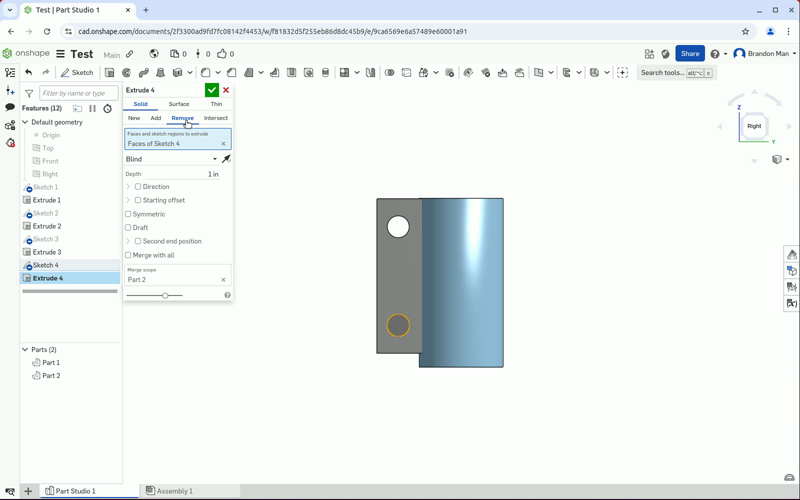
key(tab, 4)
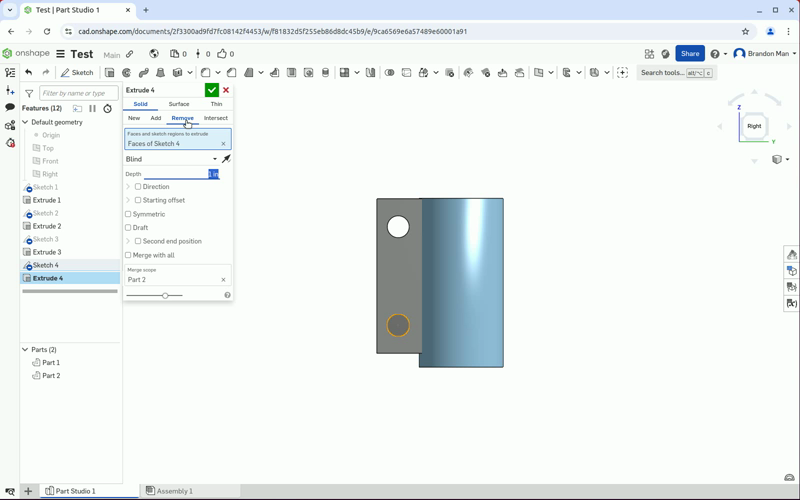
text(11.554)
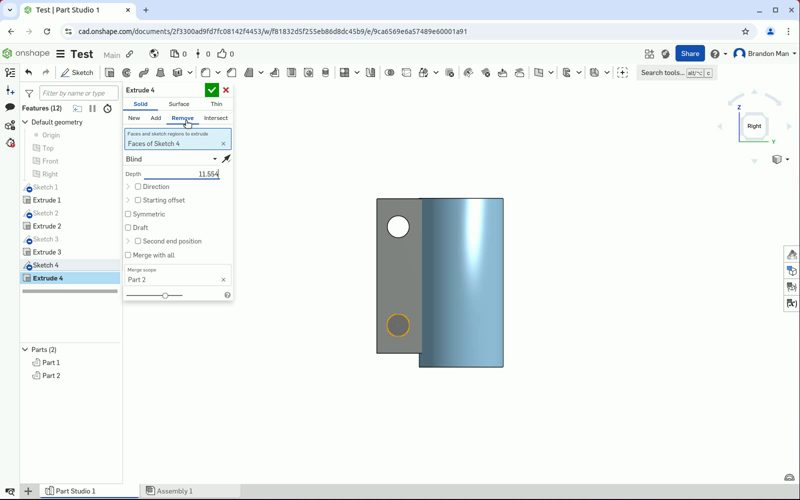
key(tab, 3)
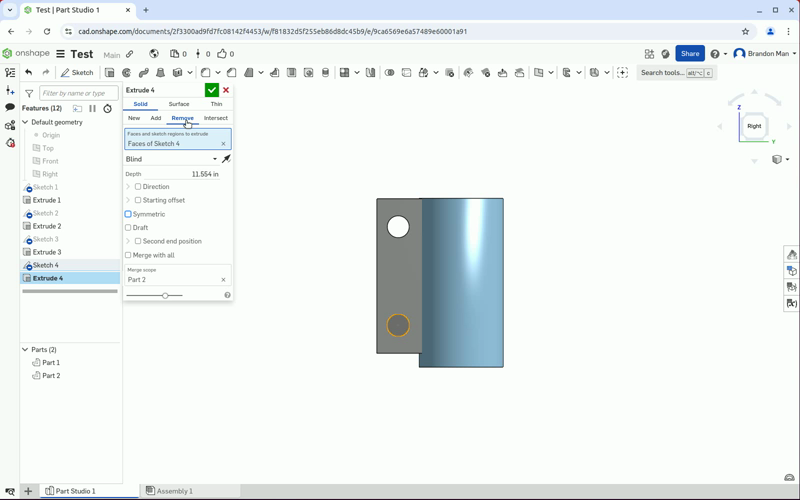
key(space)
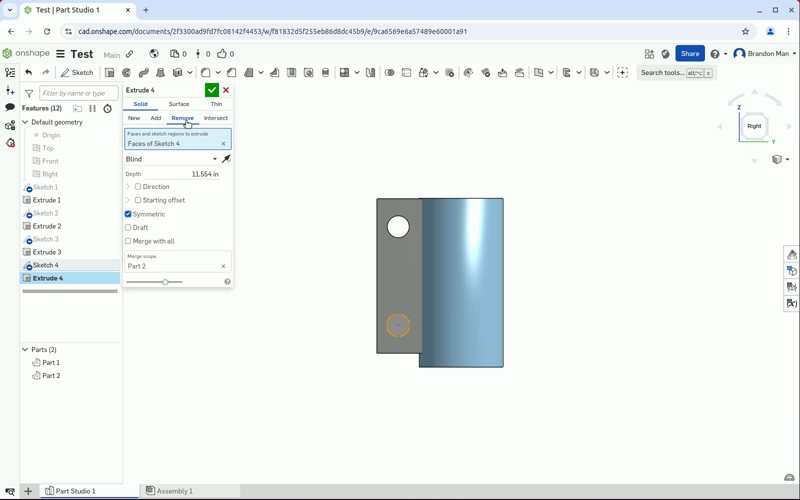
key(tab, 2)
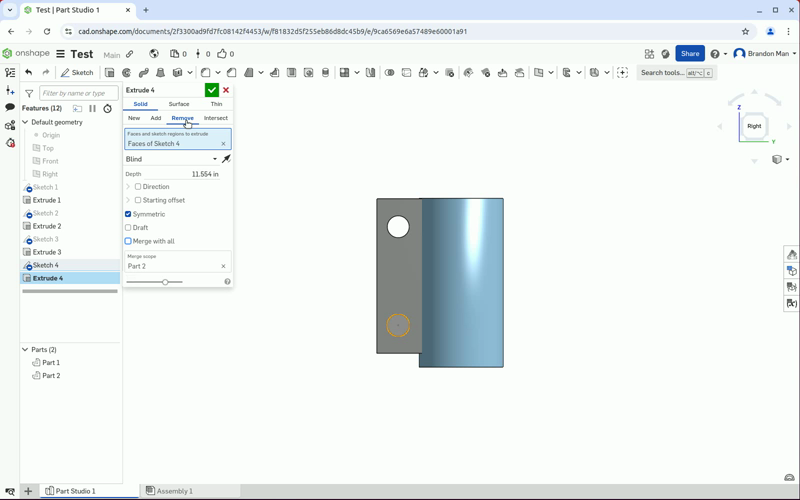
key(space)
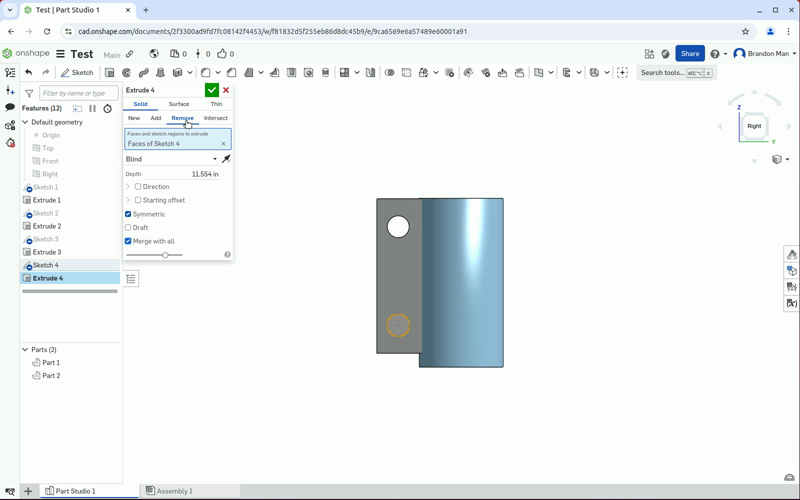
key(enter)
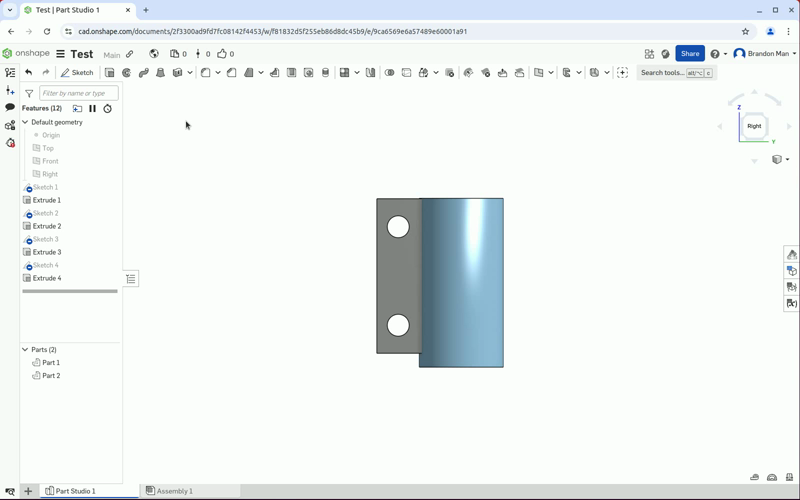
key(shift+h)
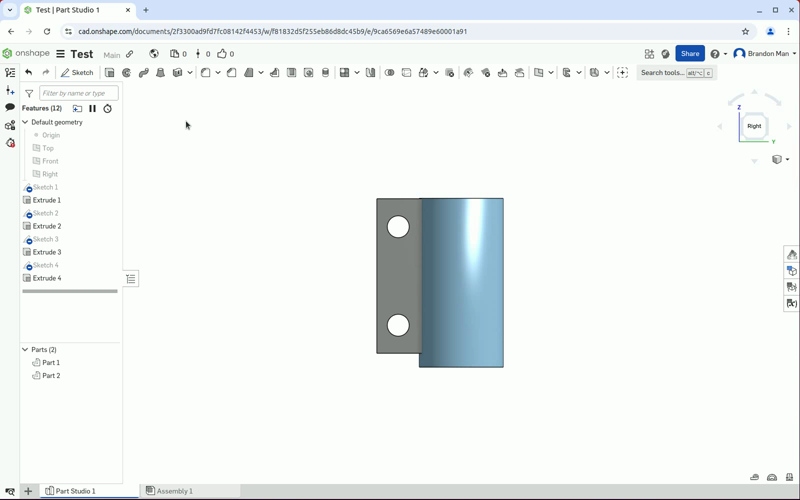
key(shift+h)
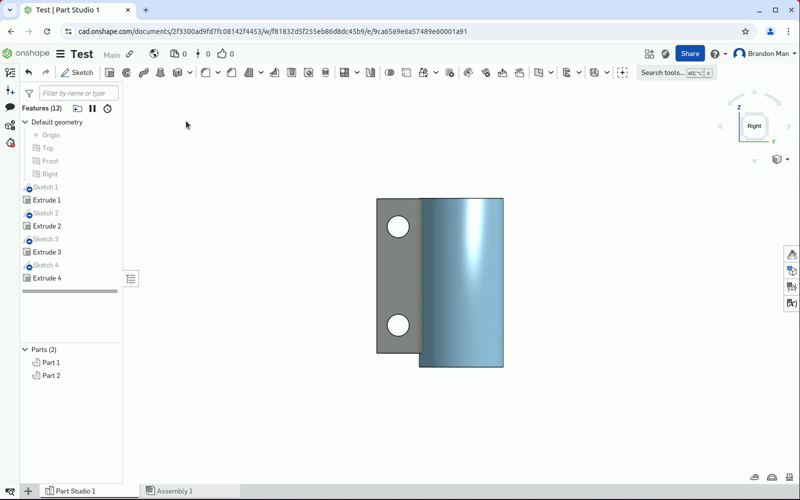
mouse_move(73, 189)
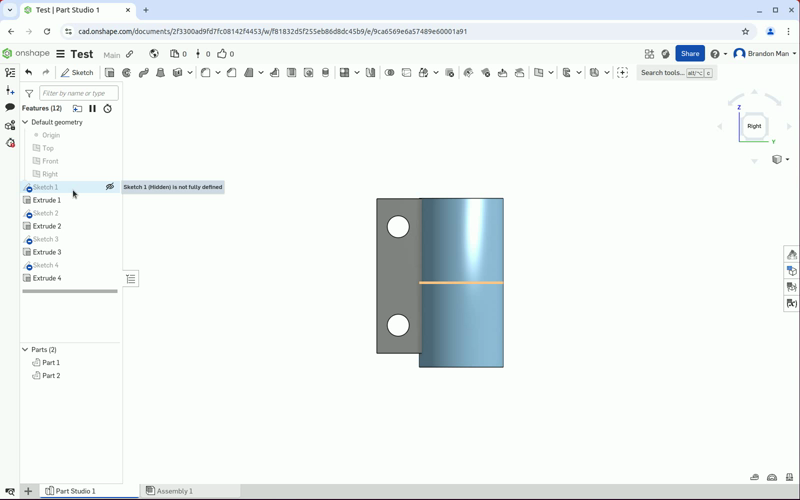
click(73, 189)
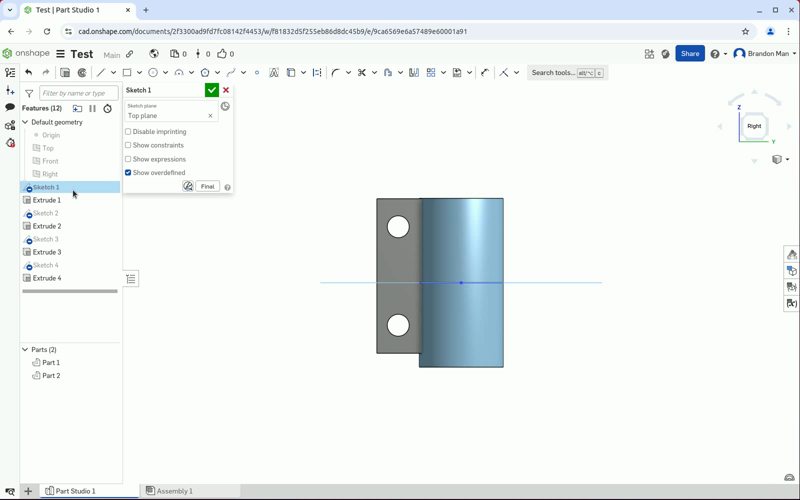
mouse_move(229, 92)
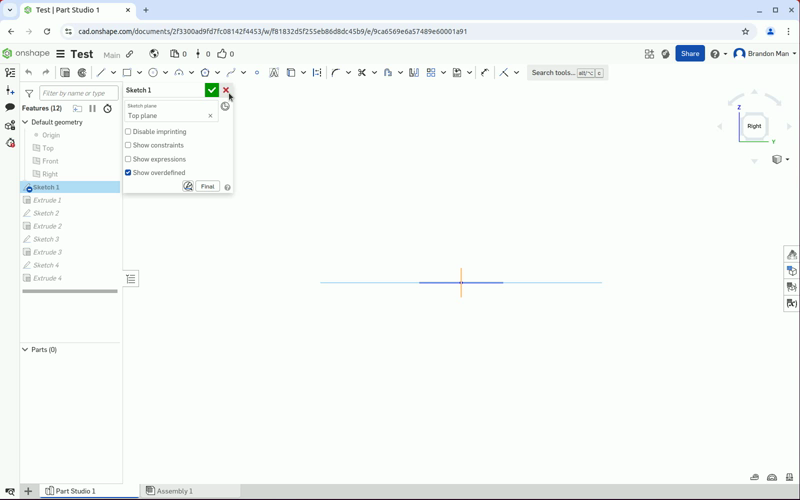
click(229, 92)
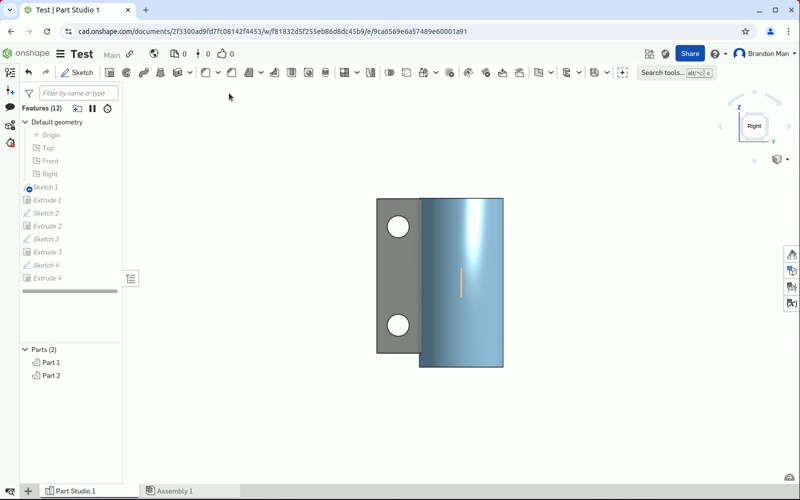
mouse_move(73, 352)
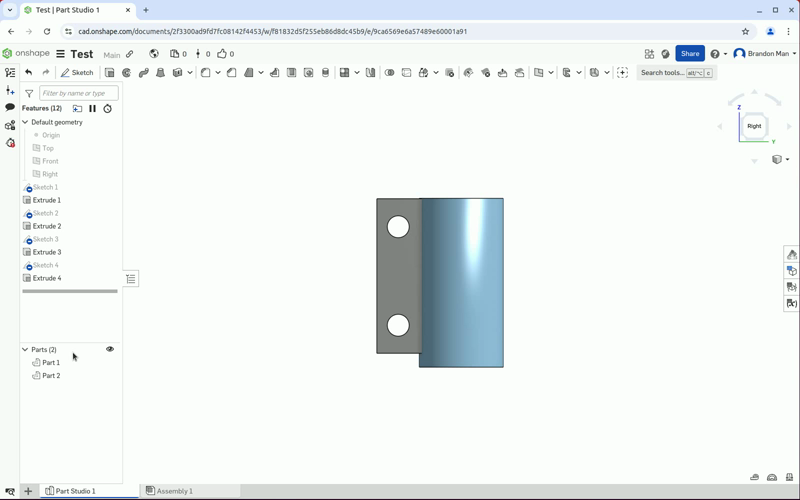
key(y)
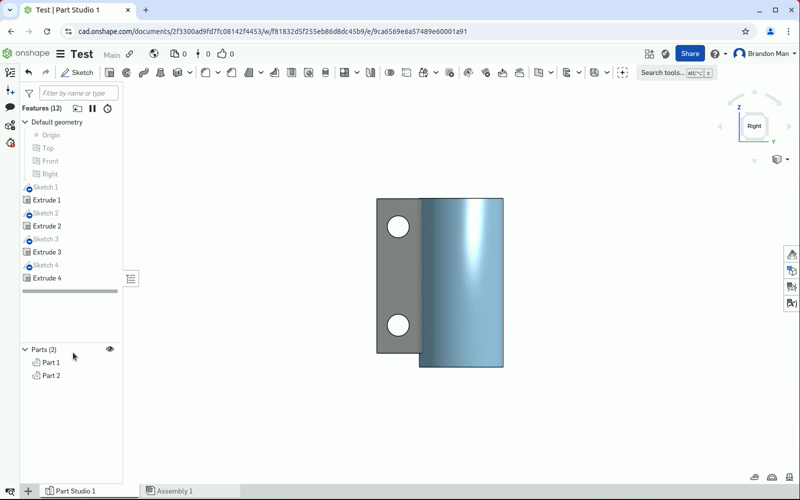
key(shift+p)
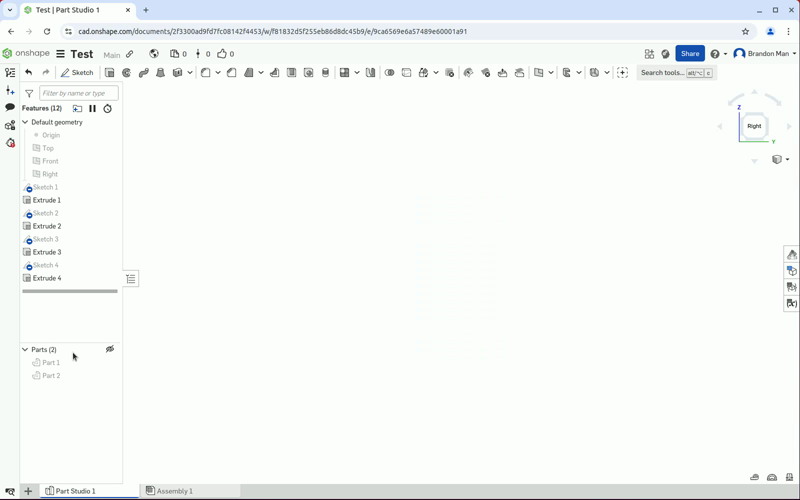
key(space)
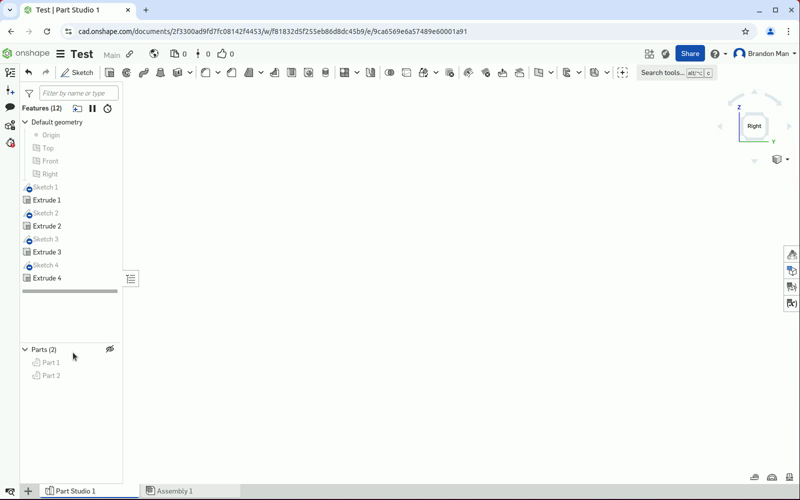
key_down(shift)
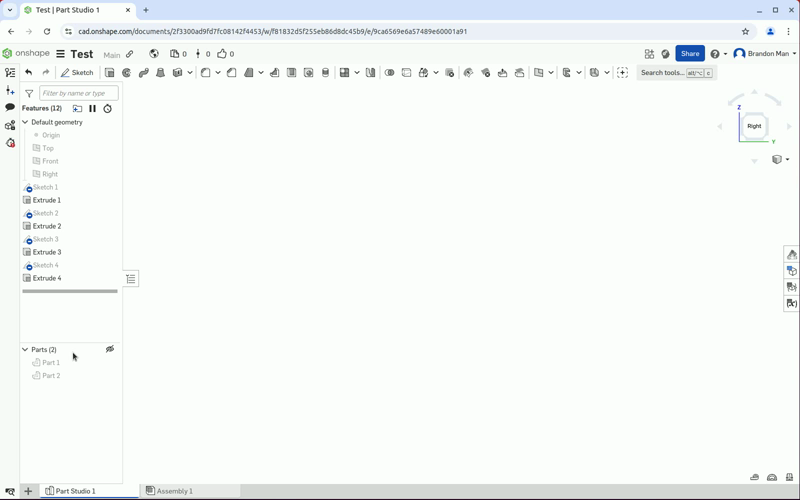
key(right)
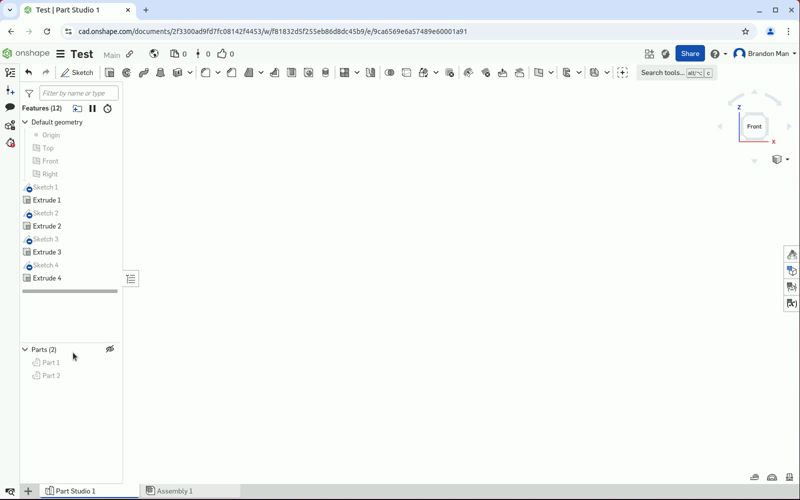
key_up(shift)
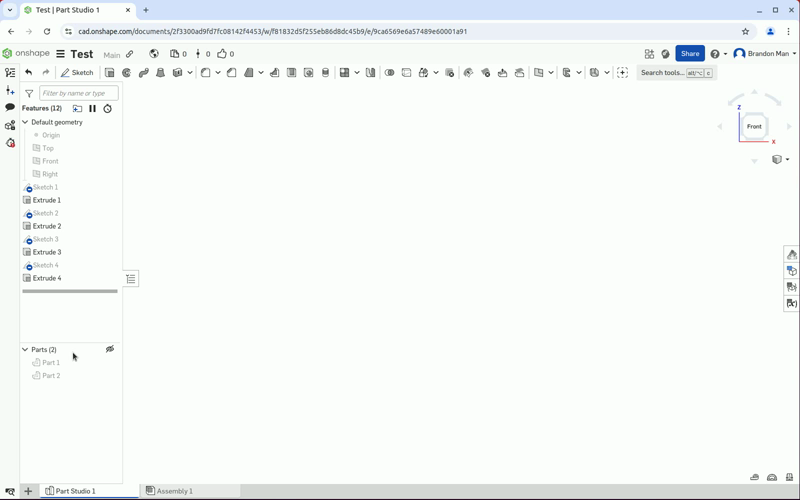
key(space)
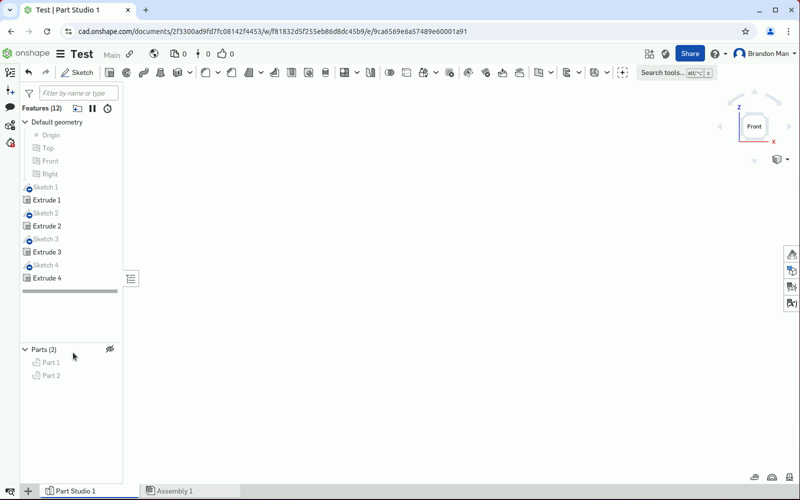
key_down(shift)
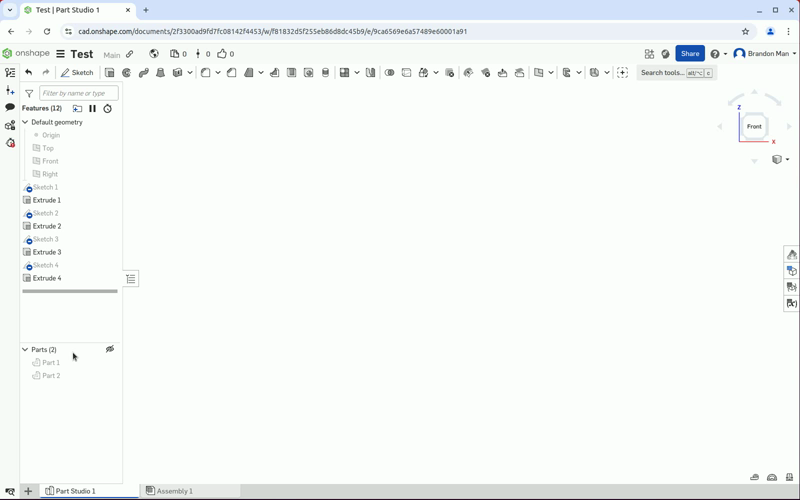
key(down)
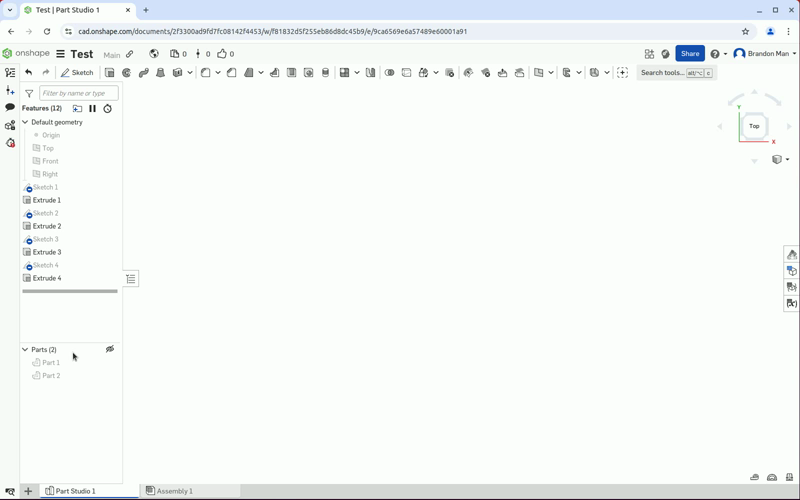
key_up(shift)
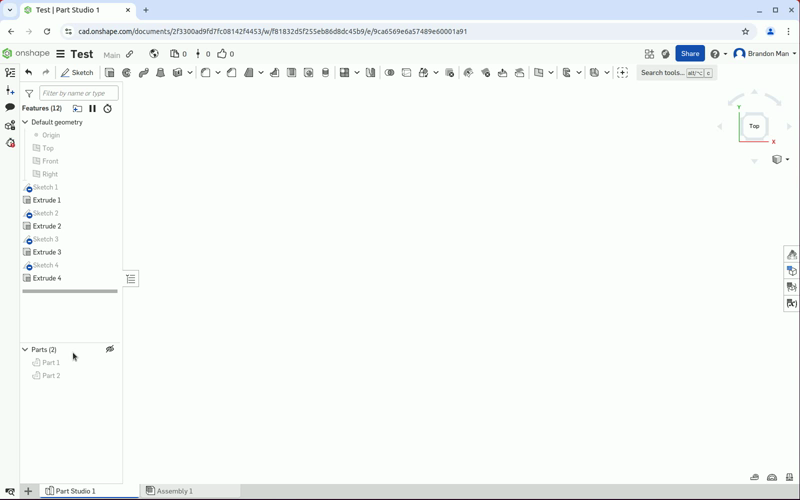
mouse_move(73, 352)
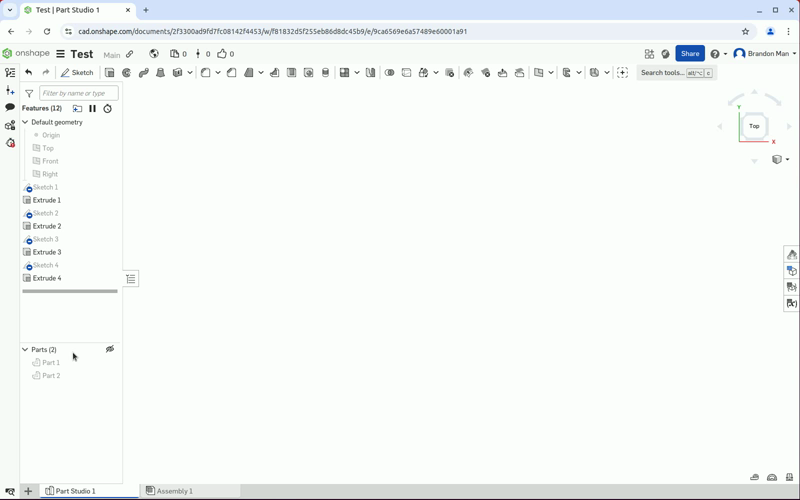
key(shift+y)
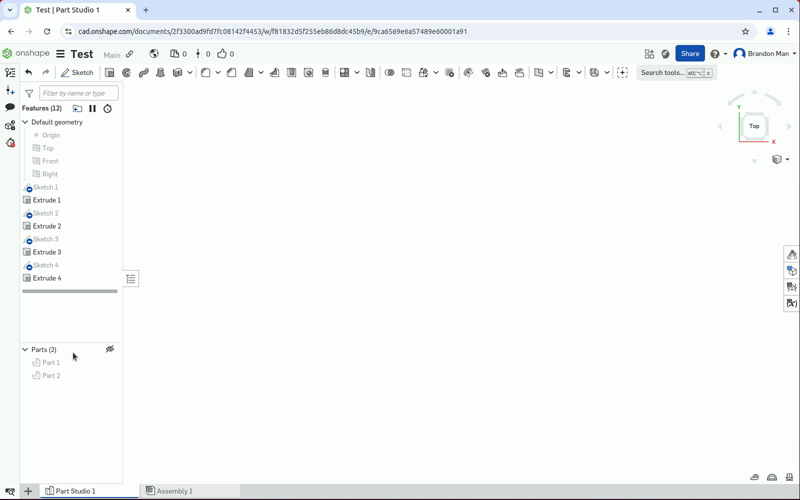
key(shift+s)
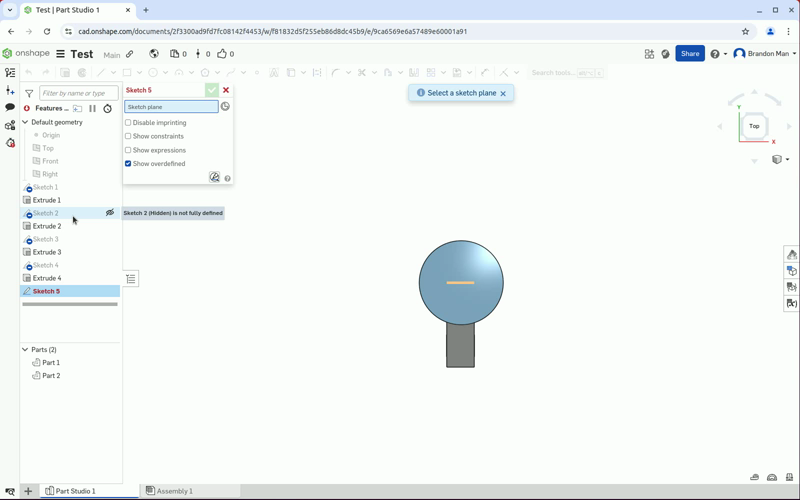
scroll(3)
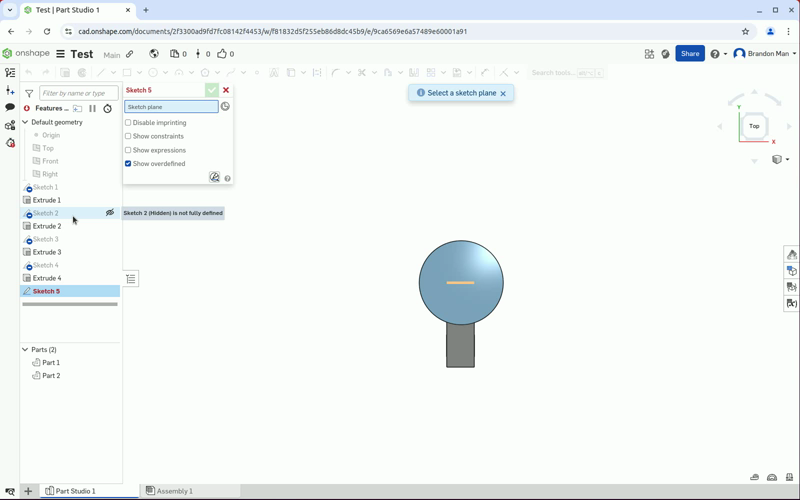
mouse_move(73, 150)
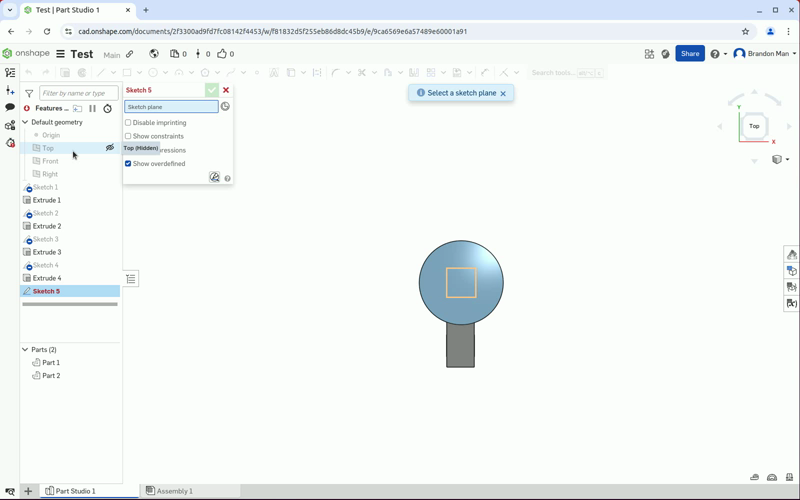
click(73, 150)
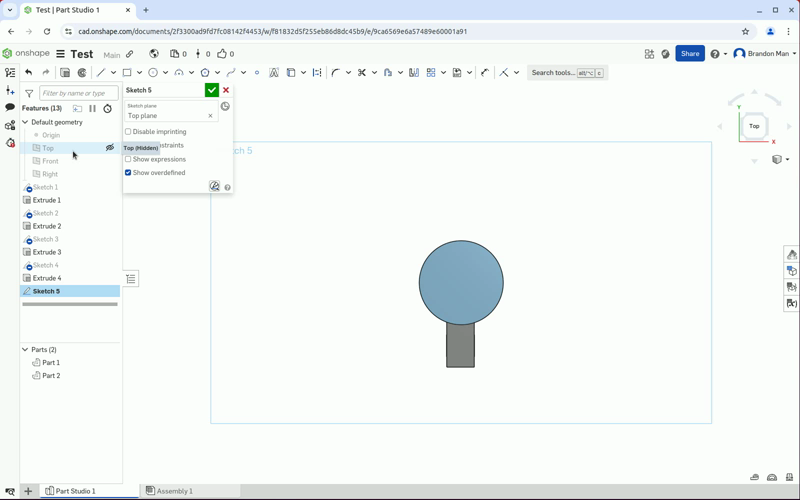
mouse_move(73, 352)
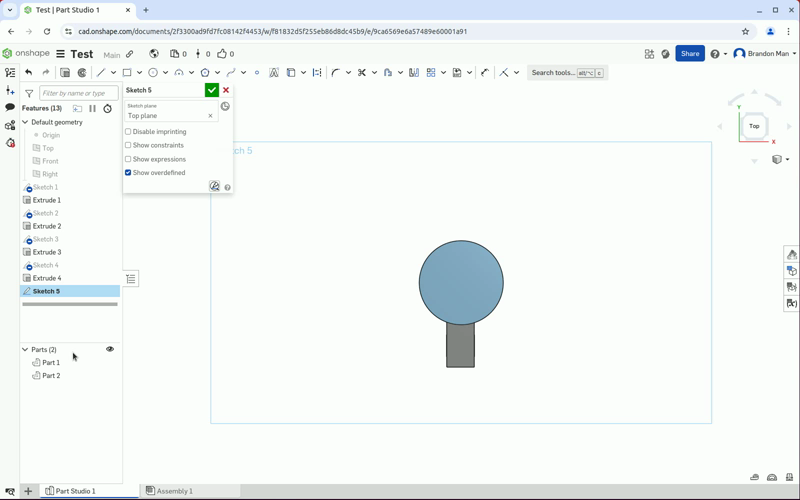
key(y)
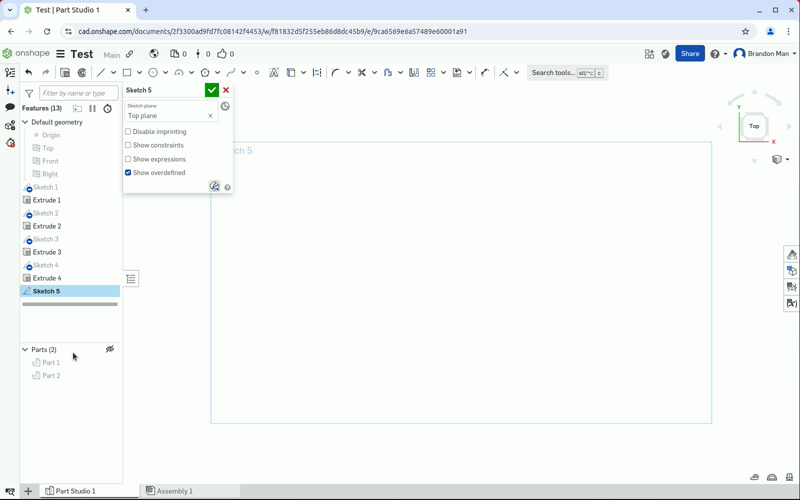
key(c)
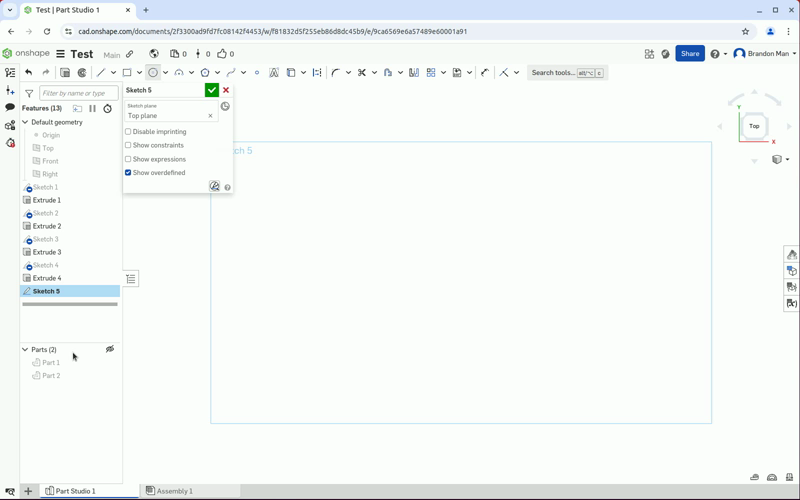
key_down(shift)
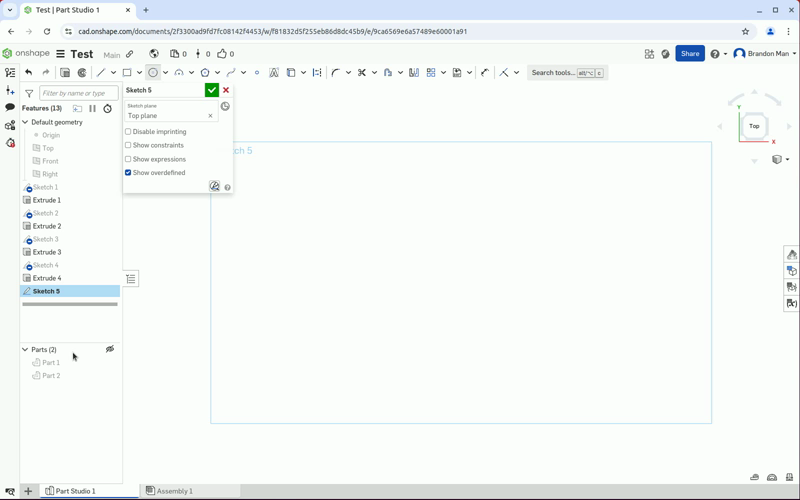
mouse_move(461, 282)
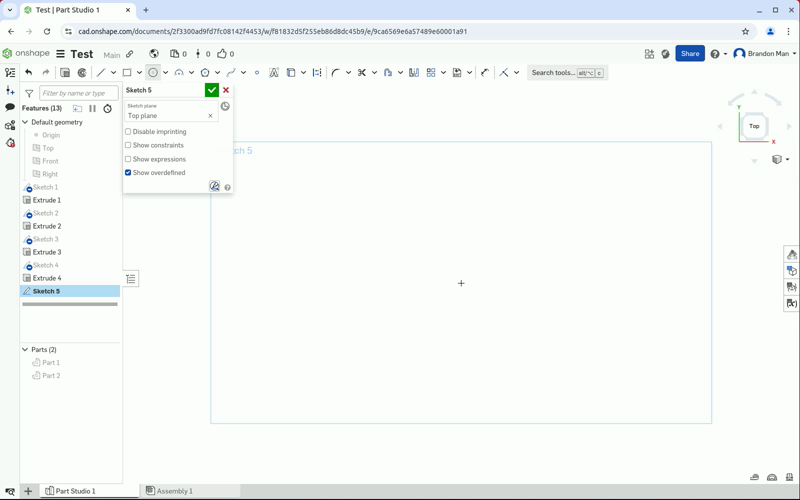
click(461, 282)
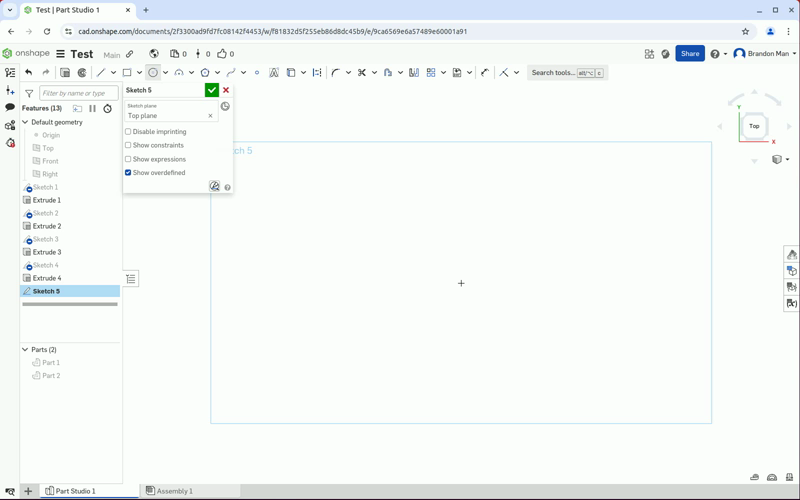
key_up(shift)
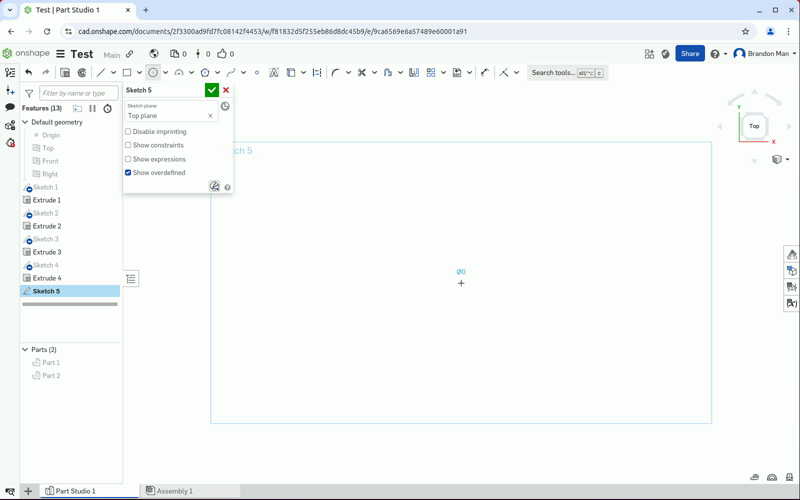
mouse_move(490, 282)
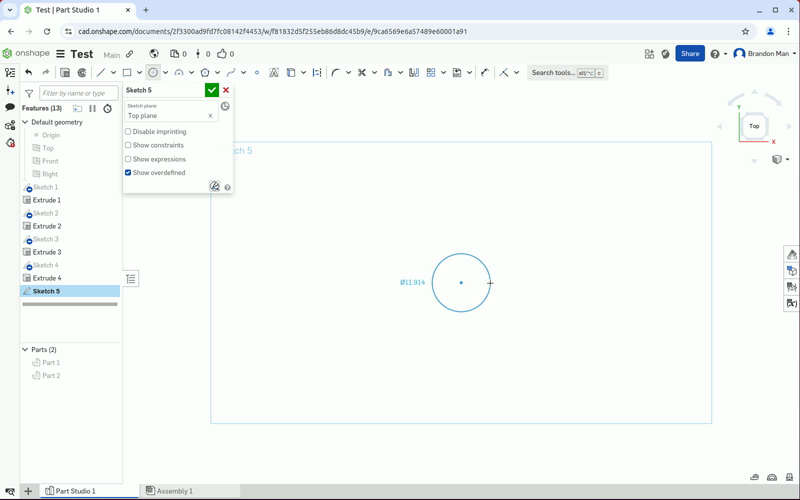
click(490, 282)
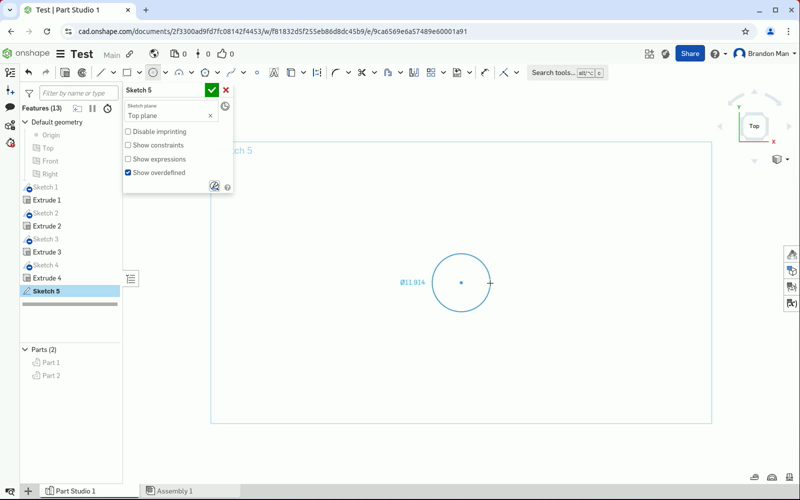
key(esc)
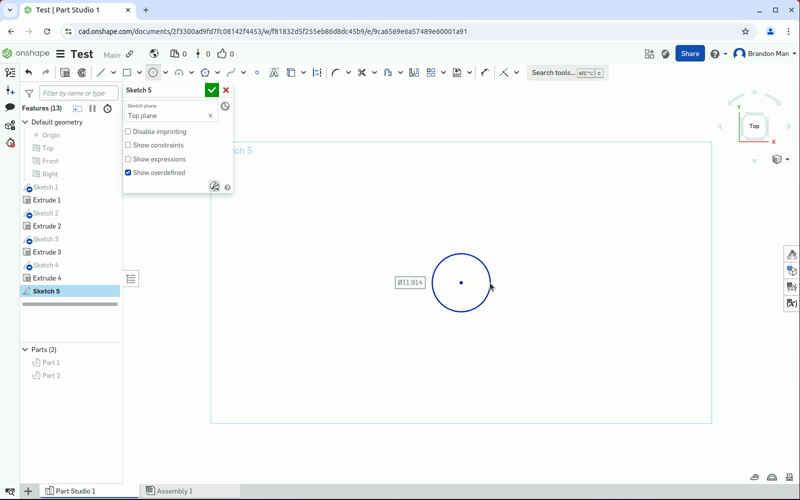
mouse_move(441, 279)
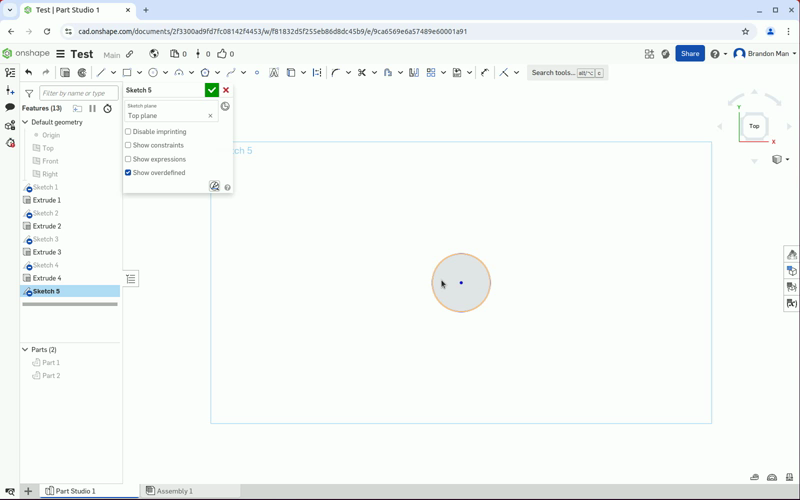
click(441, 279)
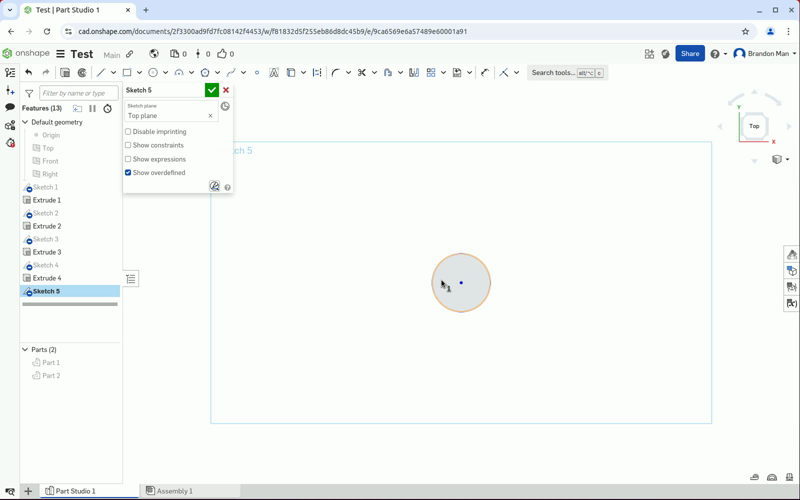
mouse_move(73, 352)
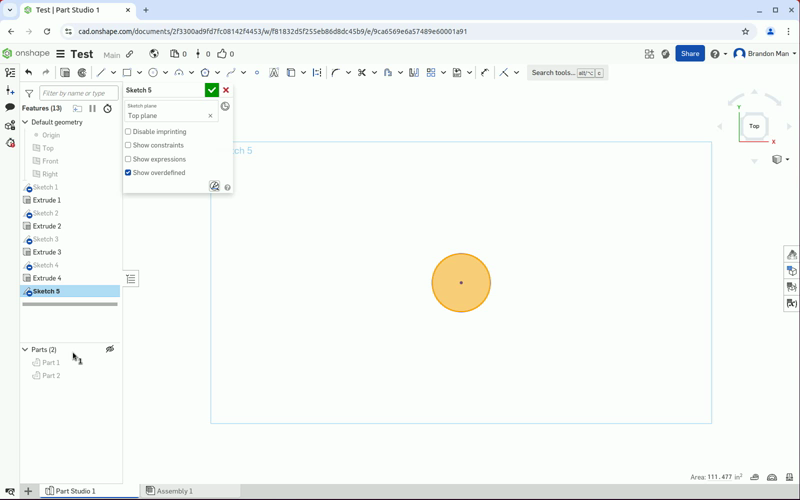
key(shift+y)
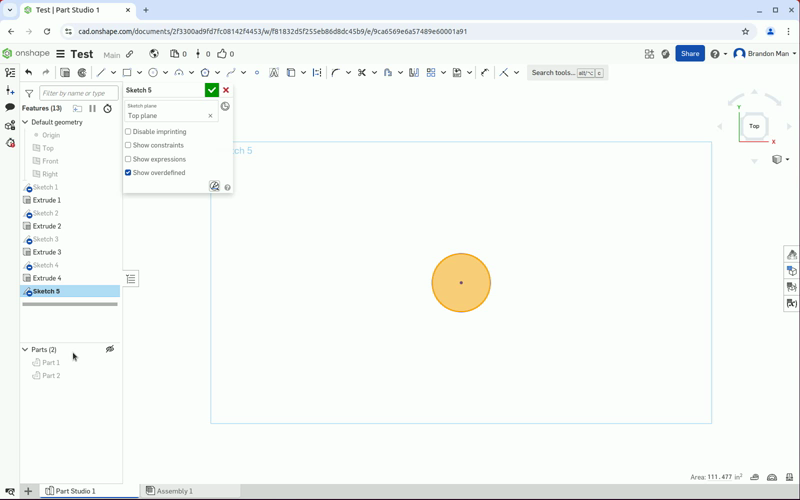
key(shift+e)
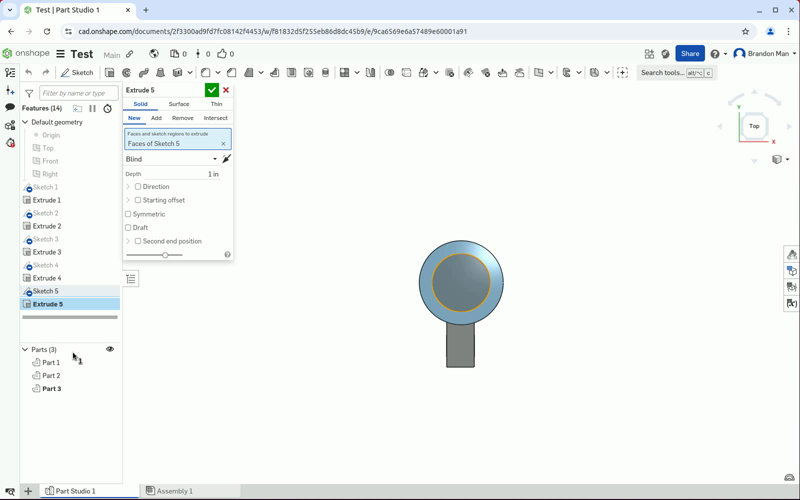
mouse_move(143, 106)
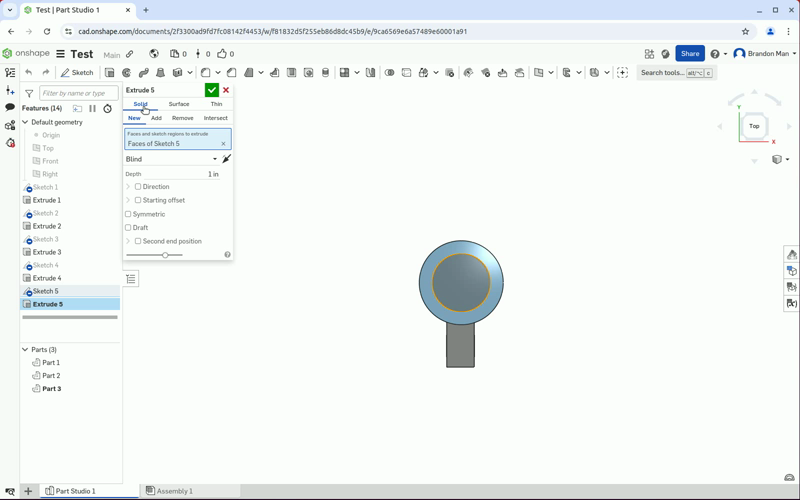
click(143, 106)
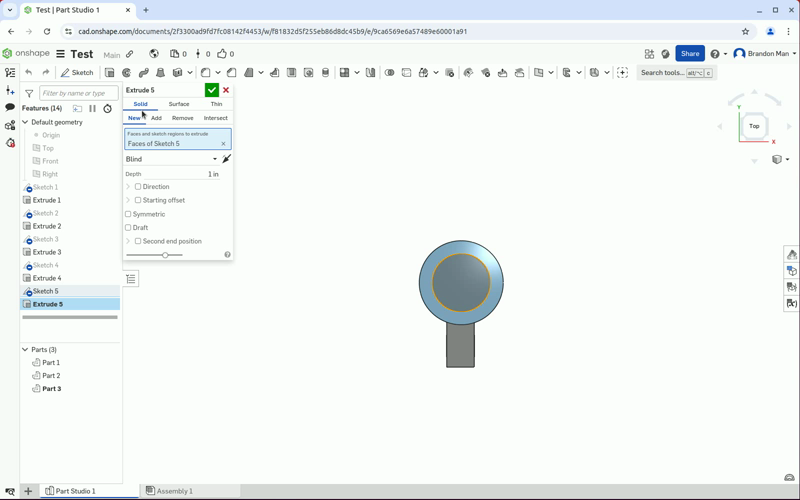
mouse_move(137, 120)
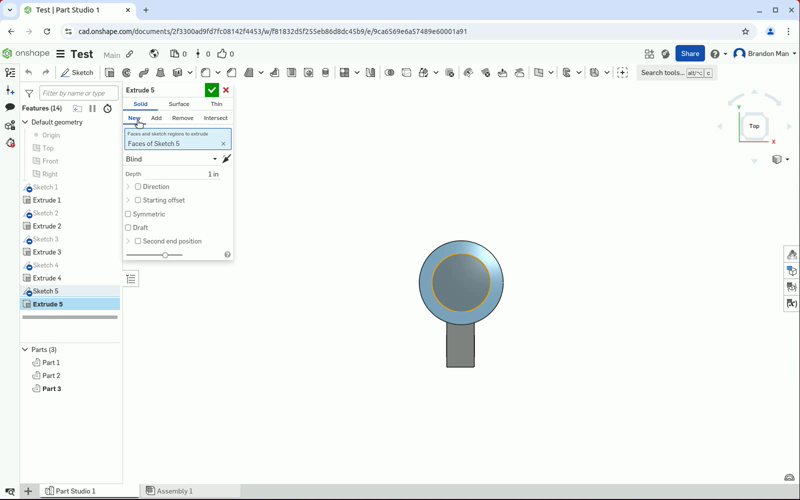
click(137, 120)
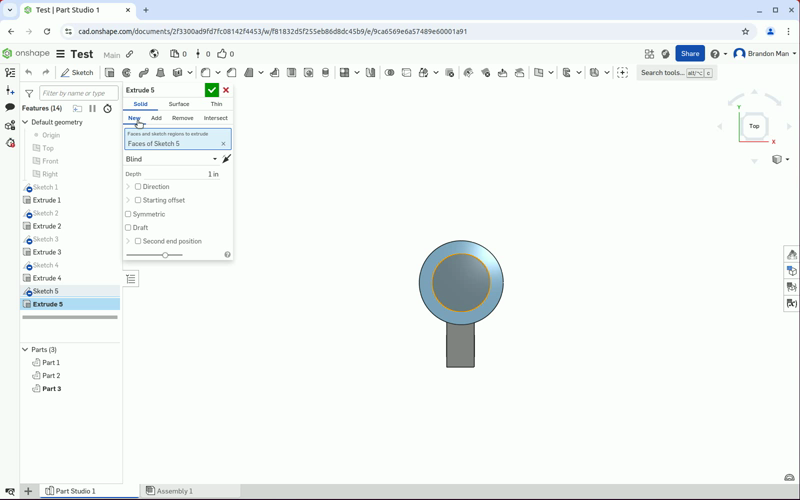
key(tab, 4)
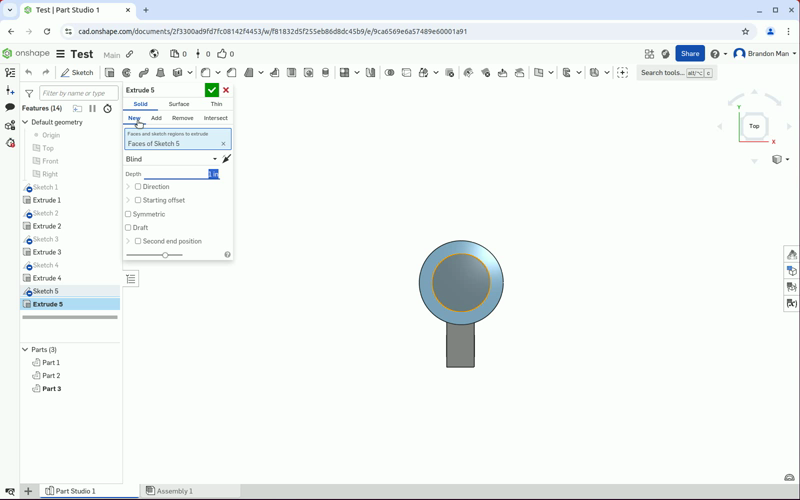
text(46.216)
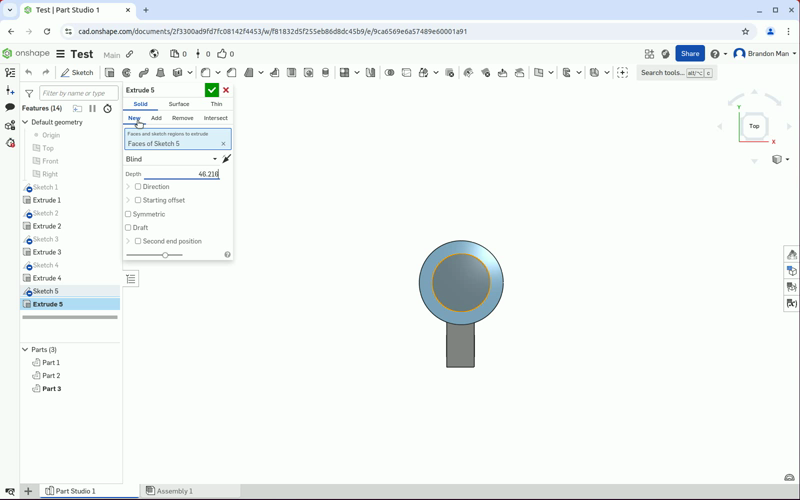
key(tab, 3)
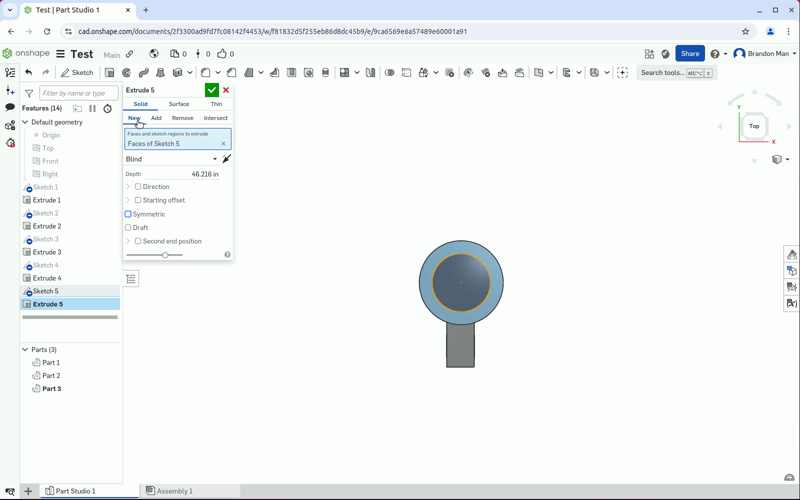
key(space)
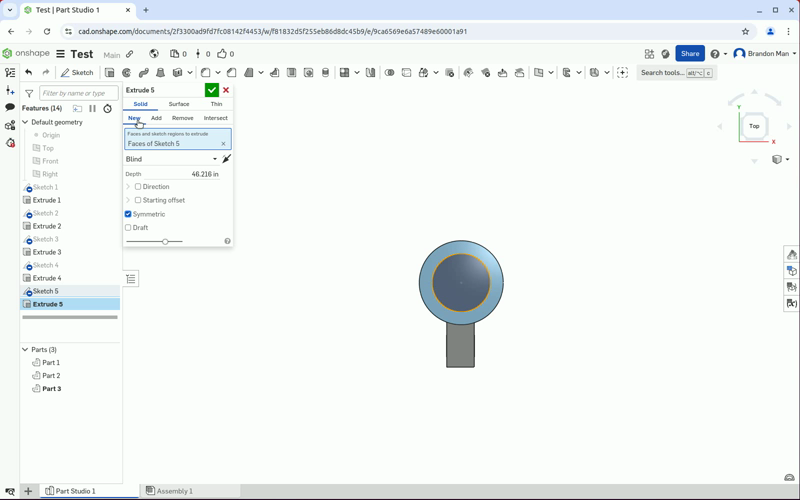
key(enter)
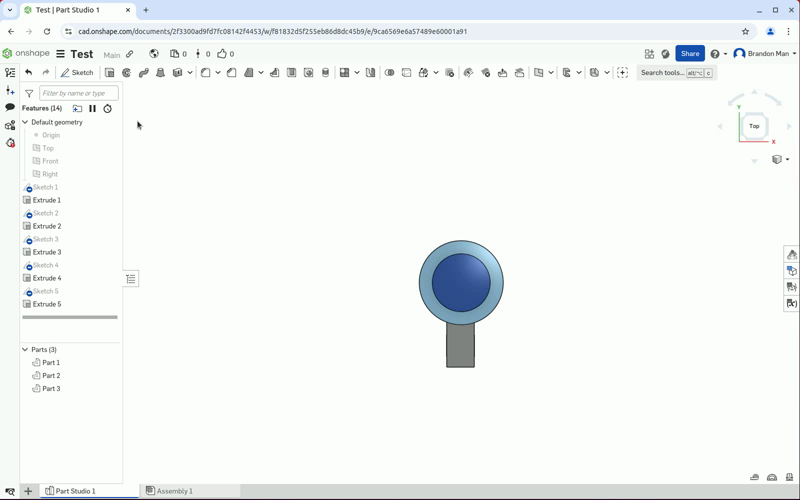
key(shift+h)
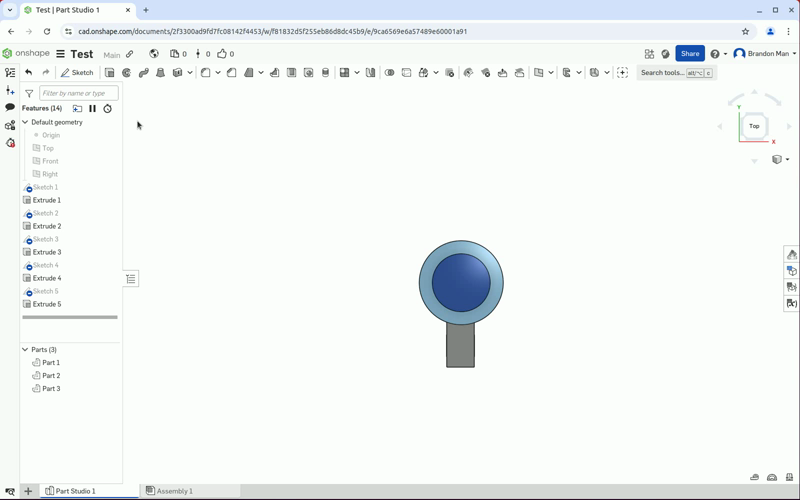
key(shift+h)
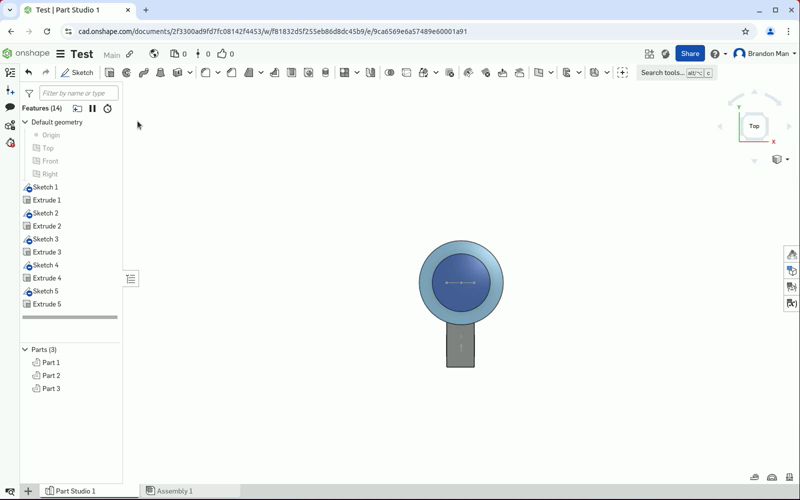
key(shift+7)
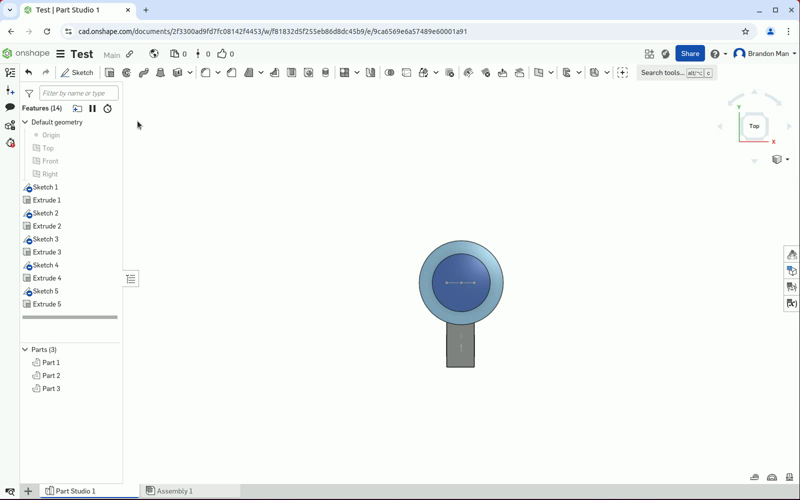
key(up, 3)
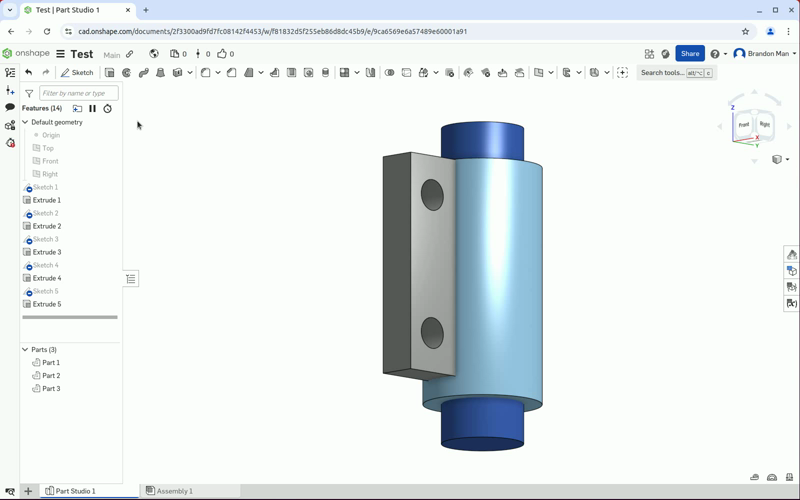
key(left, 3)
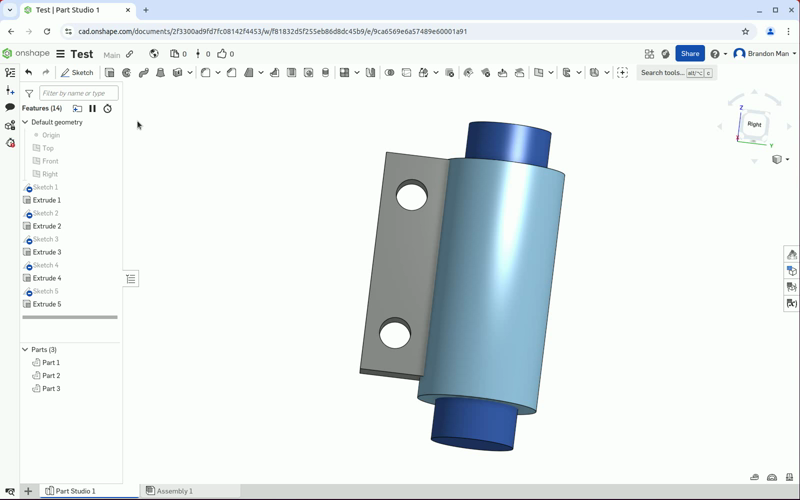
key(right, 3)
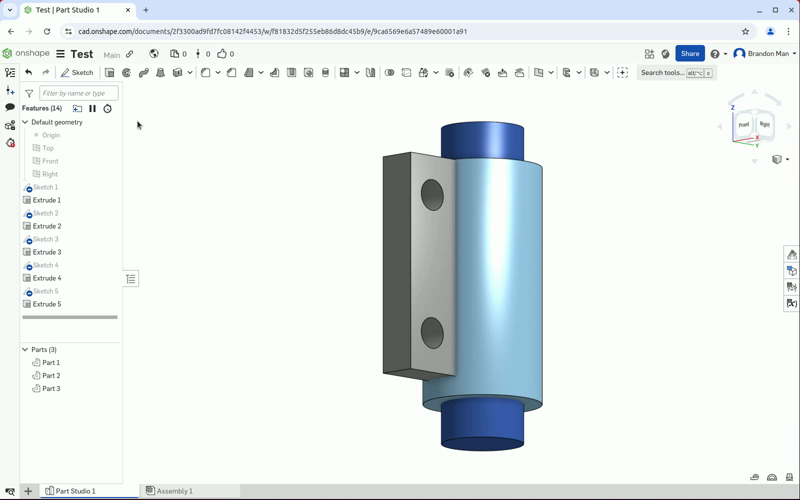
key(down, 3)
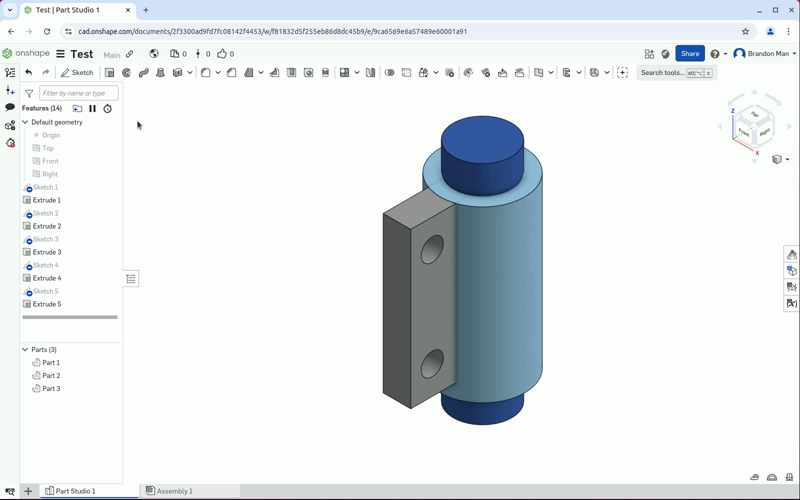
mouse_move(73, 189)
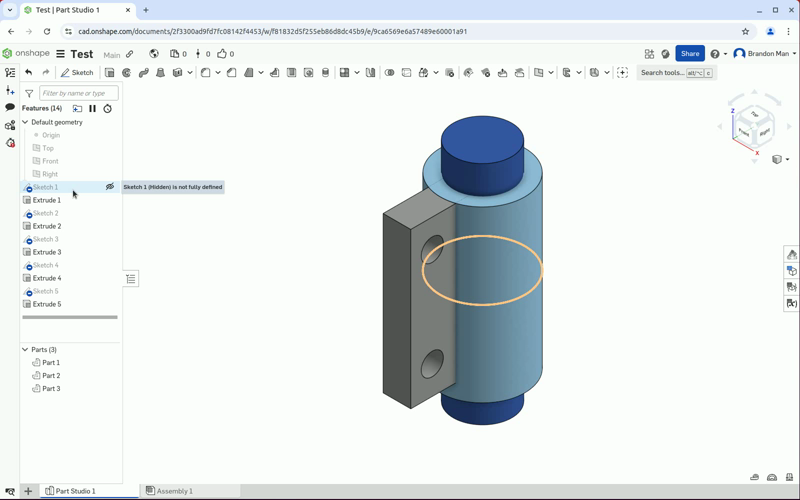
click(73, 189)